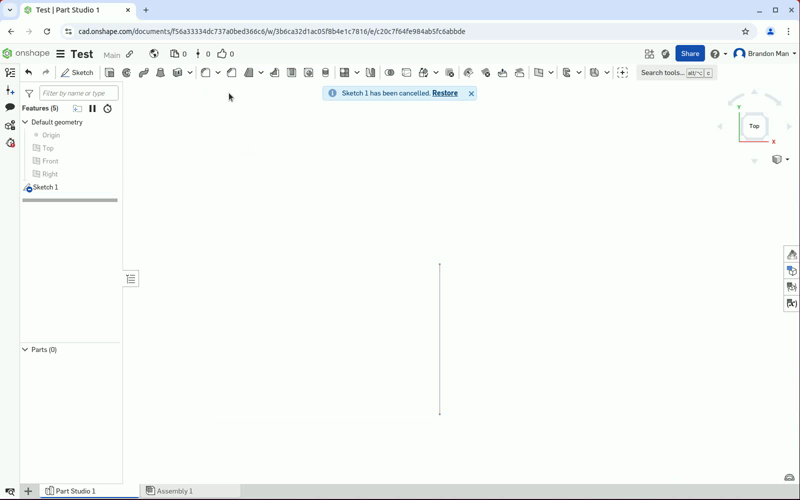
key(shift+h)
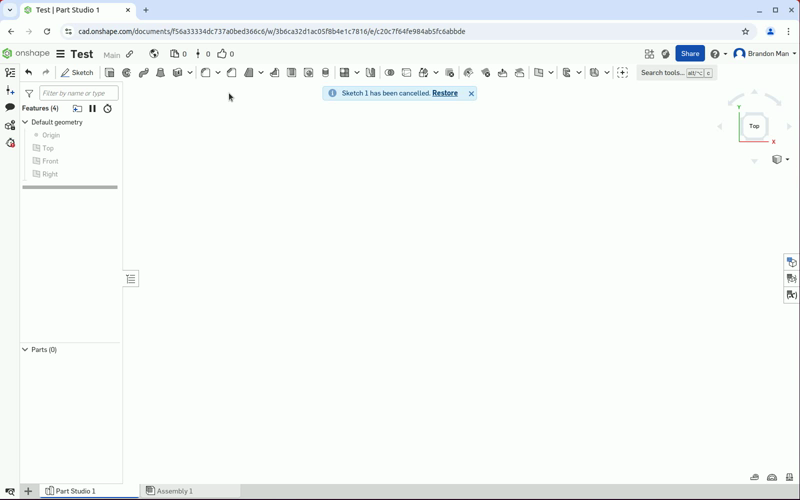
mouse_move(73, 352)
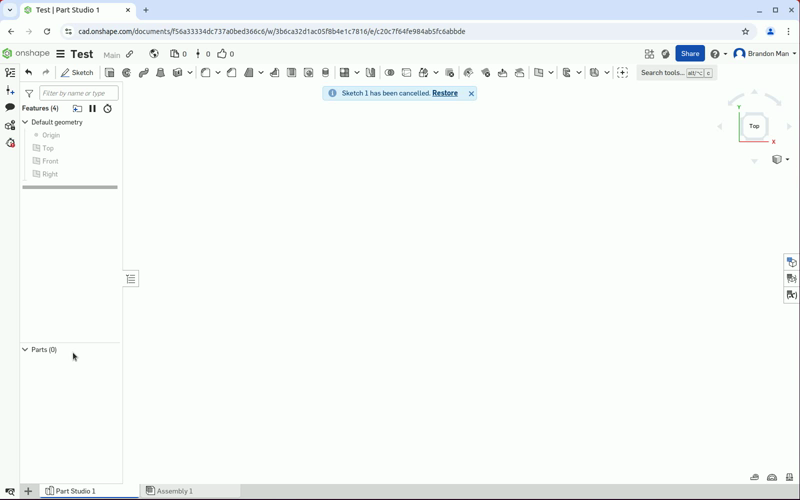
key(y)
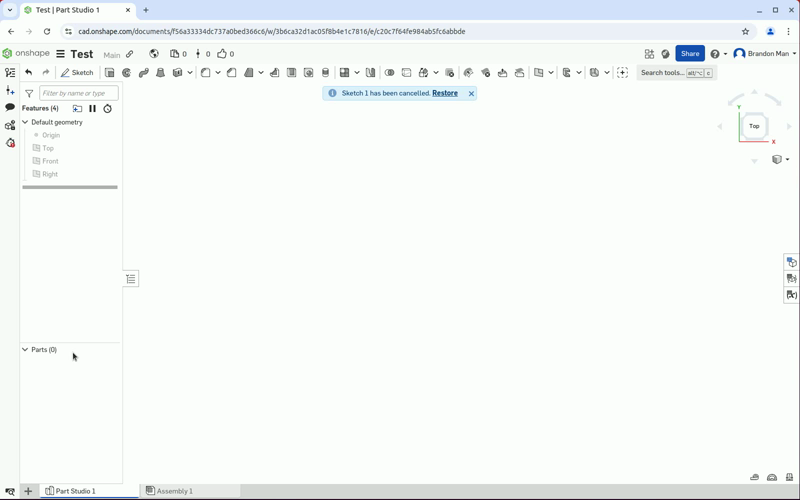
key(shift+p)
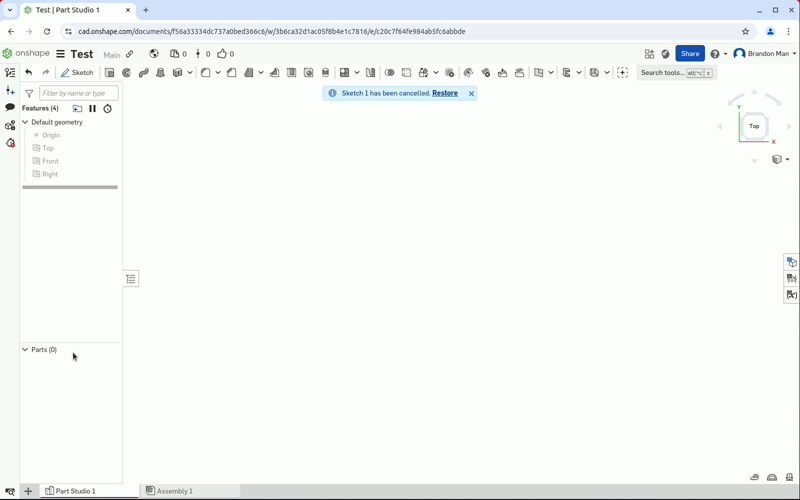
key(space)
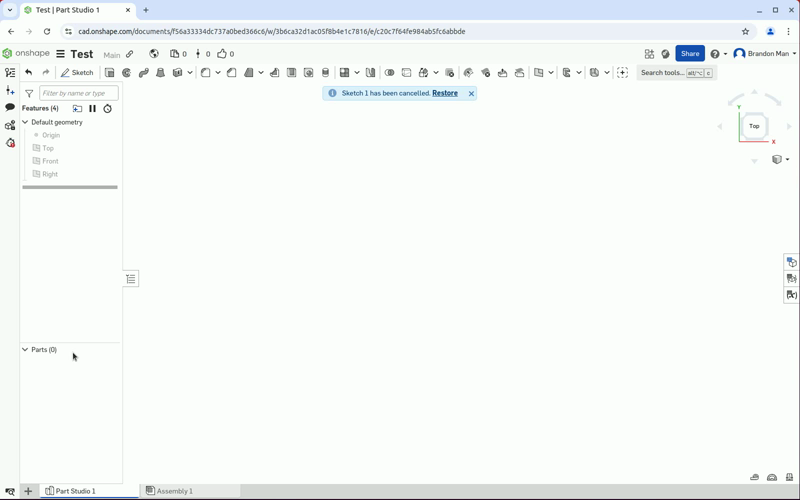
key_down(shift)
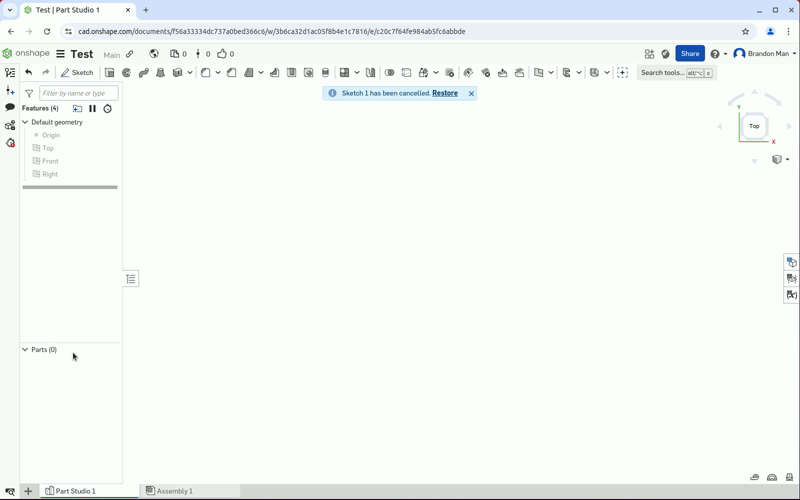
key(up)
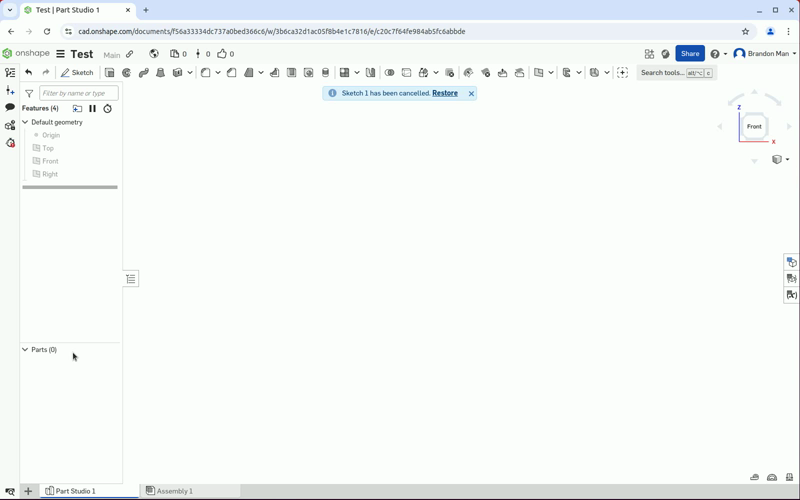
key_up(shift)
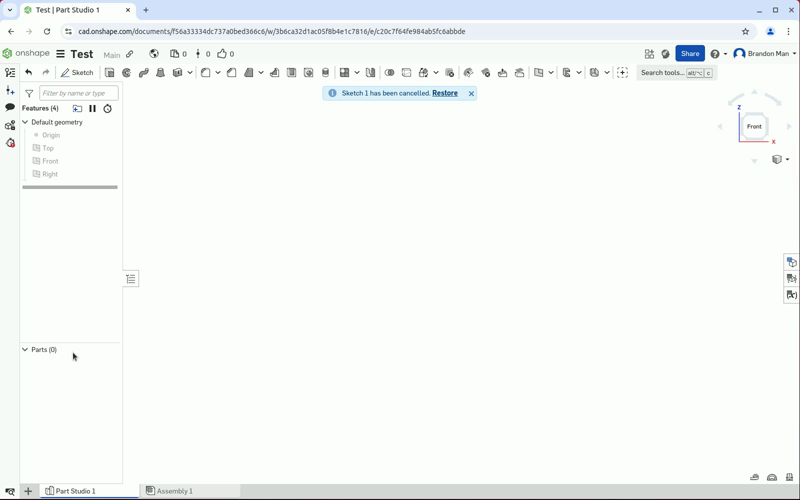
mouse_move(73, 352)
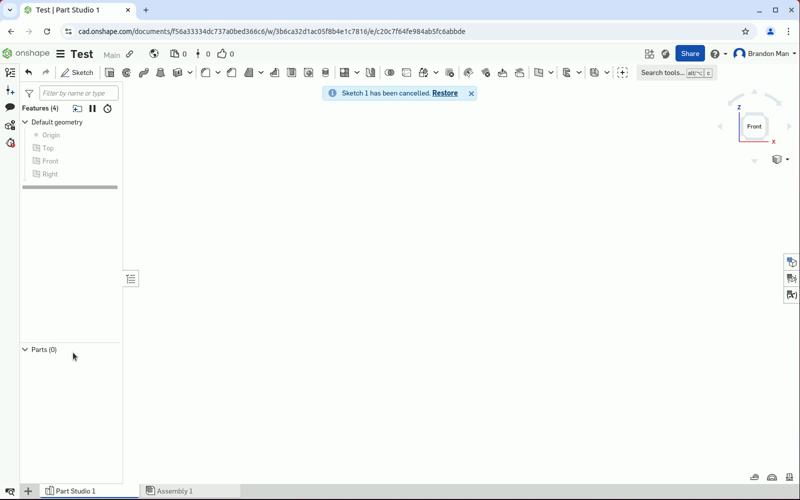
key(shift+y)
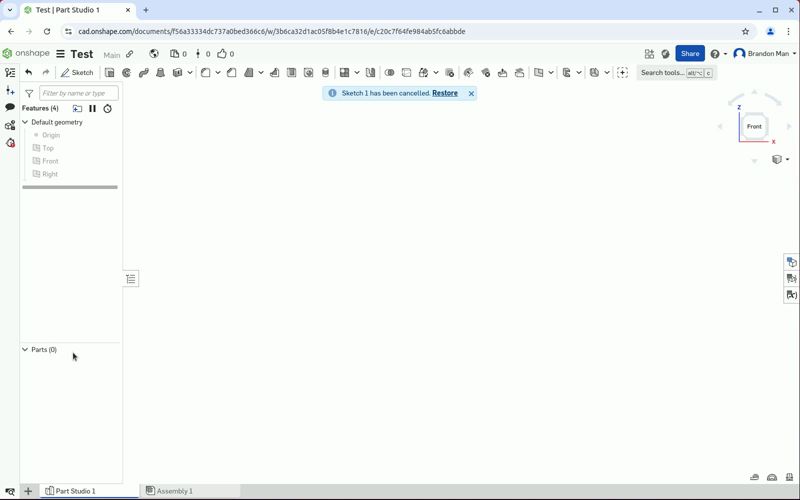
key(shift+s)
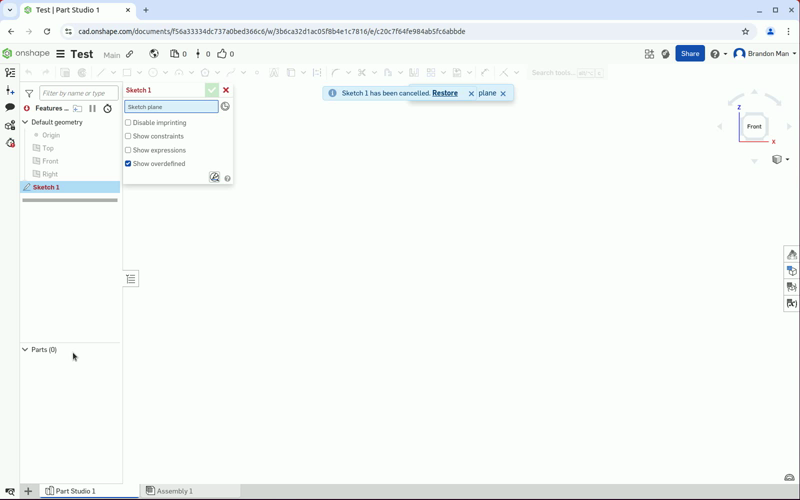
mouse_move(73, 163)
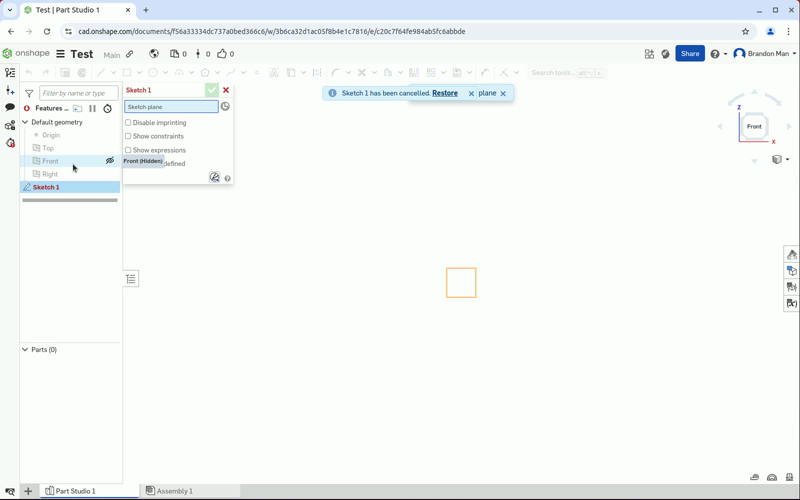
click(73, 163)
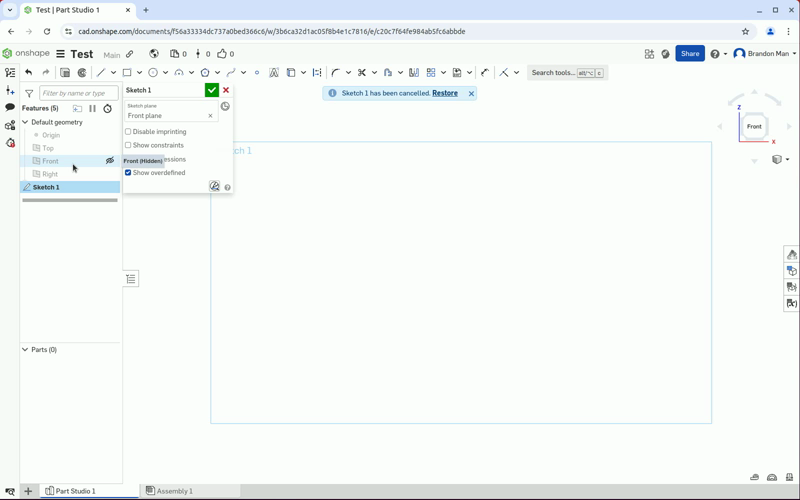
mouse_move(73, 352)
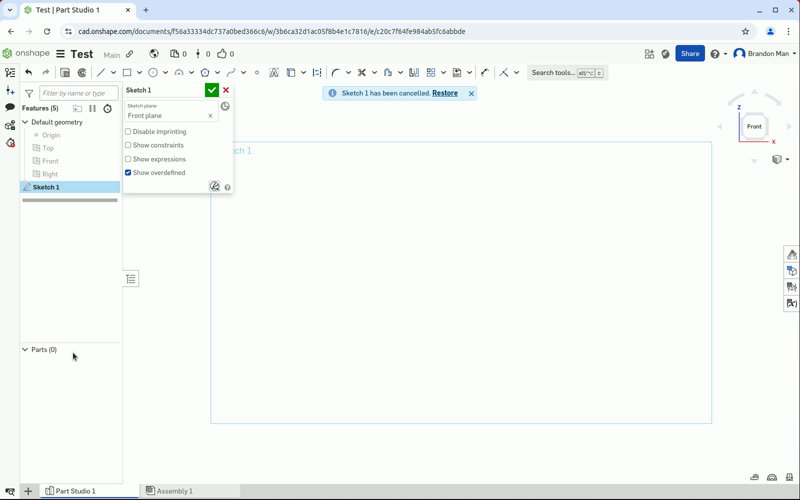
key(y)
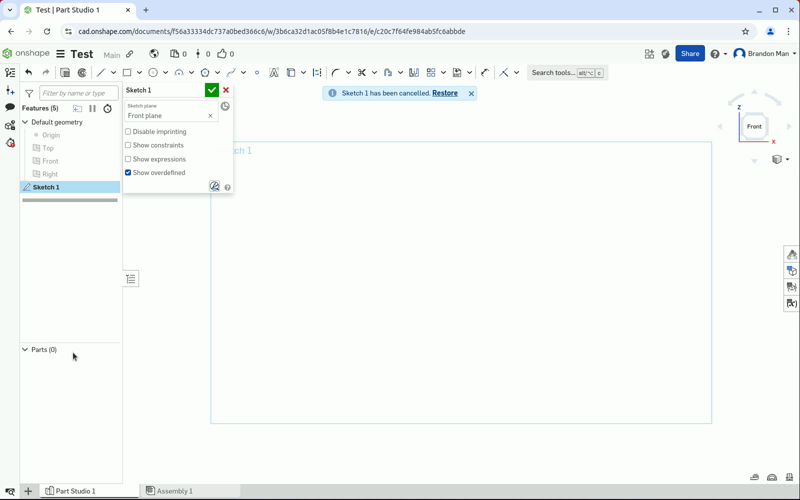
key(l)
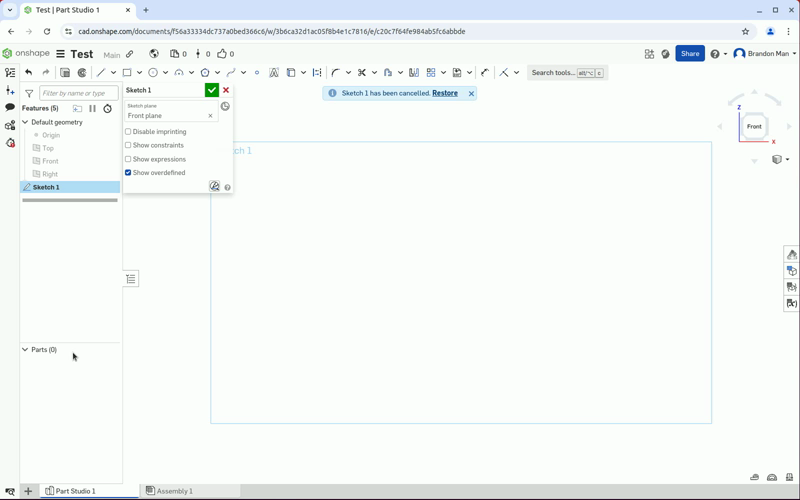
key_down(shift)
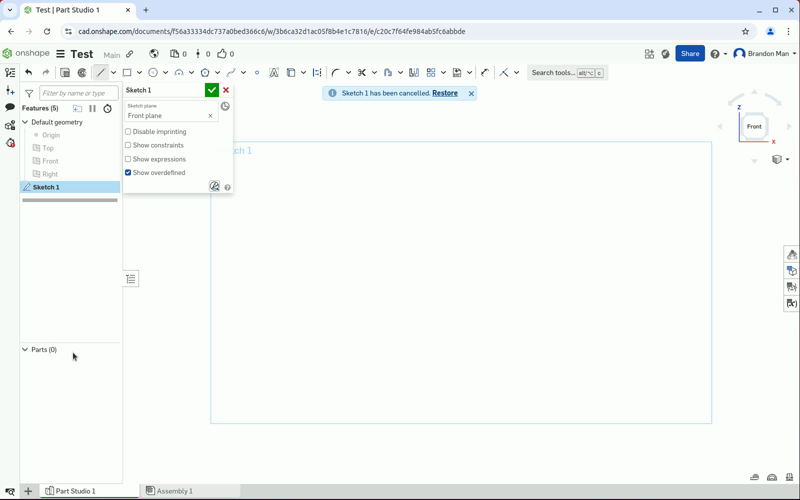
mouse_move(460, 282)
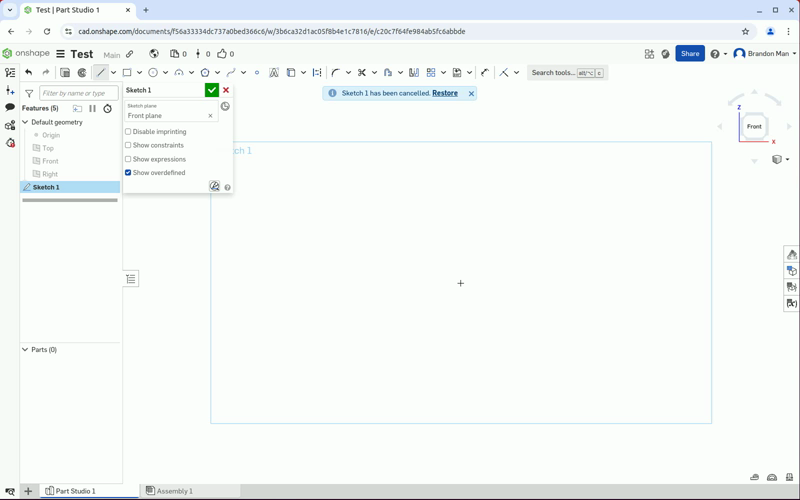
click(460, 282)
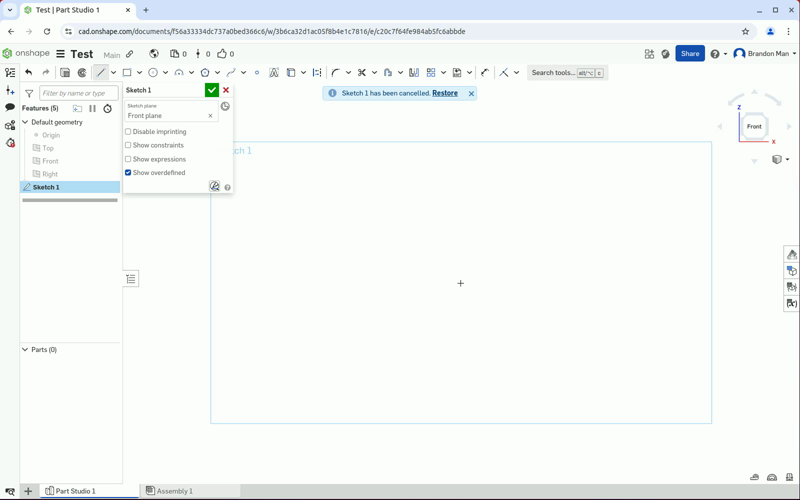
key_up(shift)
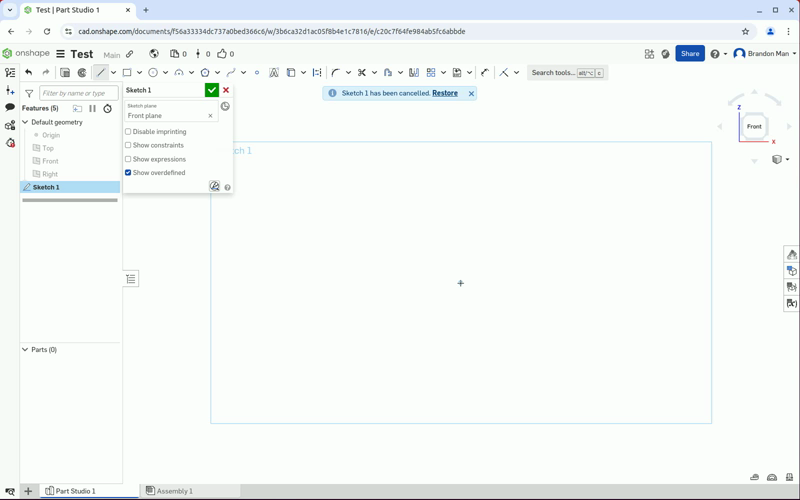
key_down(shift)
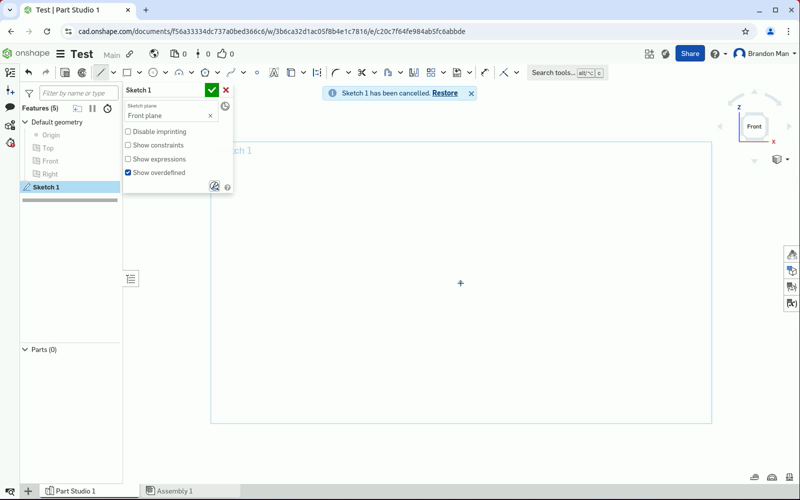
mouse_move(490, 282)
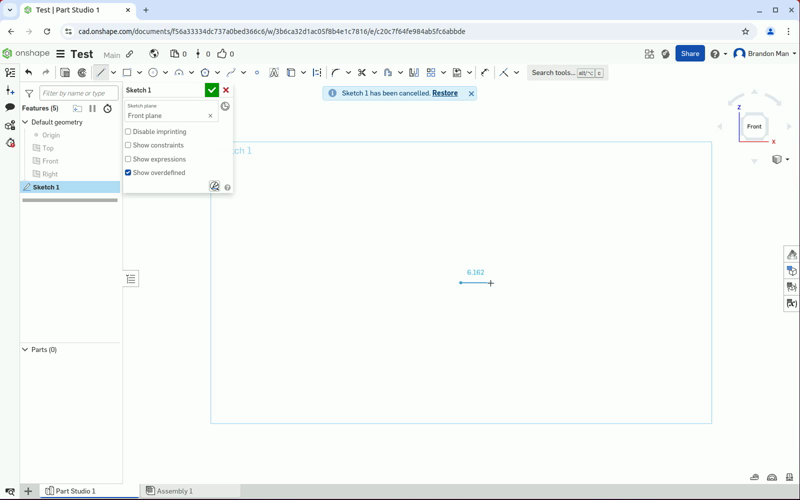
mouse_move(486, 282)
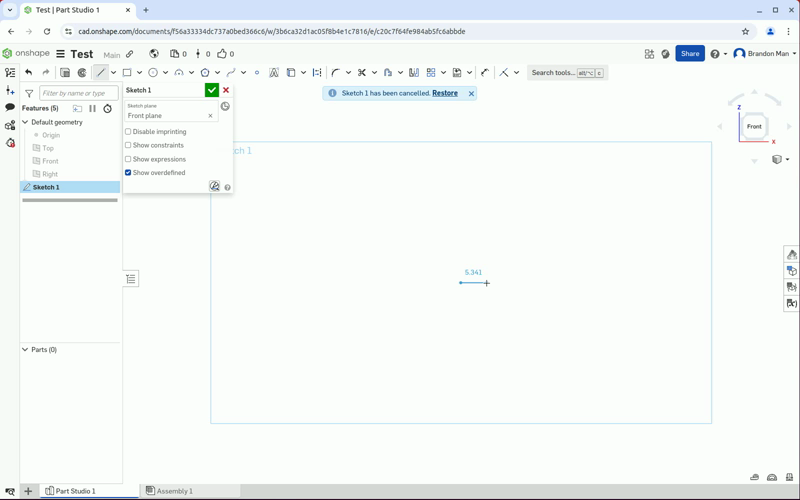
click(486, 282)
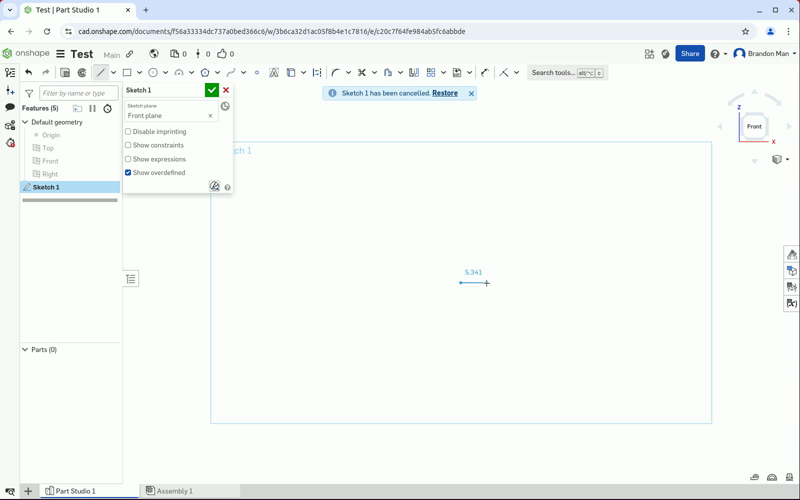
key_up(shift)
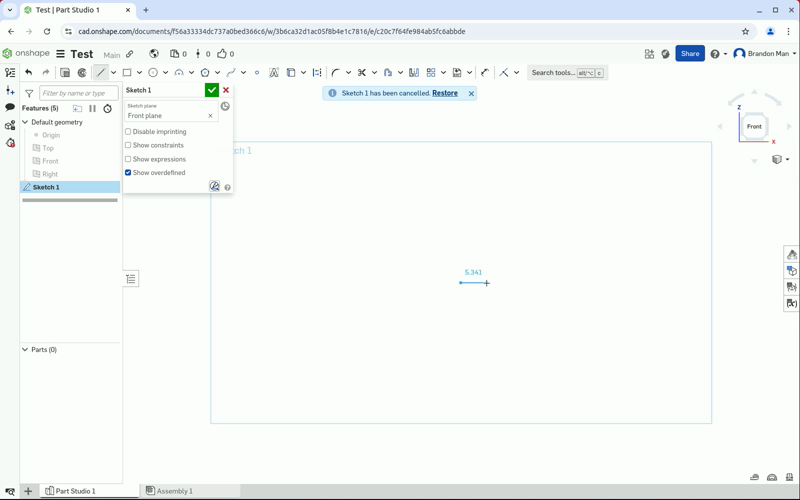
key_down(shift)
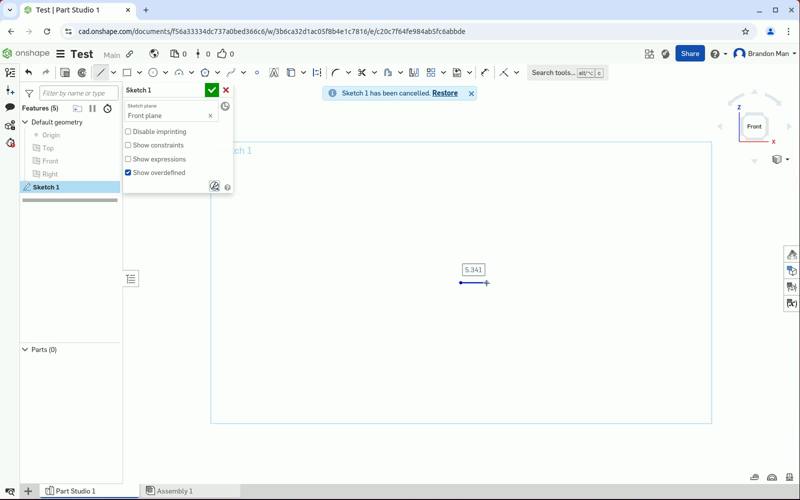
mouse_move(486, 170)
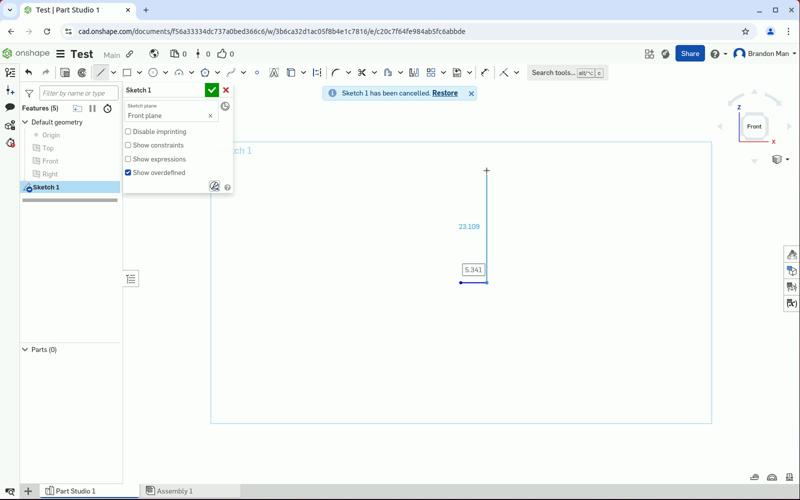
click(486, 170)
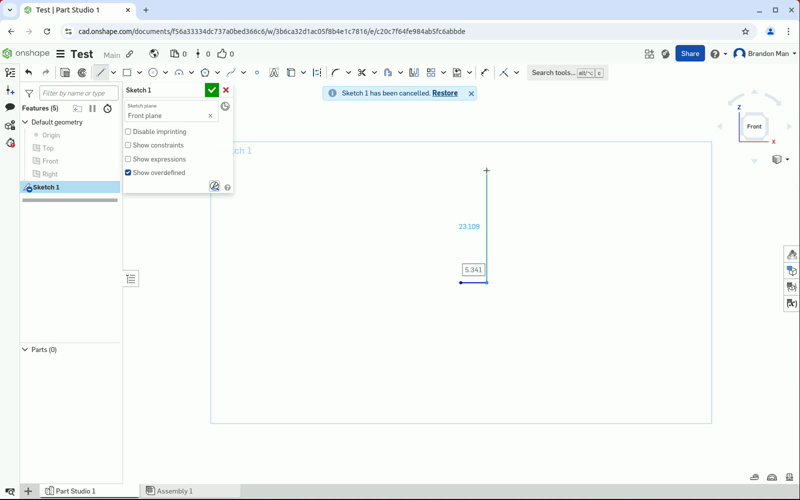
key_up(shift)
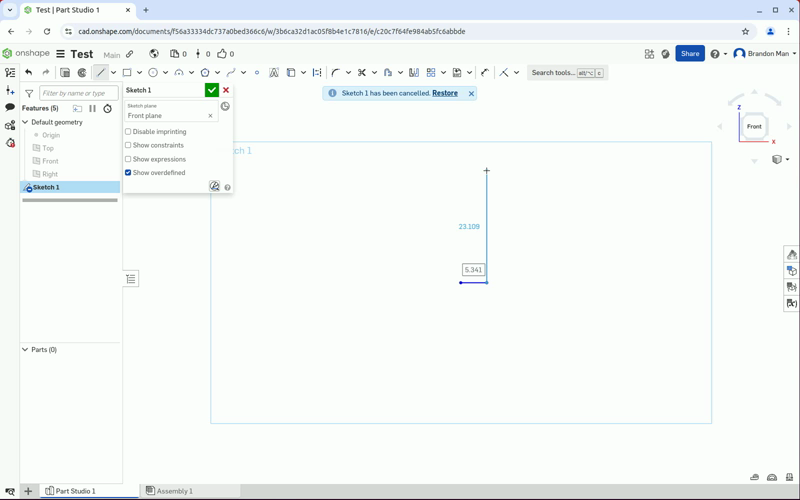
key_down(shift)
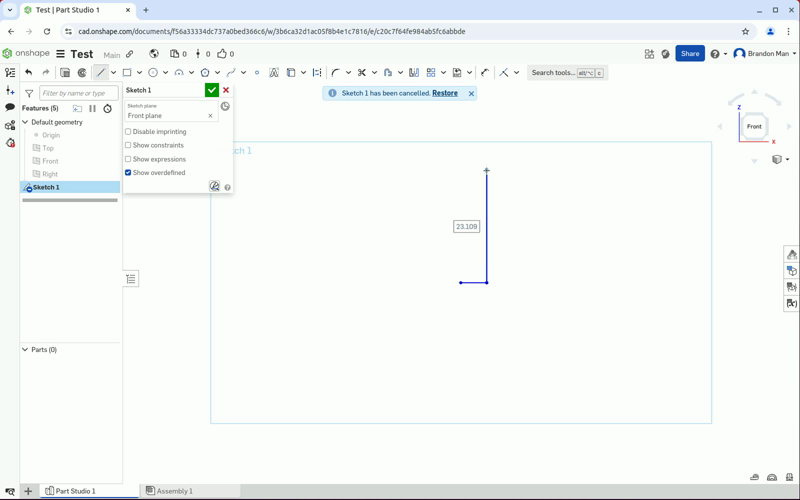
mouse_move(516, 170)
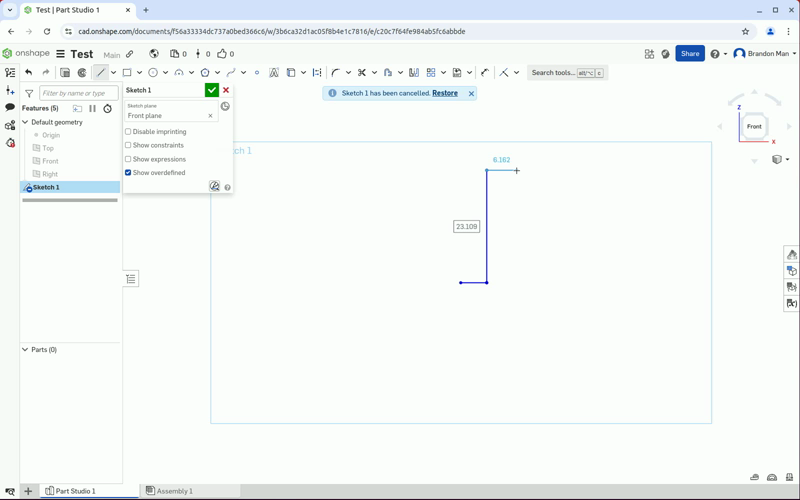
mouse_move(460, 170)
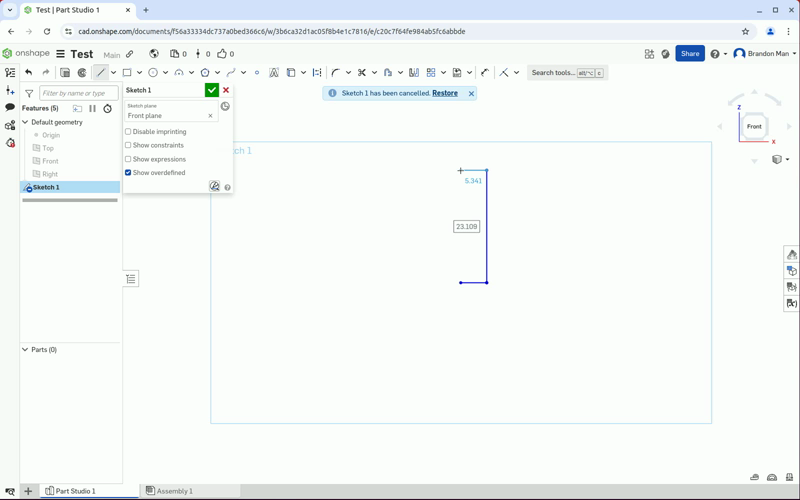
click(460, 170)
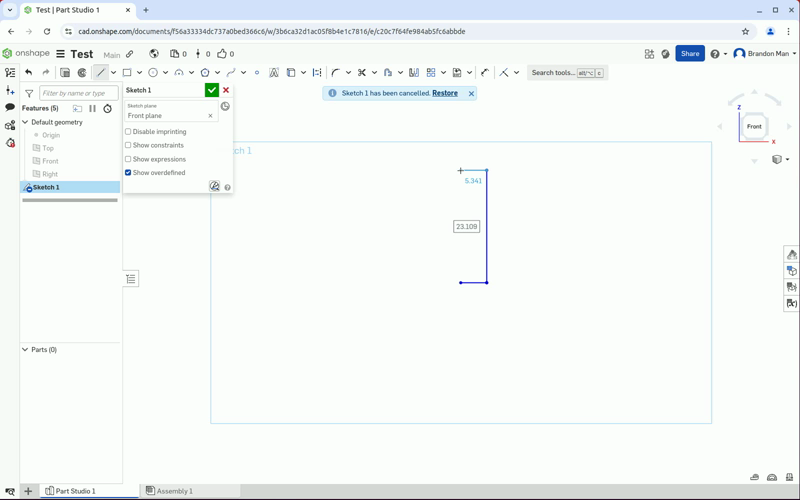
key_up(shift)
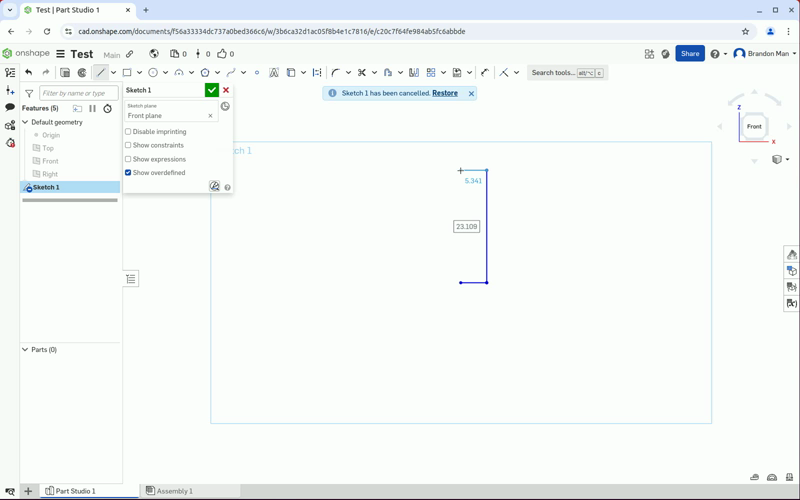
key_down(shift)
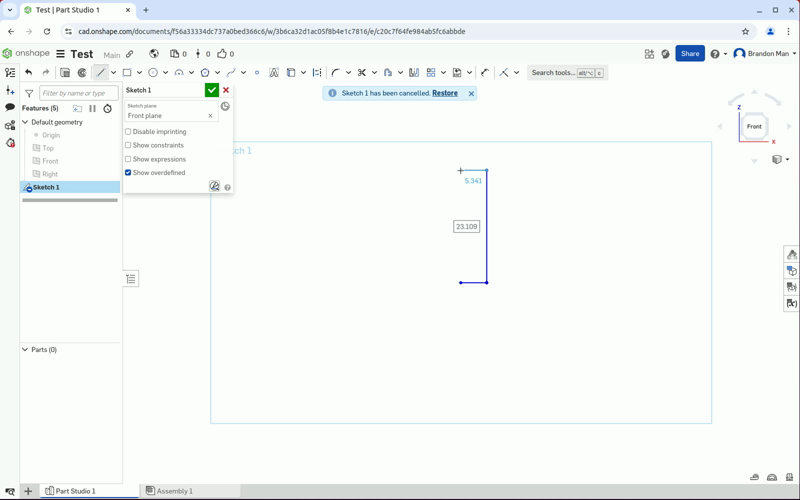
mouse_move(460, 282)
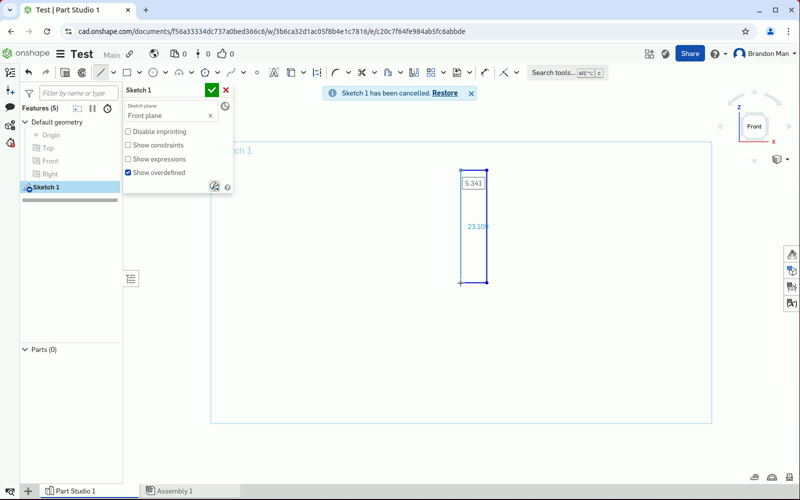
key_up(shift)
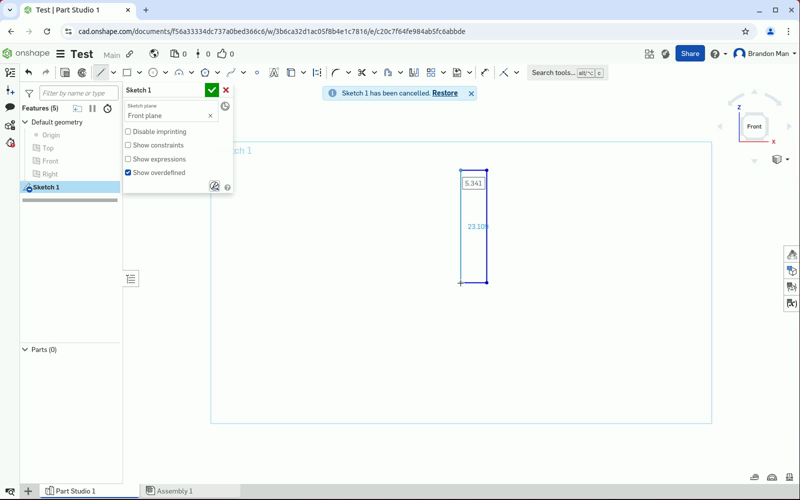
click(460, 282)
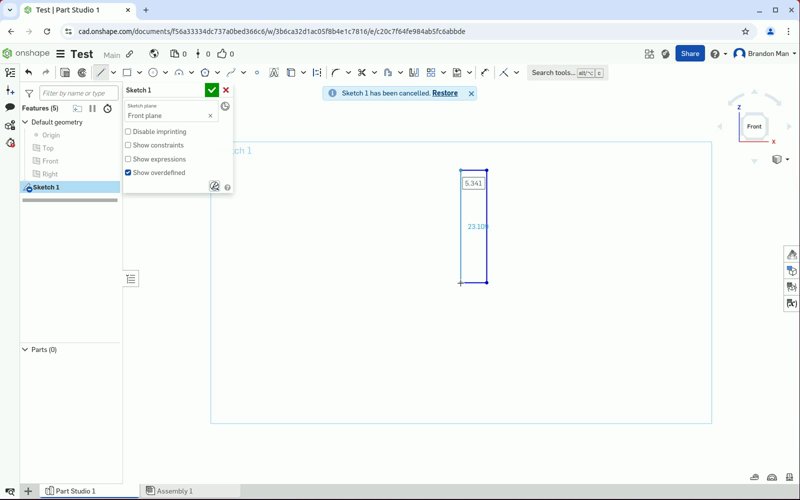
key(esc)
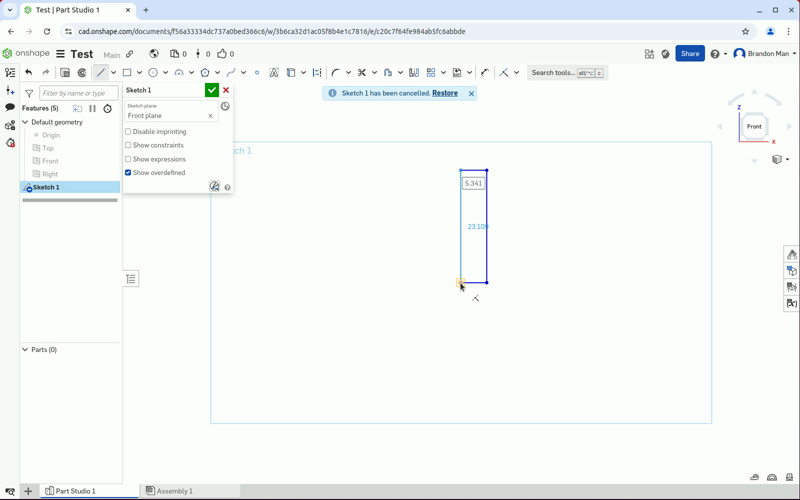
mouse_move(476, 199)
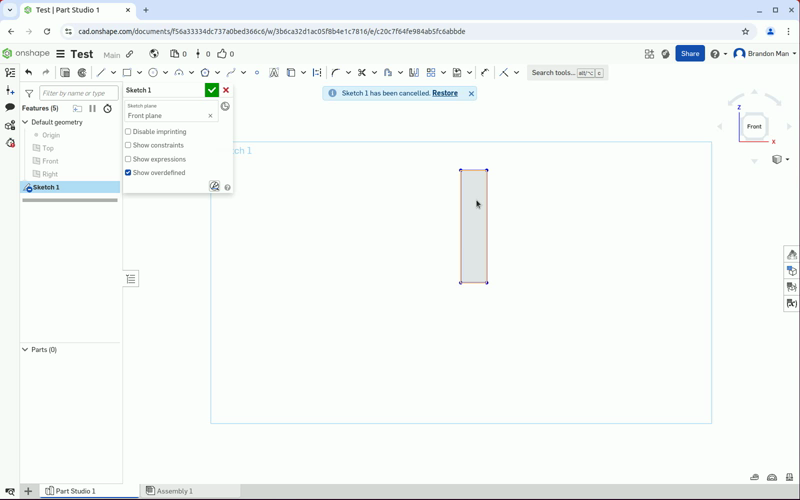
click(476, 199)
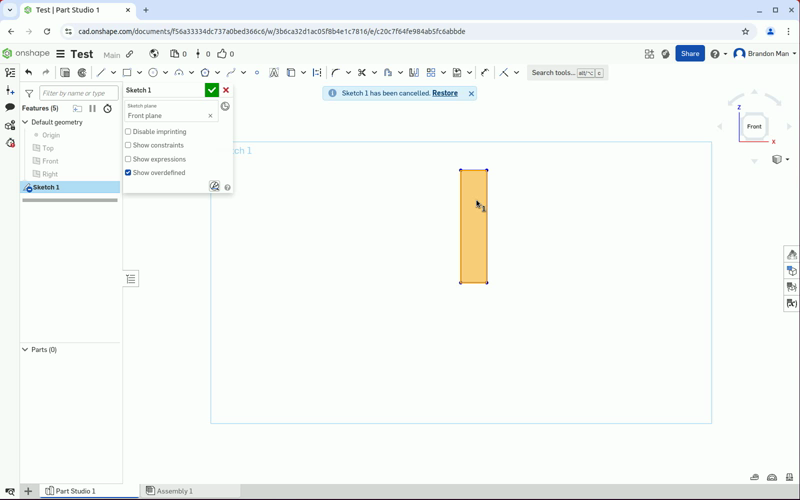
mouse_move(73, 352)
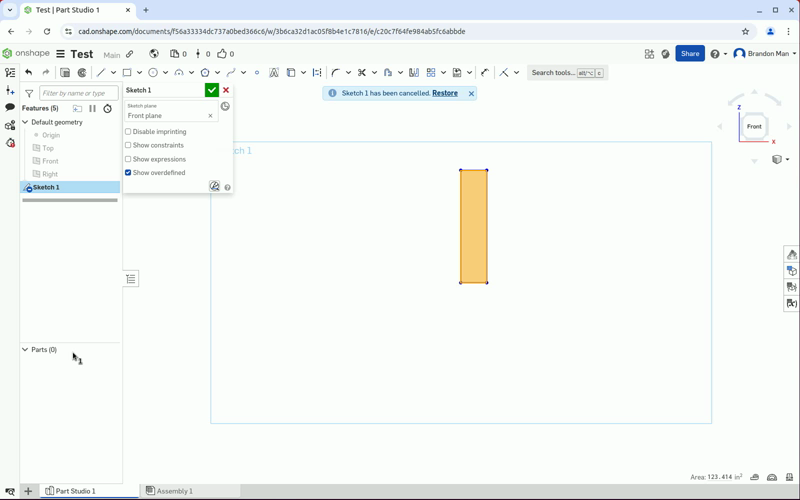
key(shift+y)
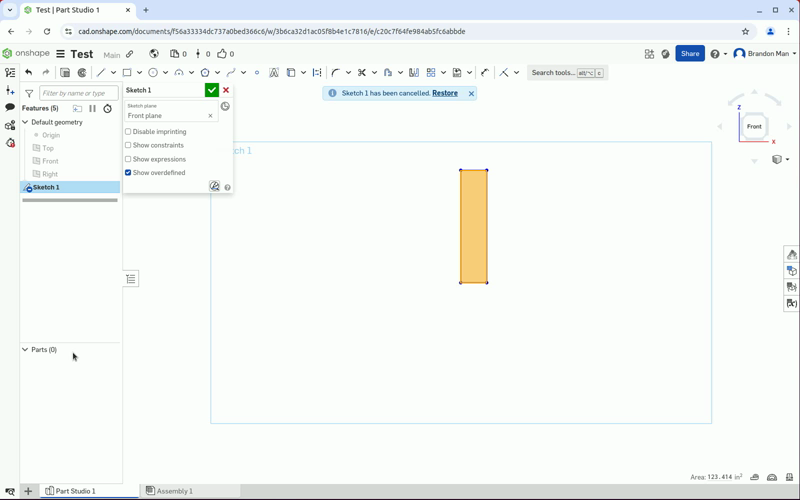
key(shift+e)
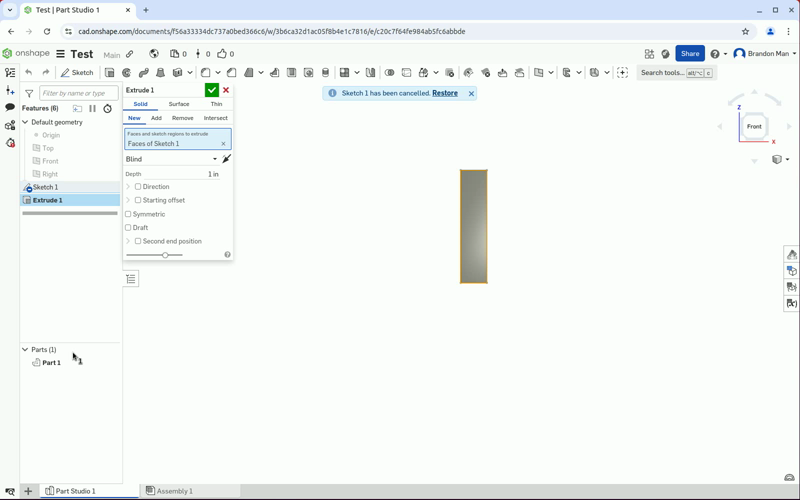
mouse_move(143, 106)
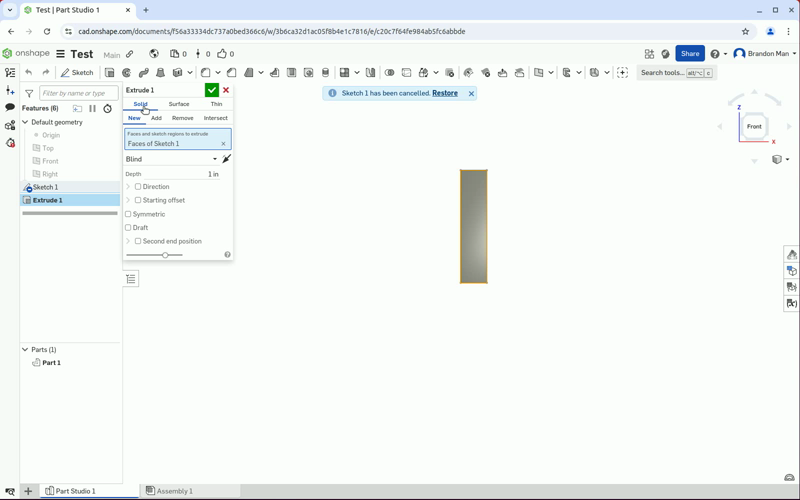
click(143, 106)
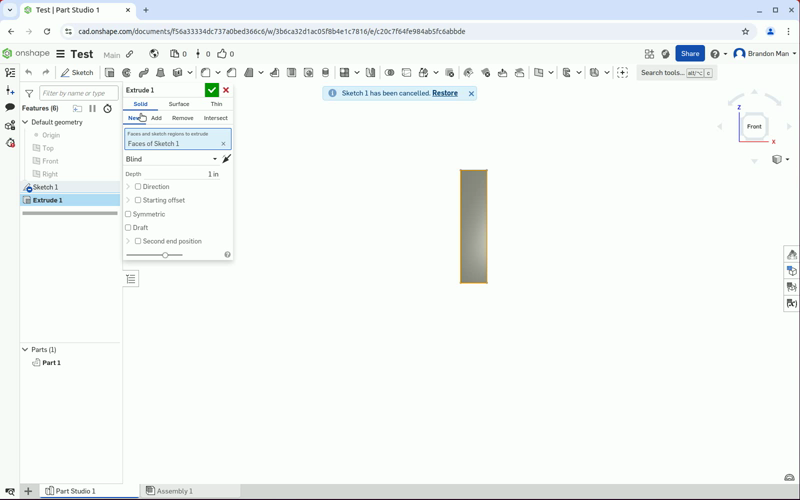
mouse_move(137, 120)
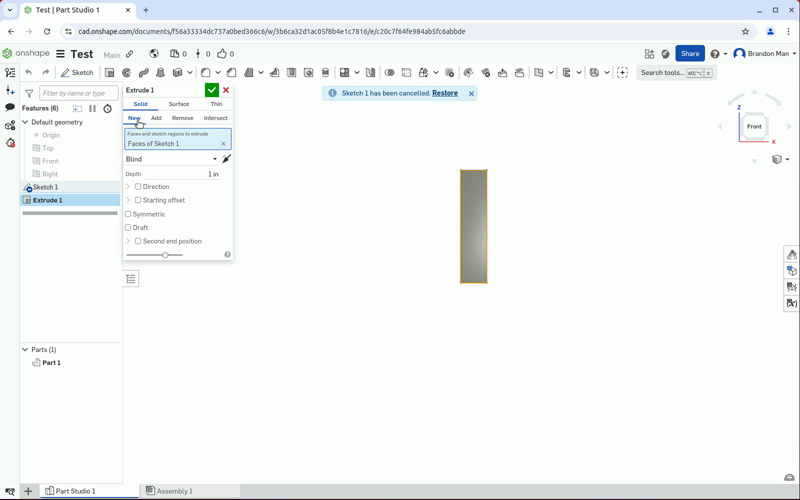
click(137, 120)
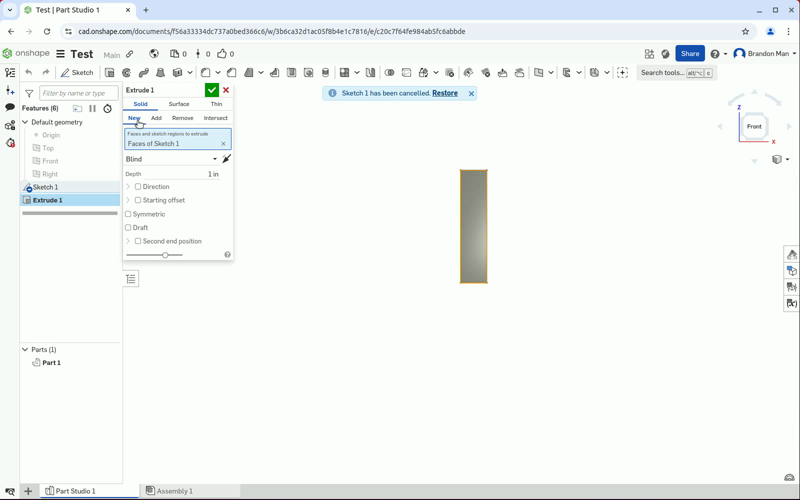
key(tab, 4)
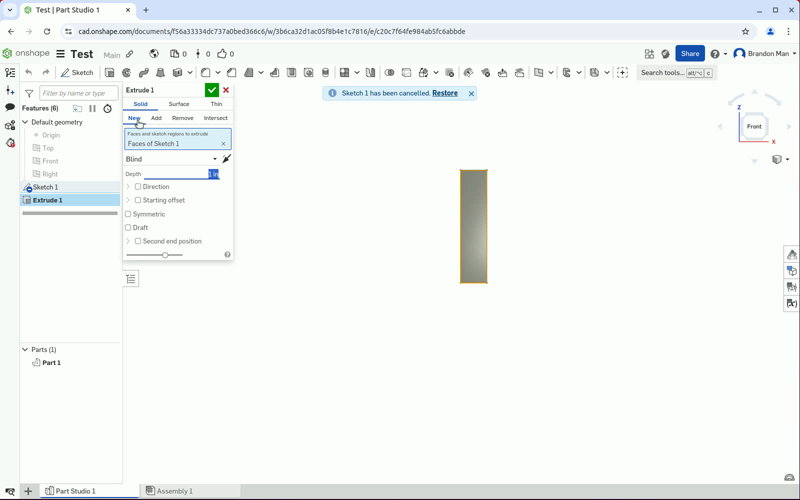
text(0.963)
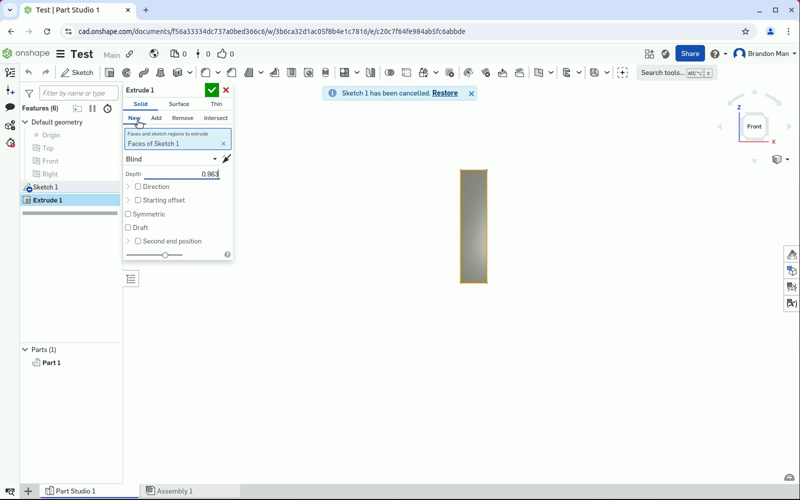
key(enter)
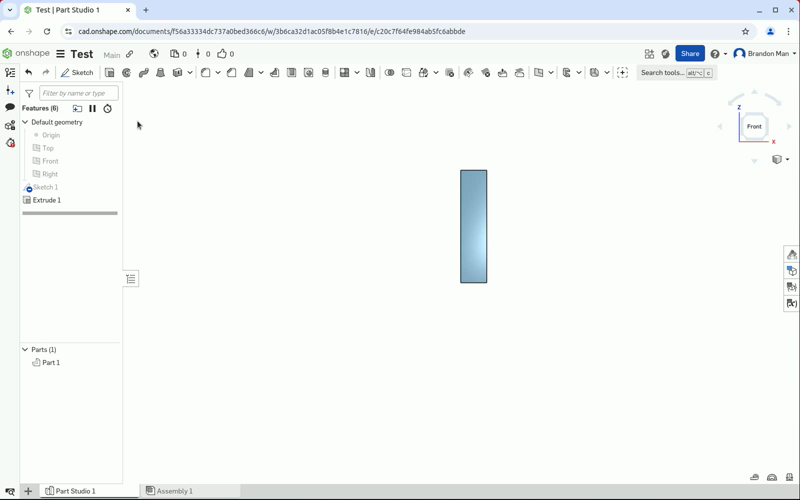
key(shift+h)
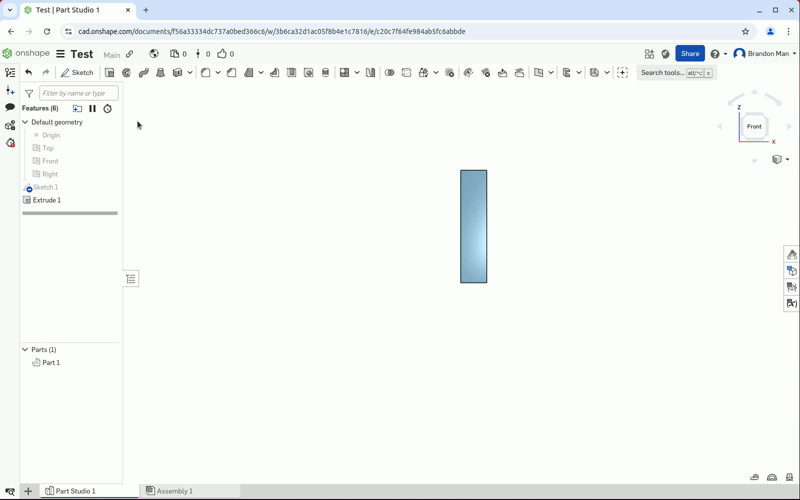
key(shift+h)
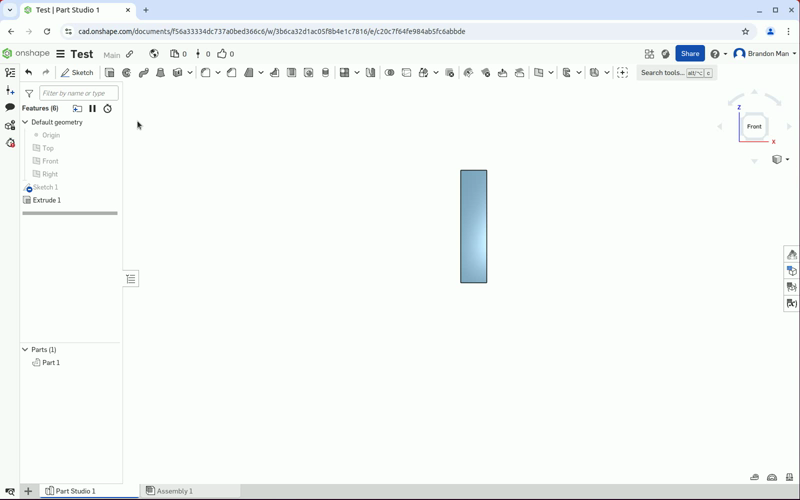
mouse_move(73, 189)
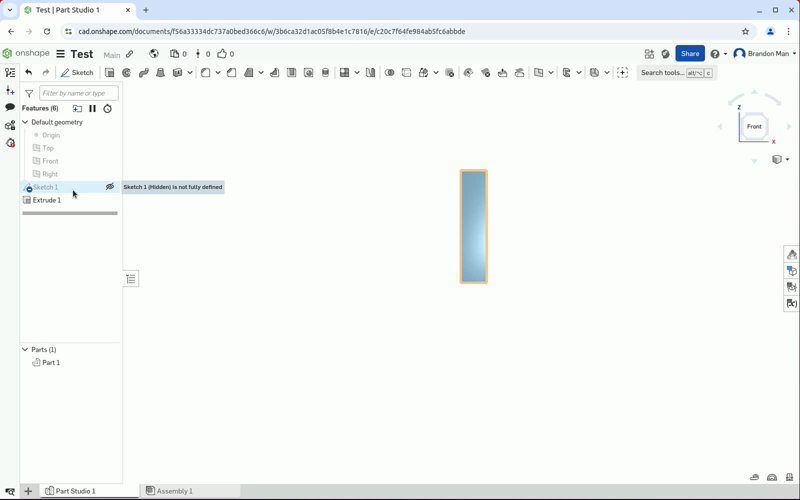
click(73, 189)
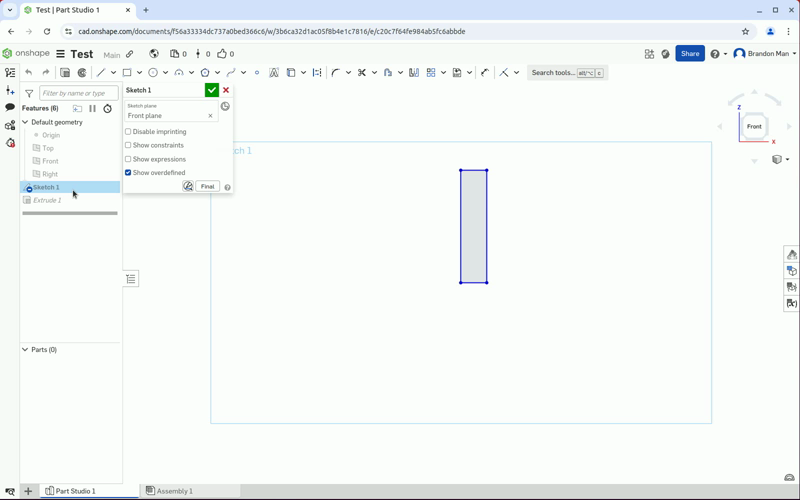
mouse_move(229, 92)
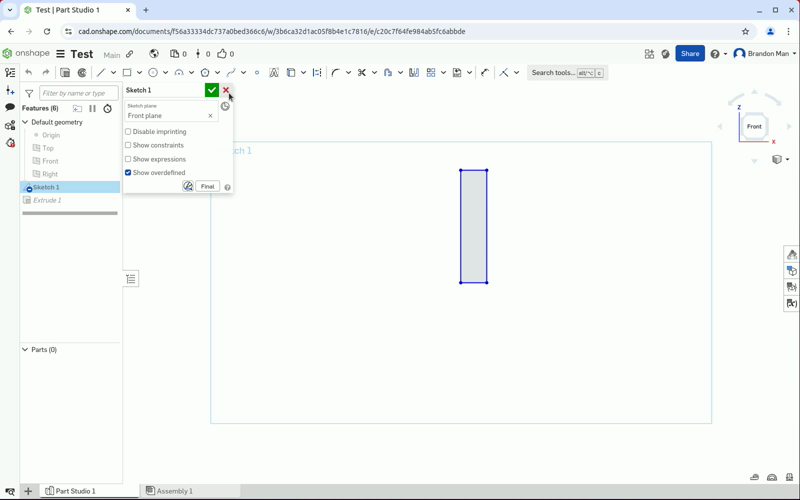
click(229, 92)
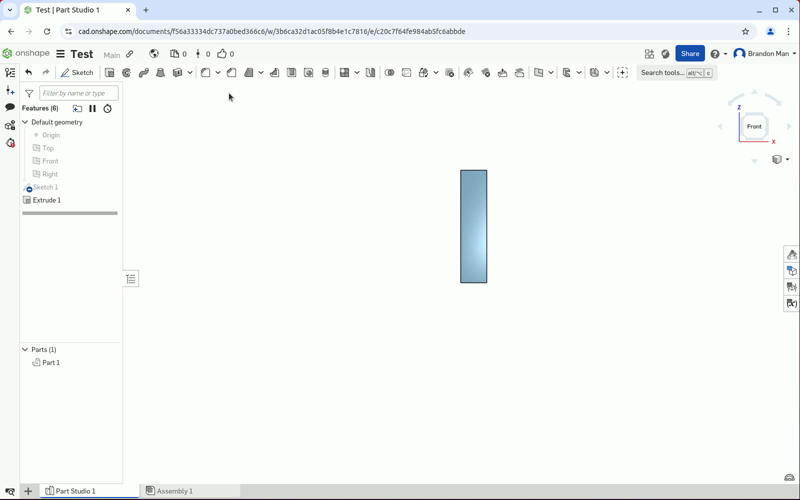
mouse_move(73, 352)
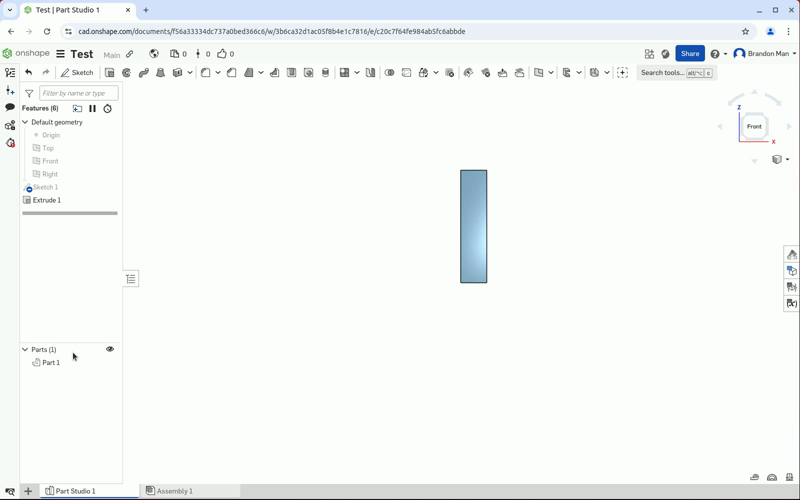
key(y)
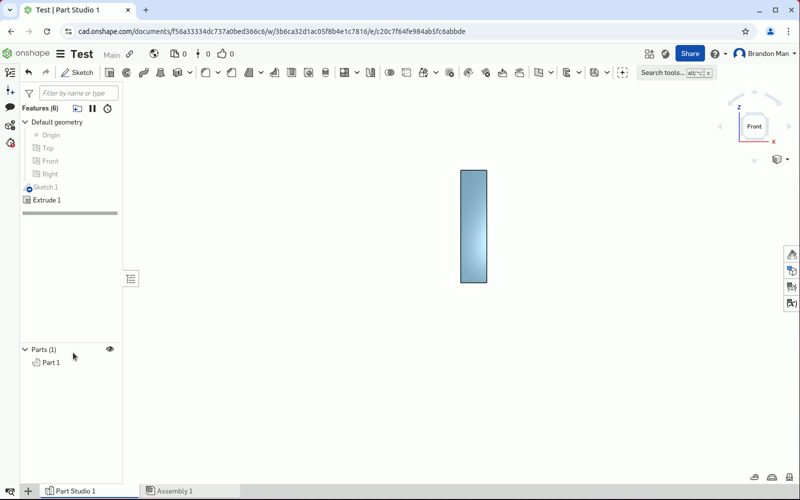
key(shift+p)
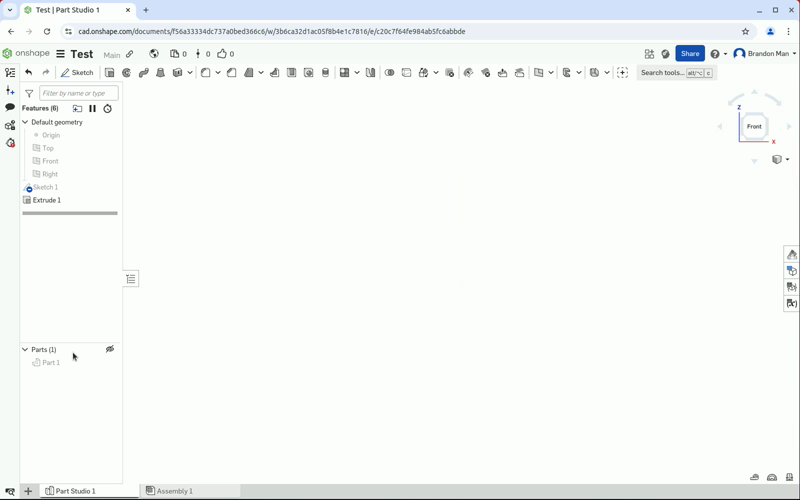
key(space)
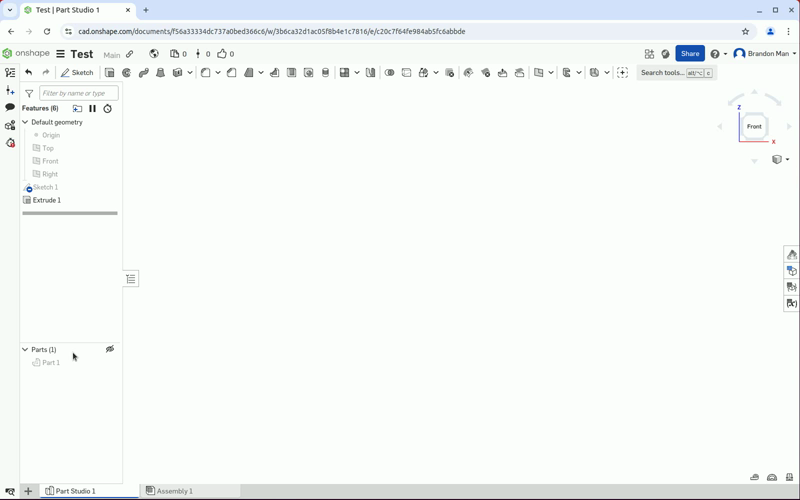
key_down(shift)
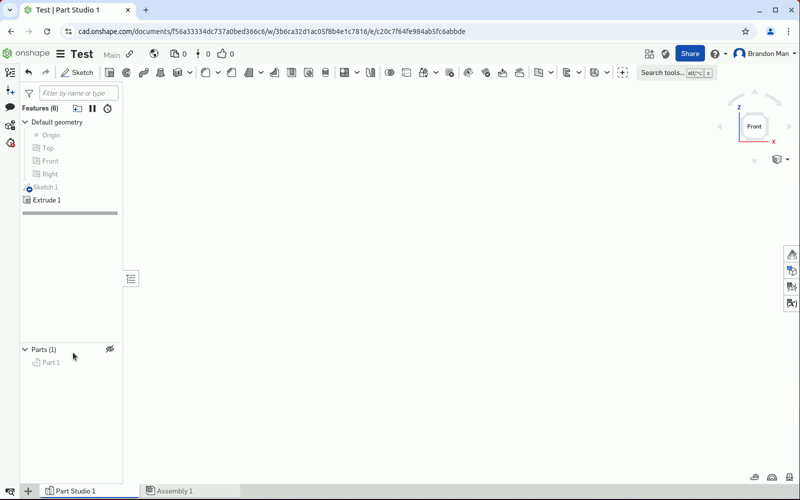
key(down)
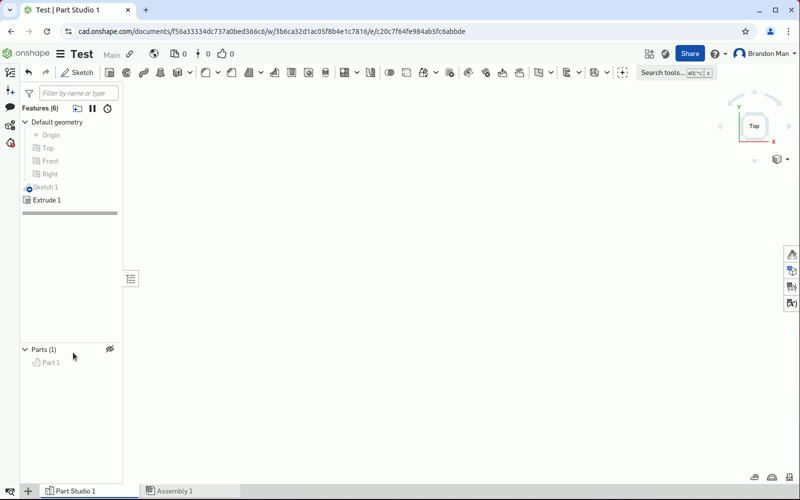
key_up(shift)
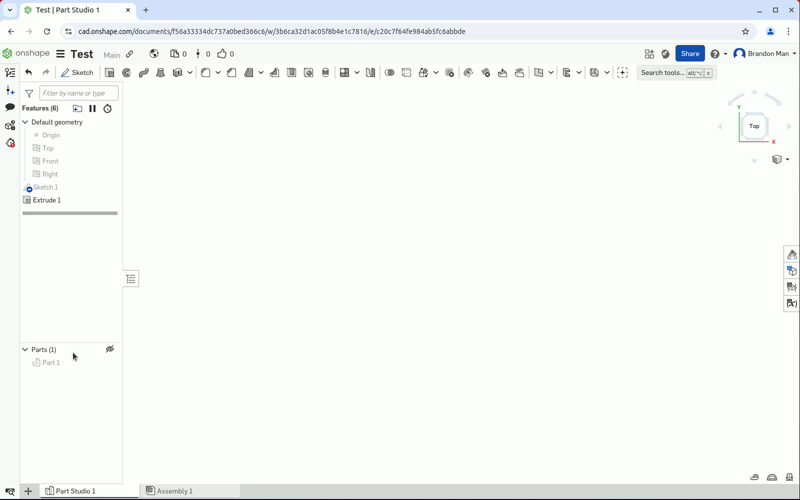
mouse_move(73, 352)
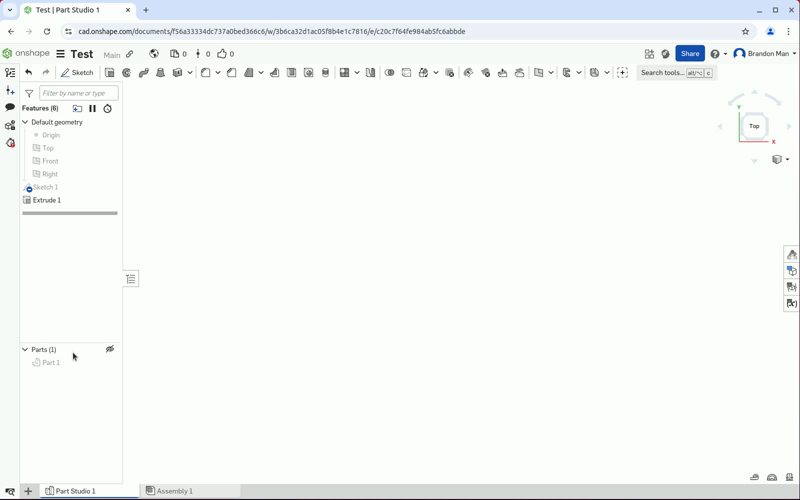
key(shift+y)
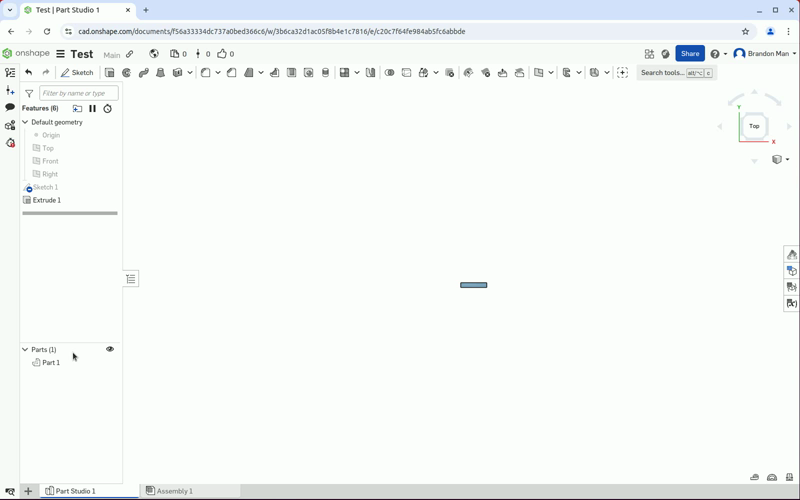
mouse_move(541, 75)
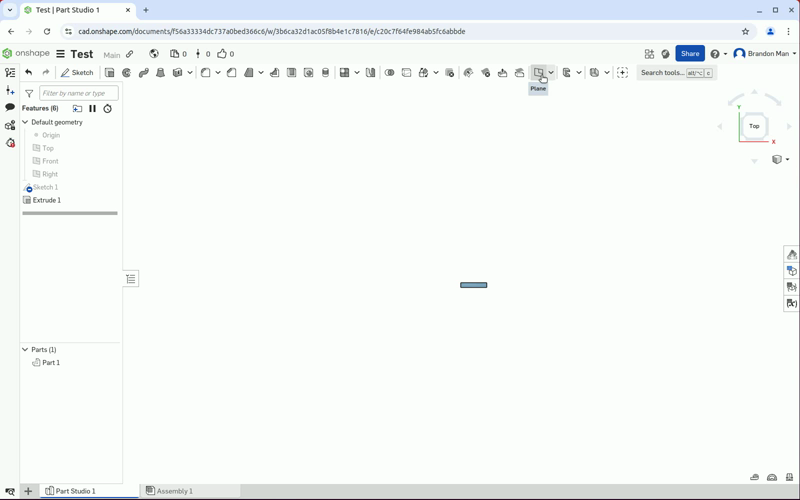
click(541, 75)
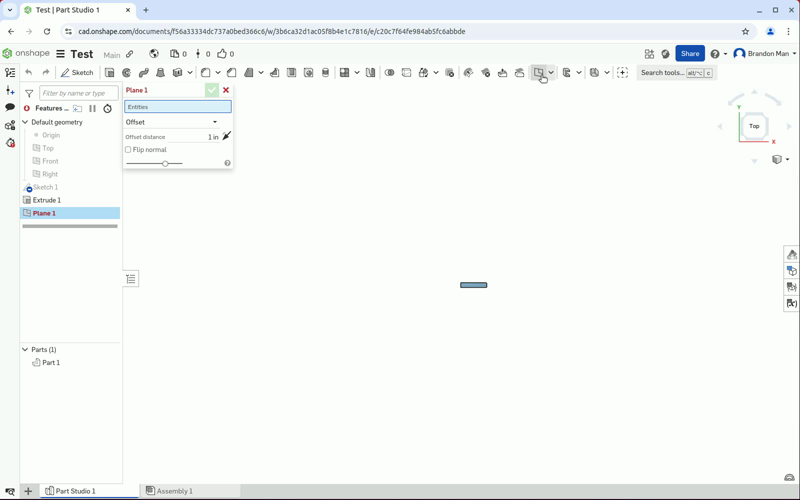
mouse_move(73, 150)
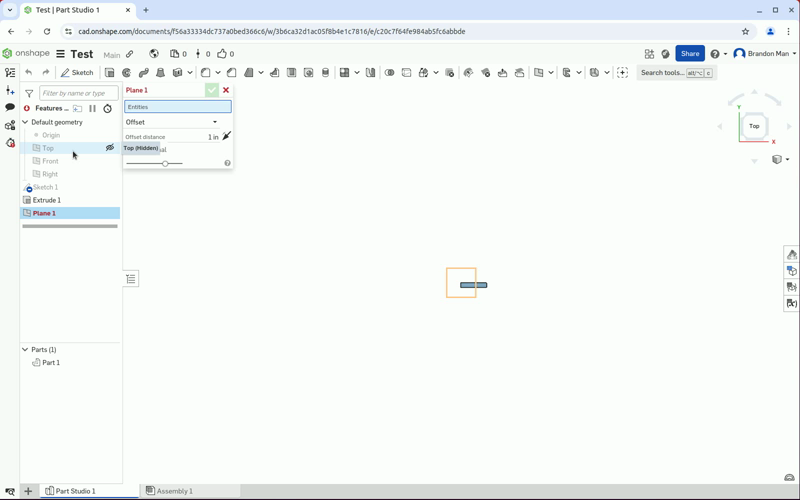
click(73, 150)
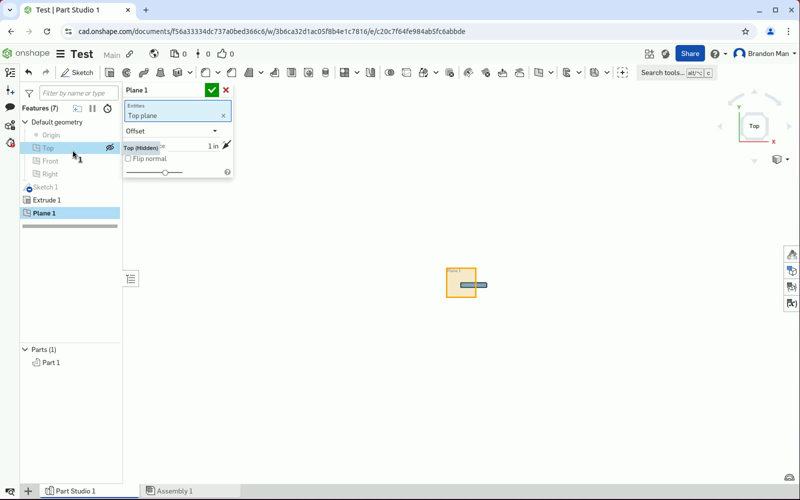
key(tab, 2)
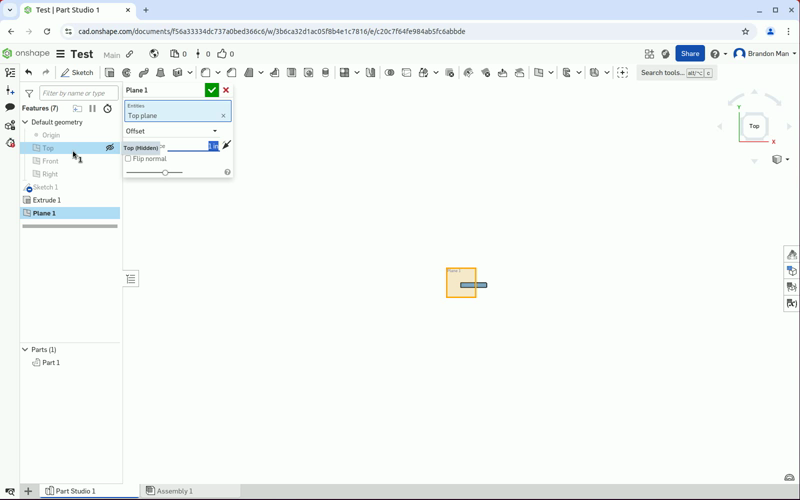
text(23.108)
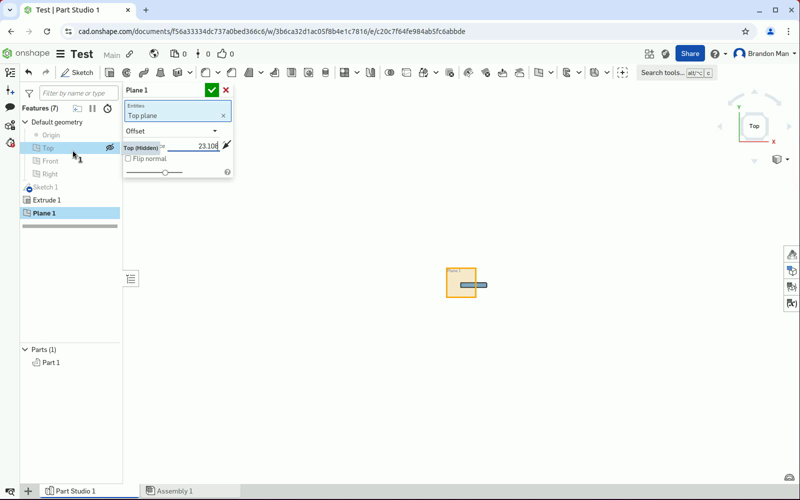
key(enter, 2)
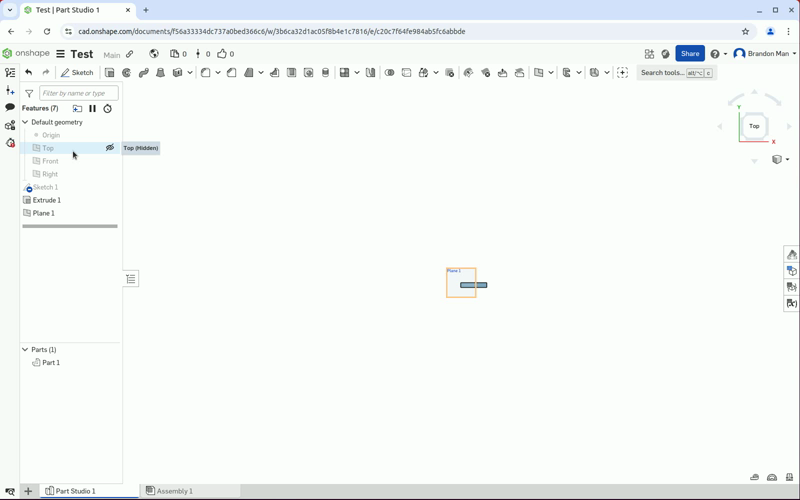
key(shift+s)
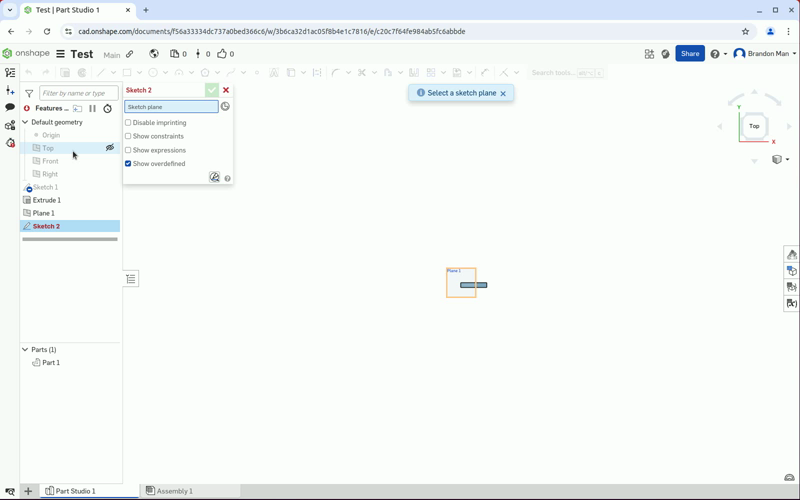
mouse_move(73, 215)
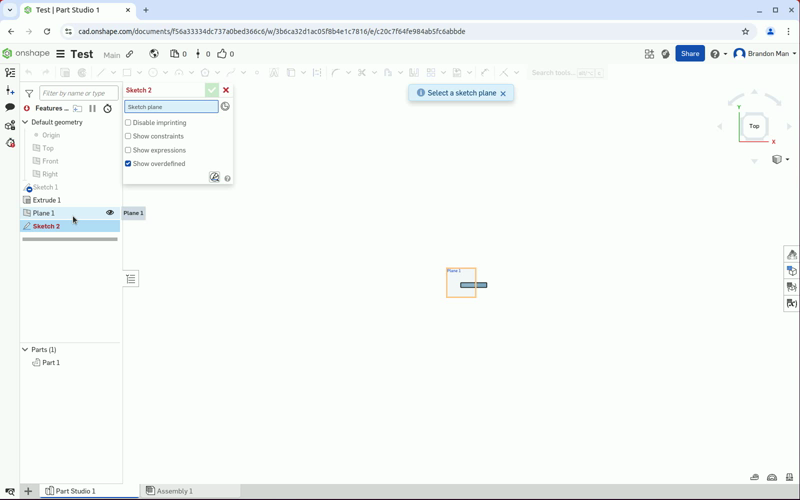
click(73, 215)
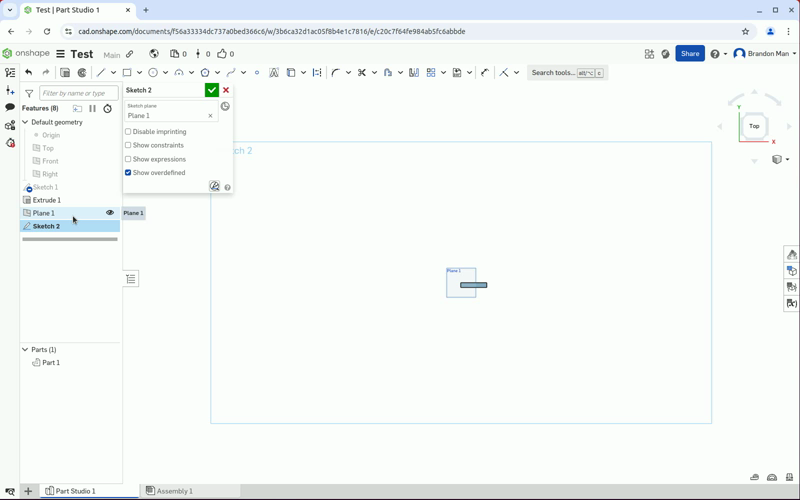
mouse_move(73, 352)
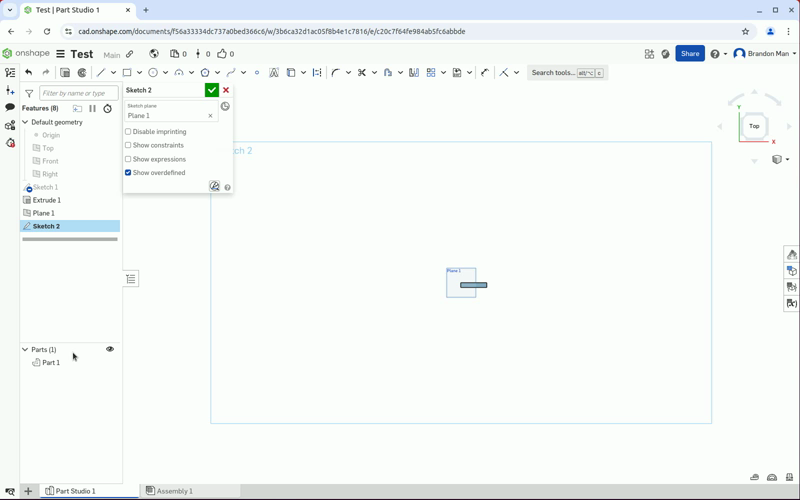
key(y)
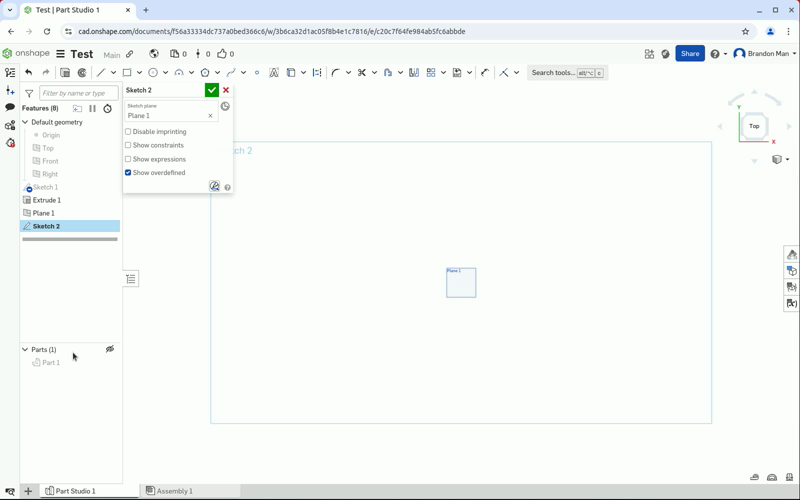
key(l)
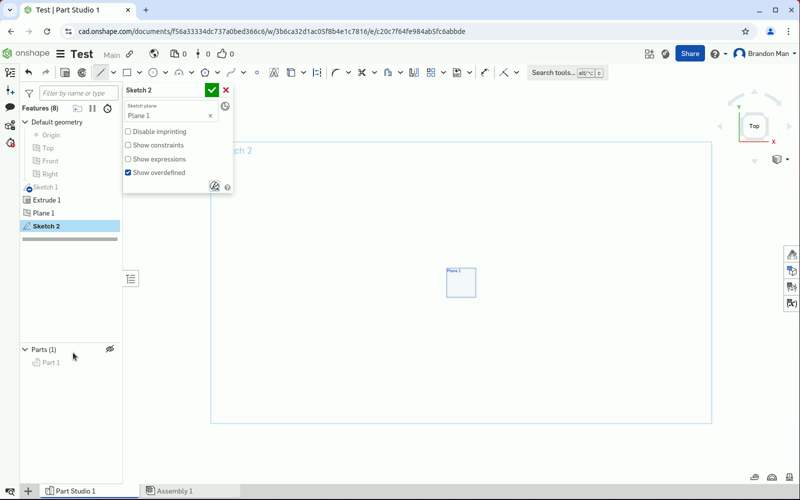
key_down(shift)
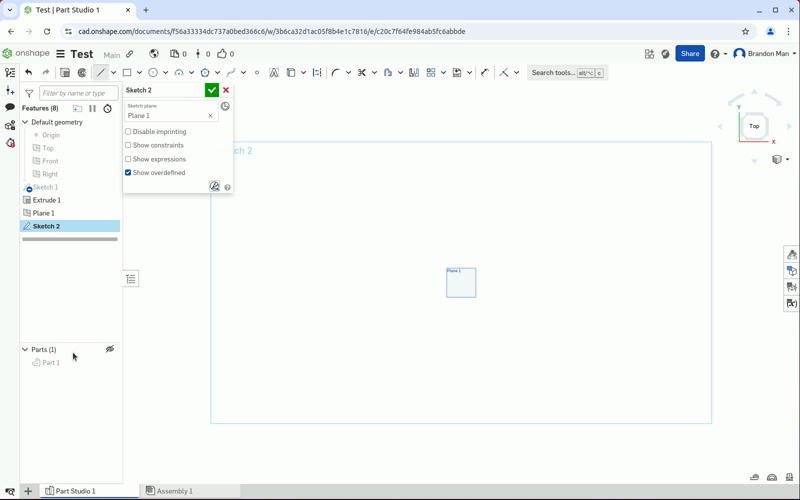
mouse_move(459, 311)
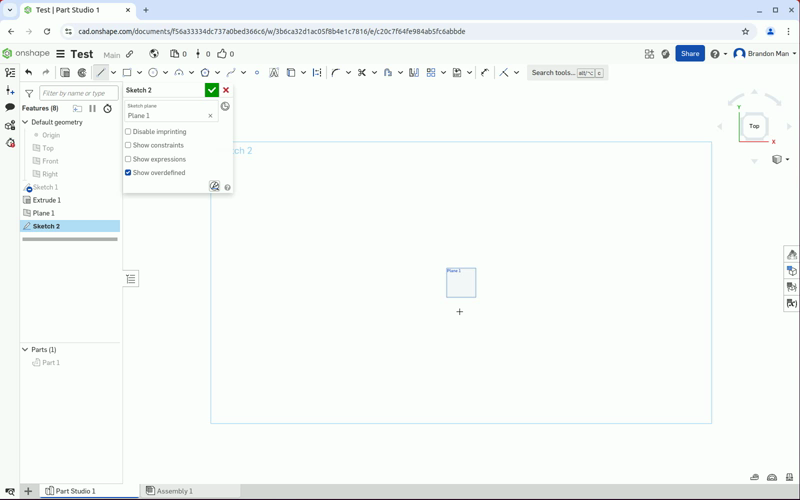
click(459, 311)
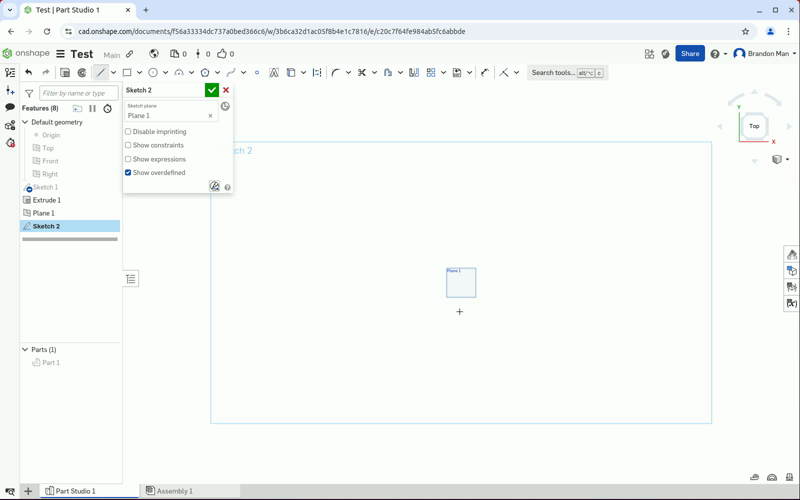
key_up(shift)
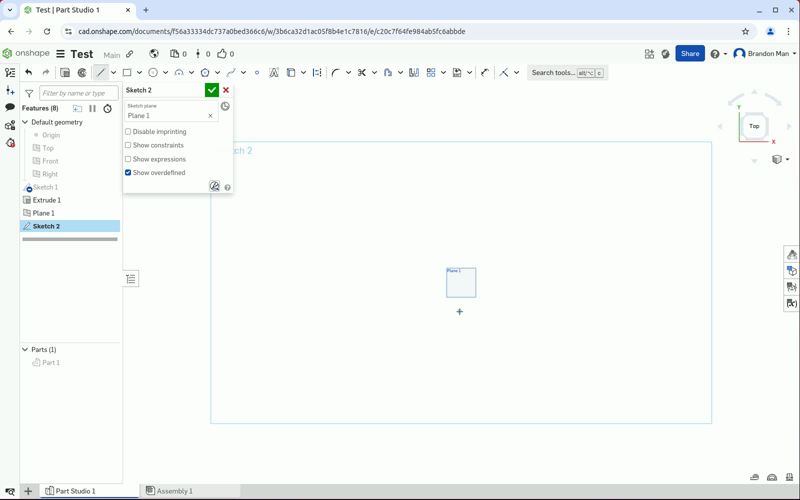
key_down(shift)
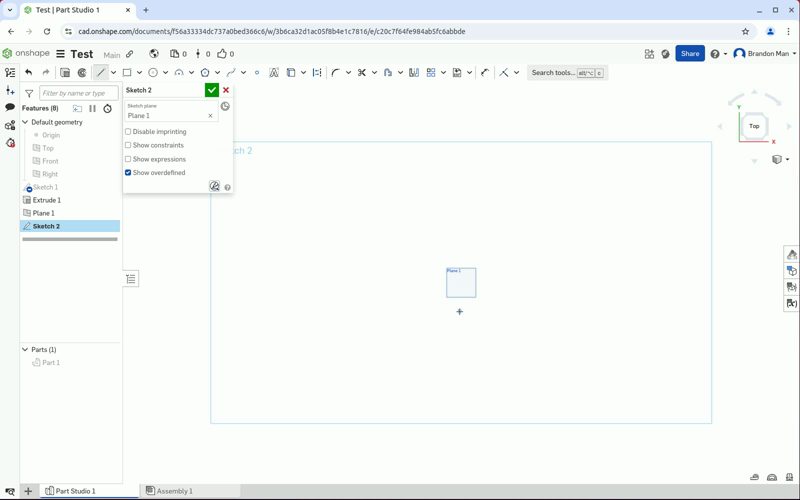
mouse_move(489, 311)
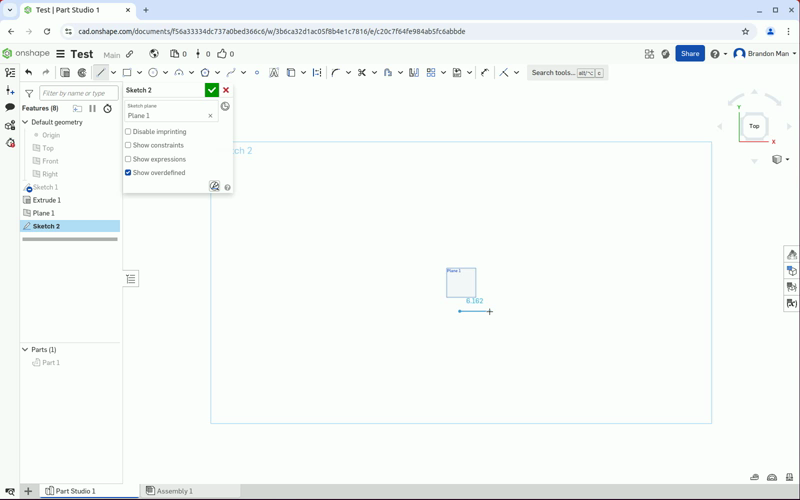
mouse_move(487, 311)
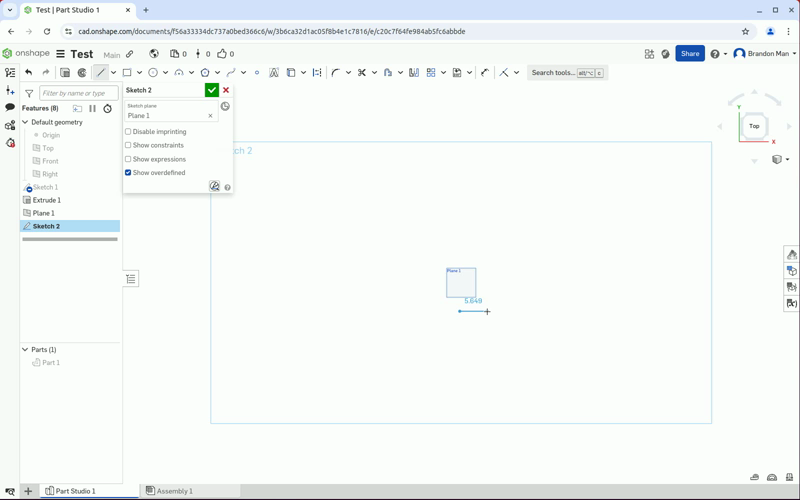
click(487, 311)
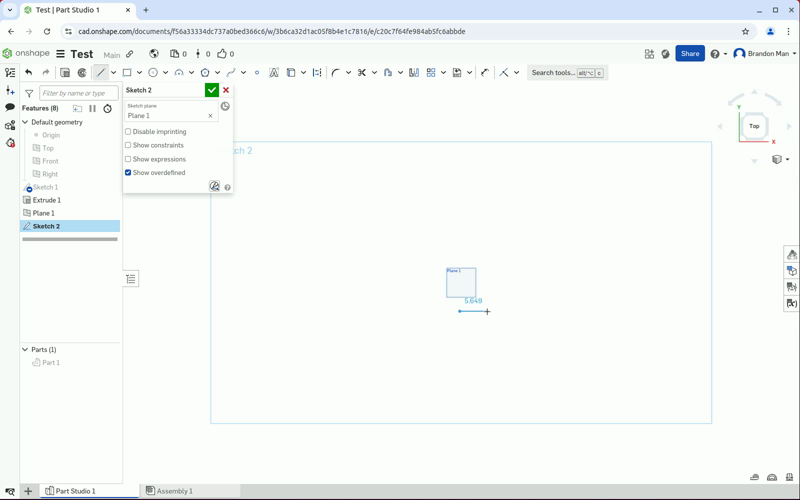
key_up(shift)
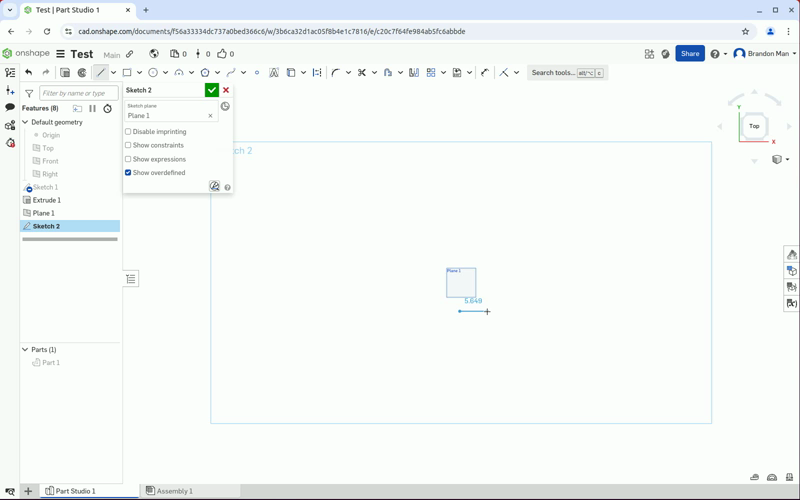
key_down(shift)
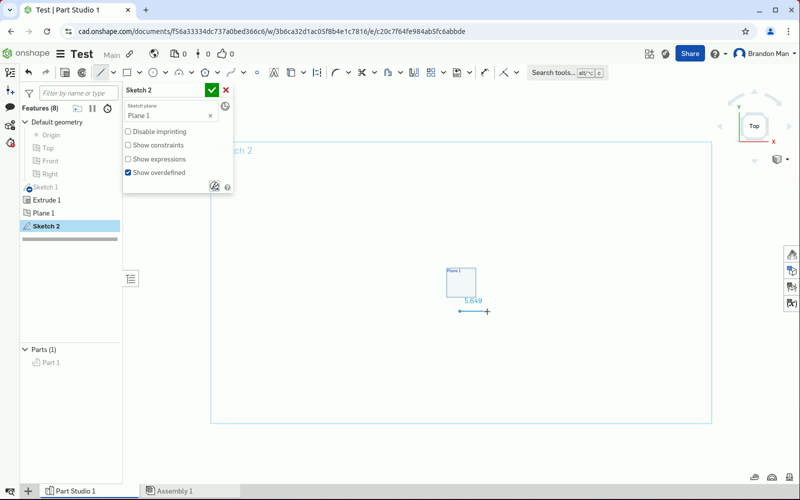
mouse_move(517, 311)
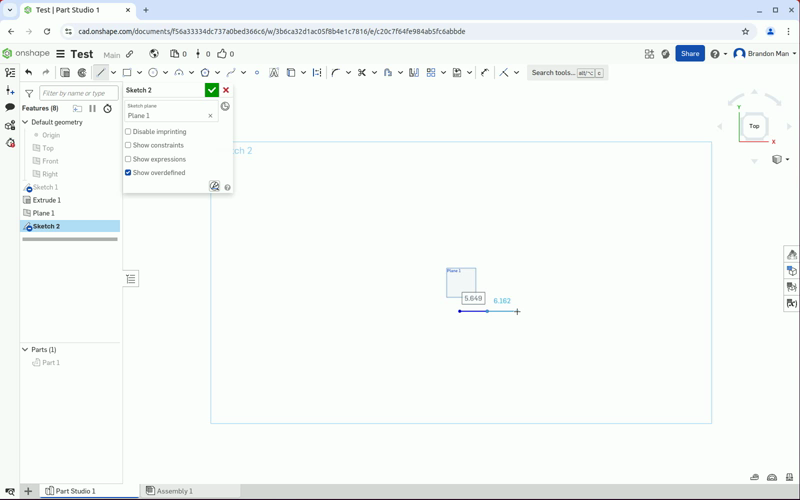
mouse_move(487, 282)
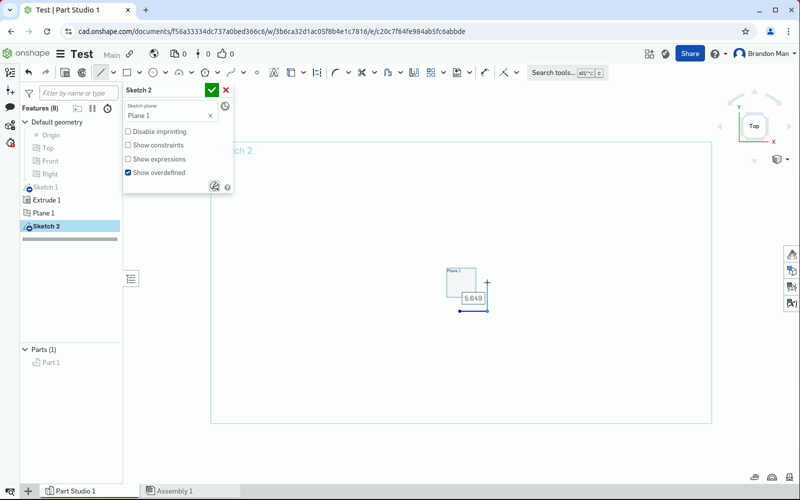
click(487, 282)
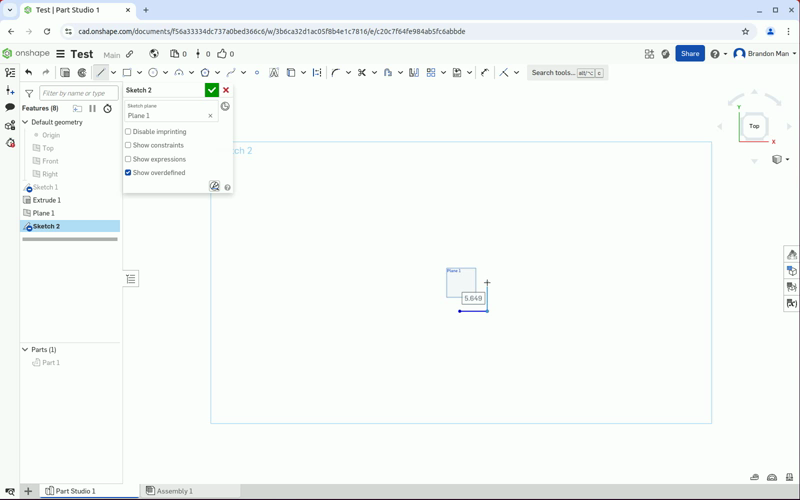
key_up(shift)
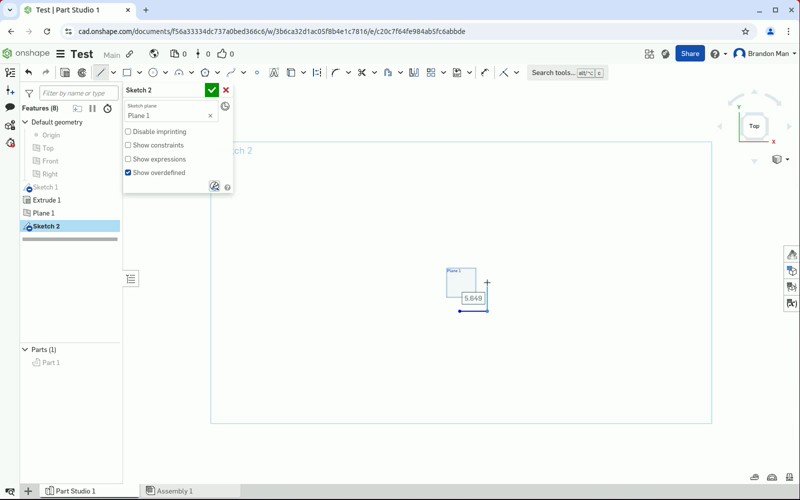
key_down(shift)
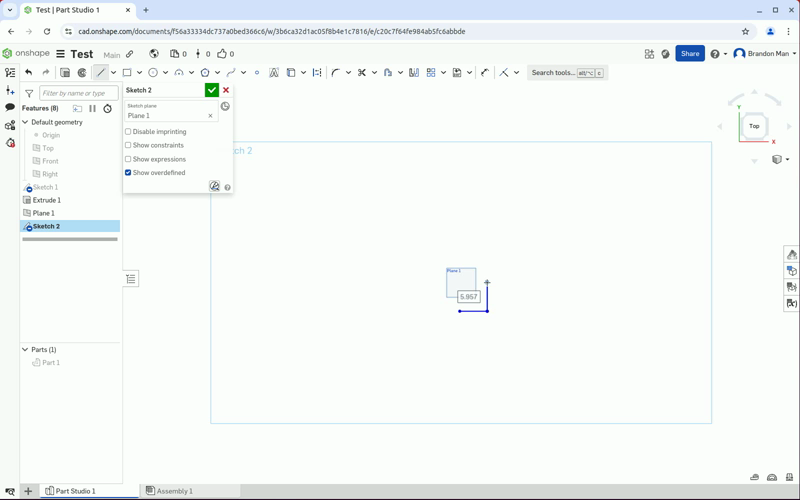
mouse_move(517, 282)
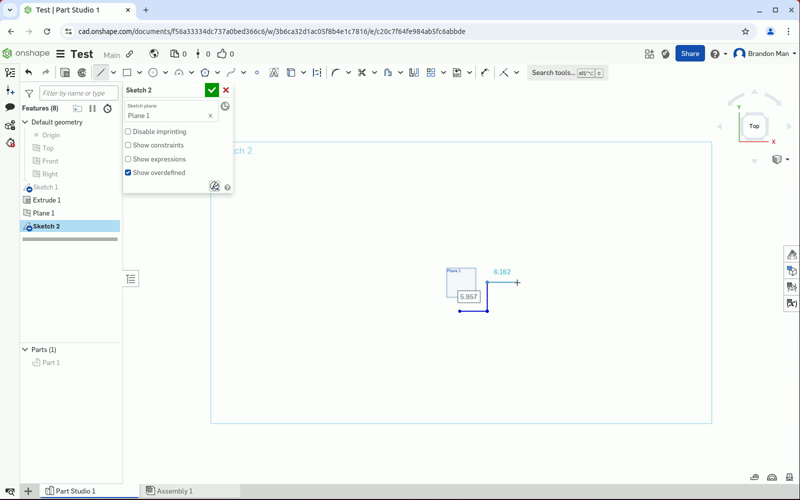
mouse_move(486, 282)
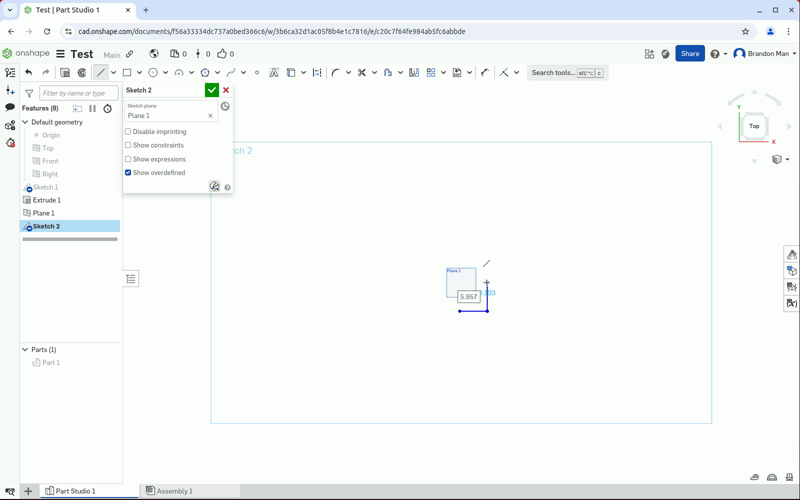
scroll(6)
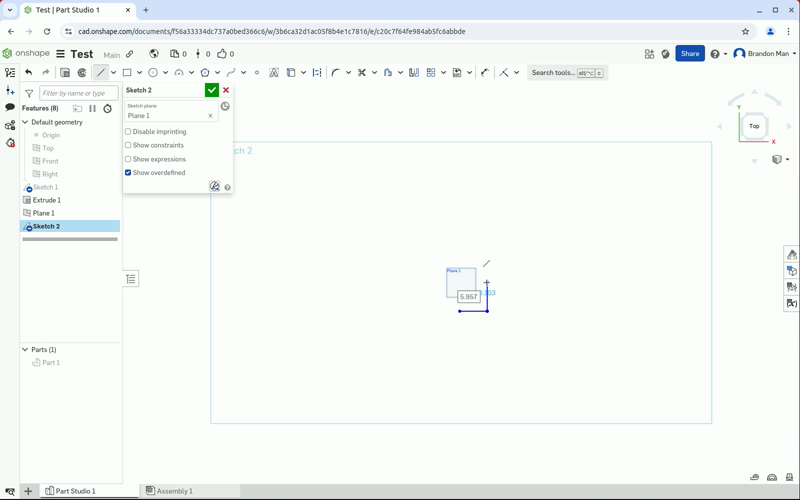
scroll(6)
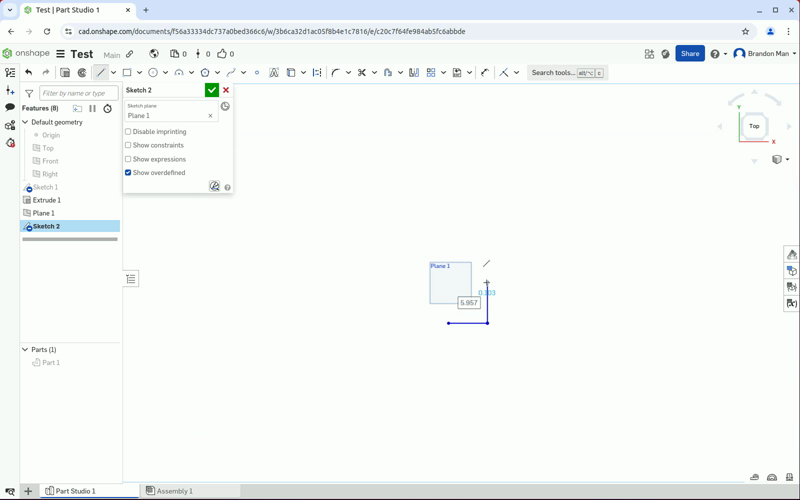
scroll(6)
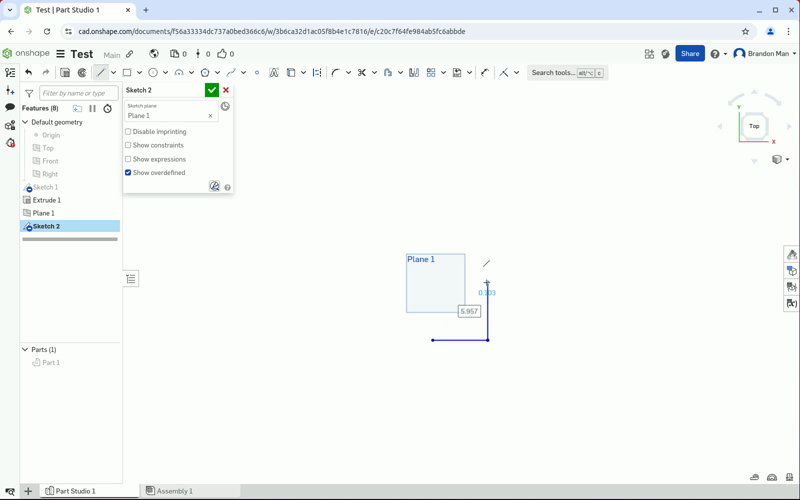
scroll(6)
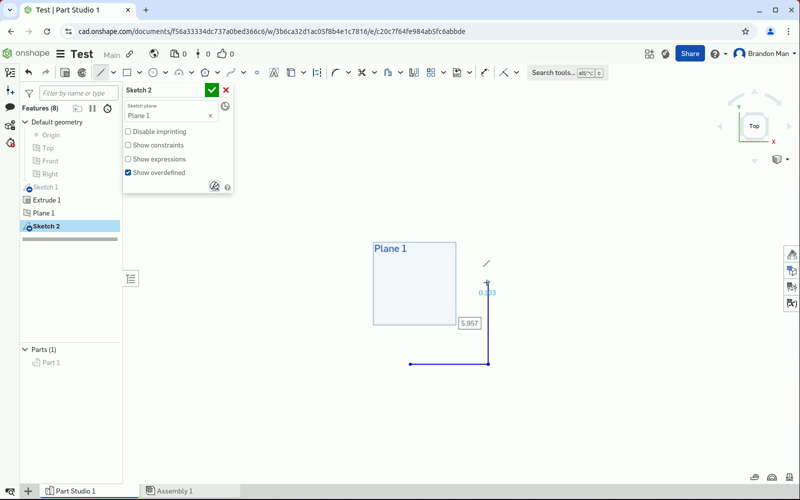
scroll(6)
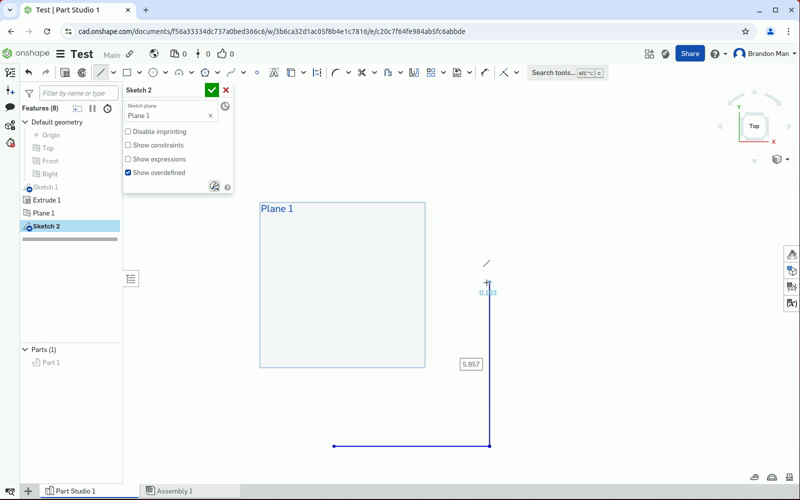
scroll(6)
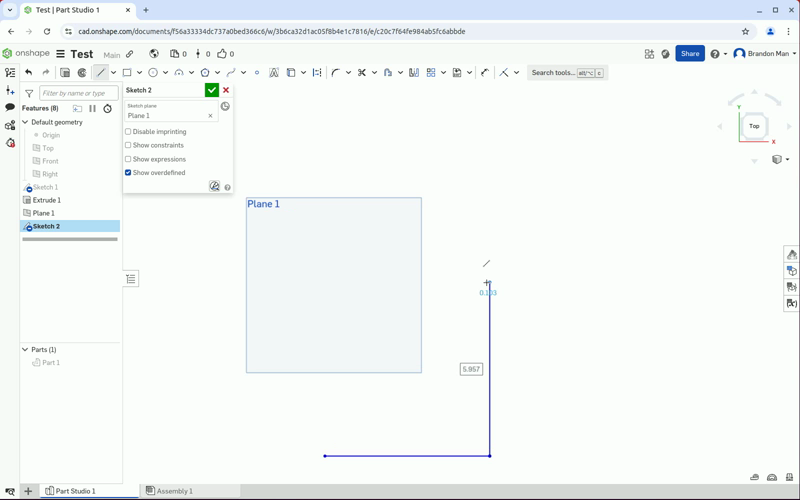
scroll(6)
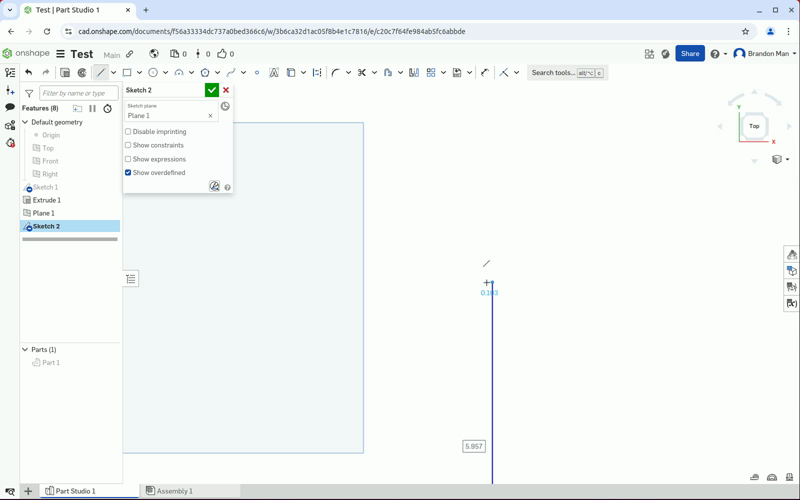
click(486, 282)
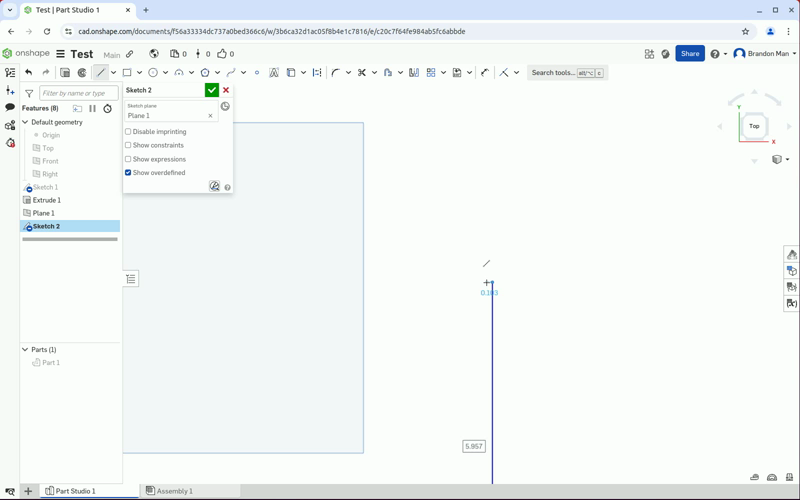
scroll(-6)
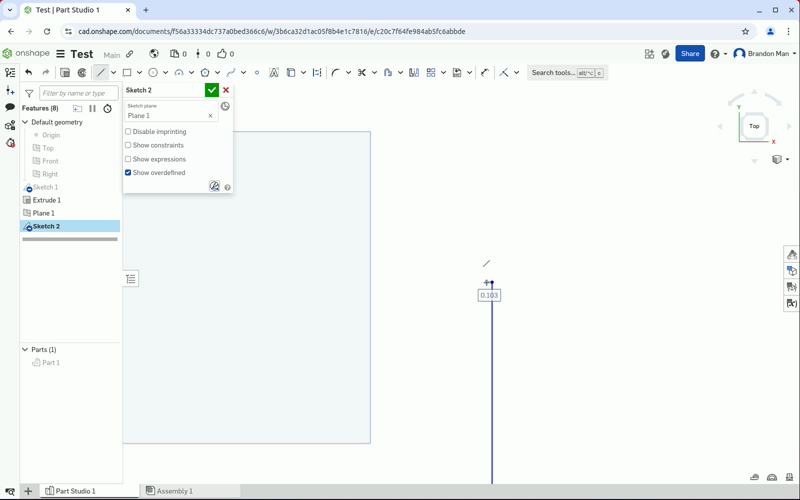
scroll(-6)
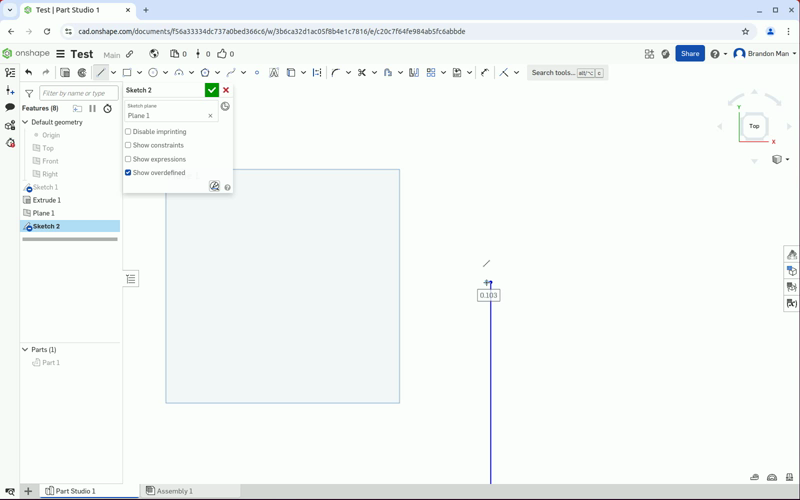
scroll(-6)
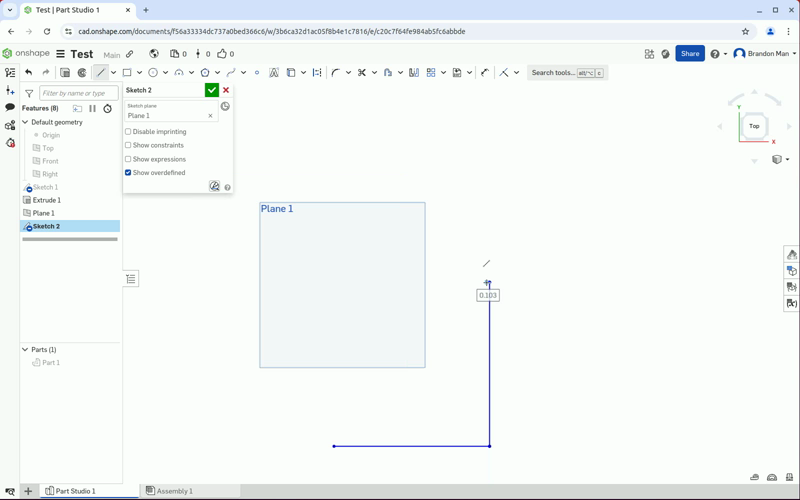
scroll(-6)
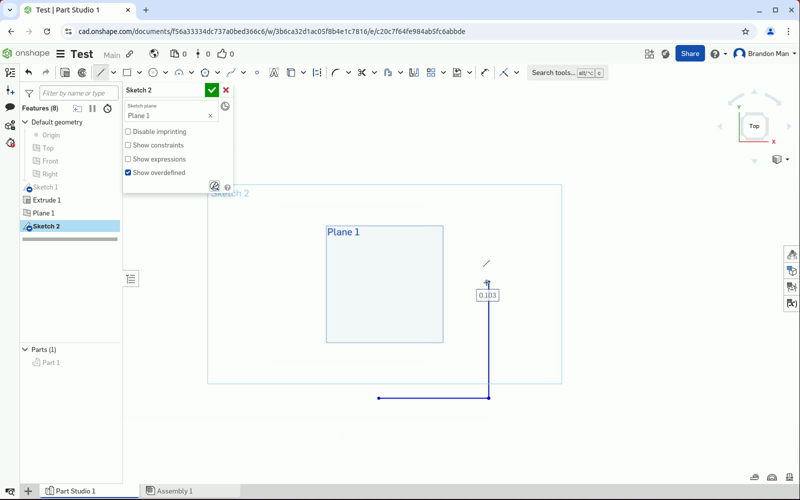
scroll(-6)
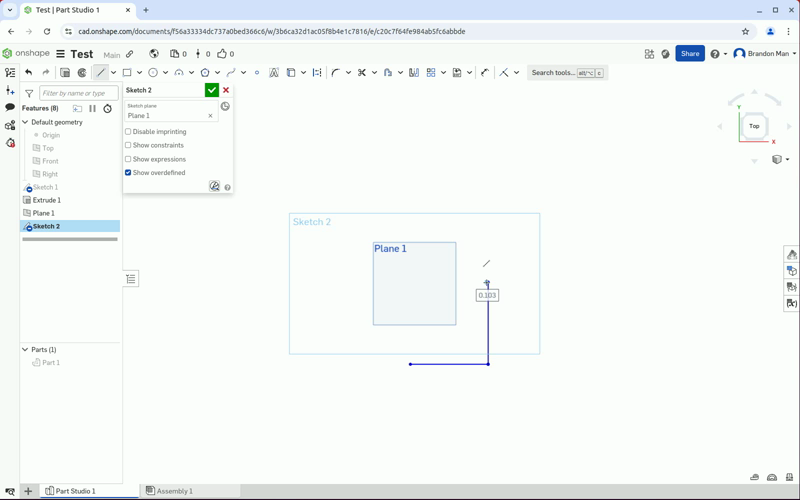
scroll(-6)
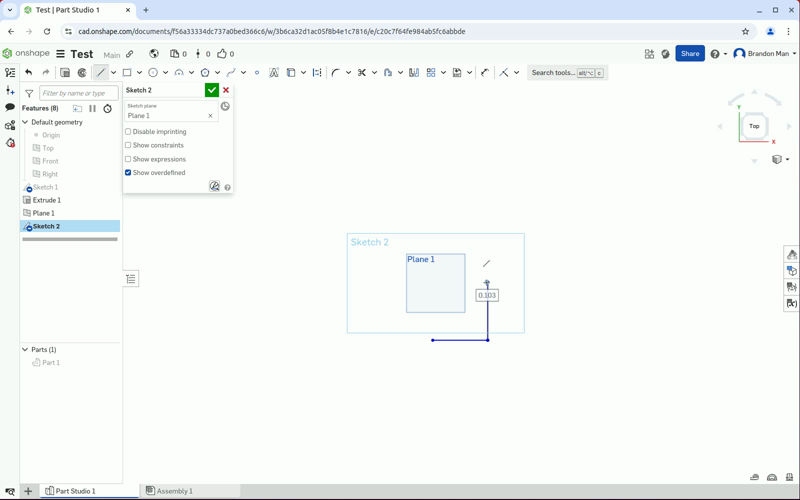
scroll(-6)
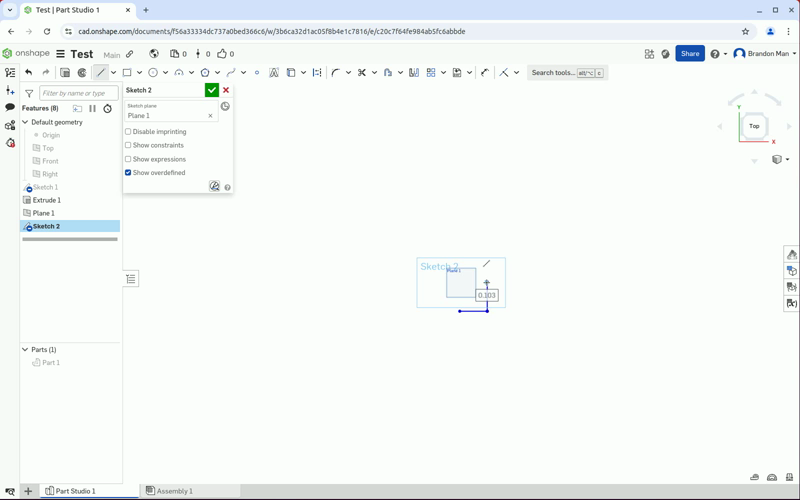
key_up(shift)
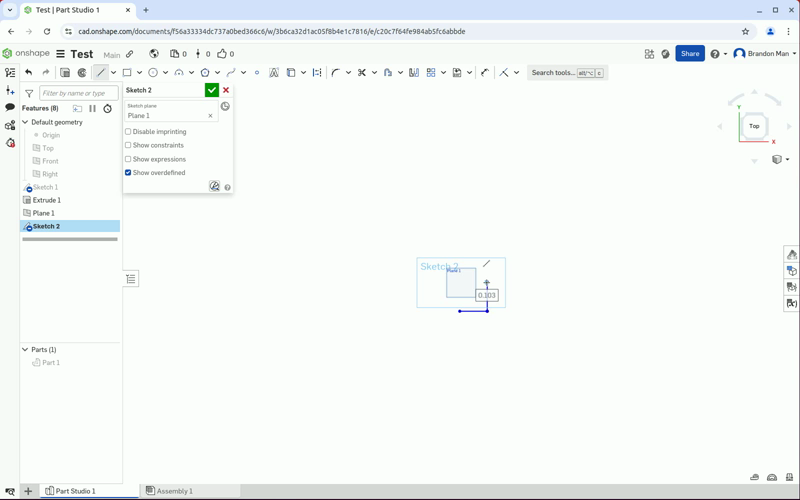
key_down(shift)
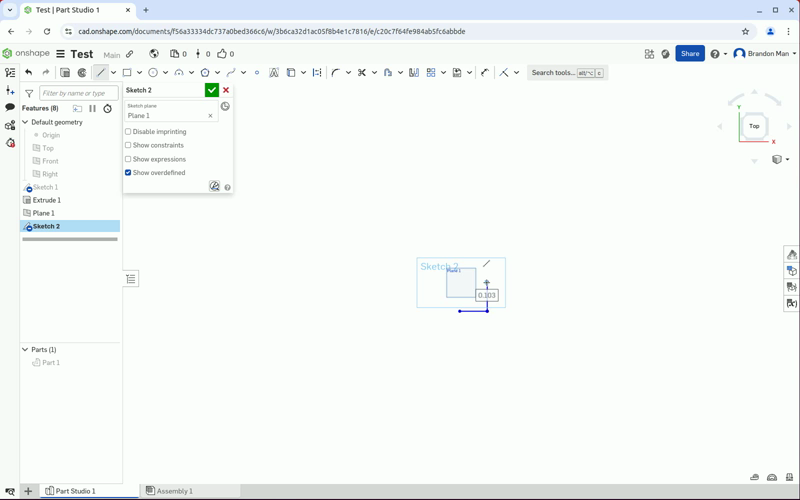
mouse_move(516, 282)
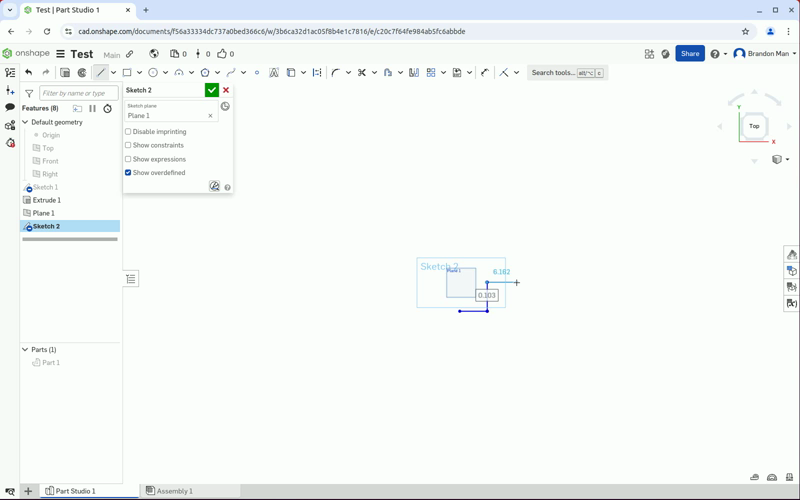
mouse_move(486, 287)
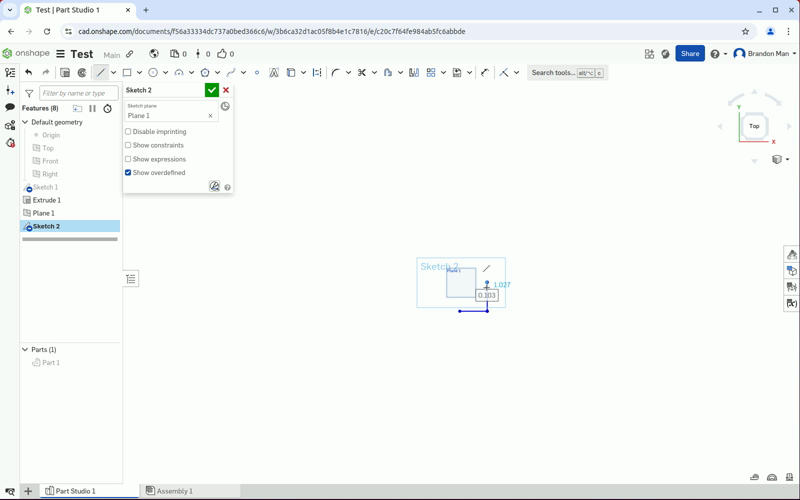
scroll(6)
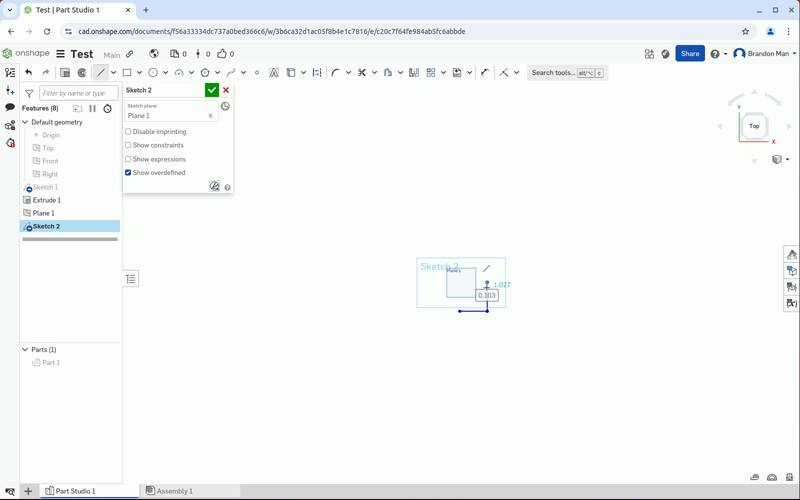
scroll(6)
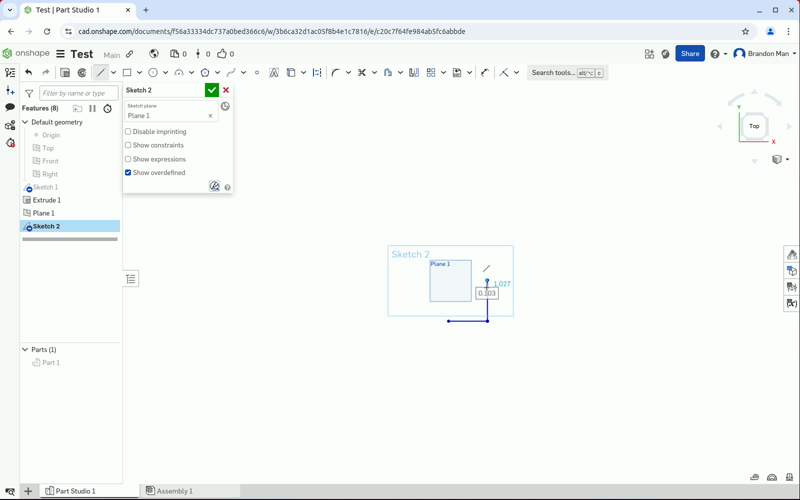
scroll(6)
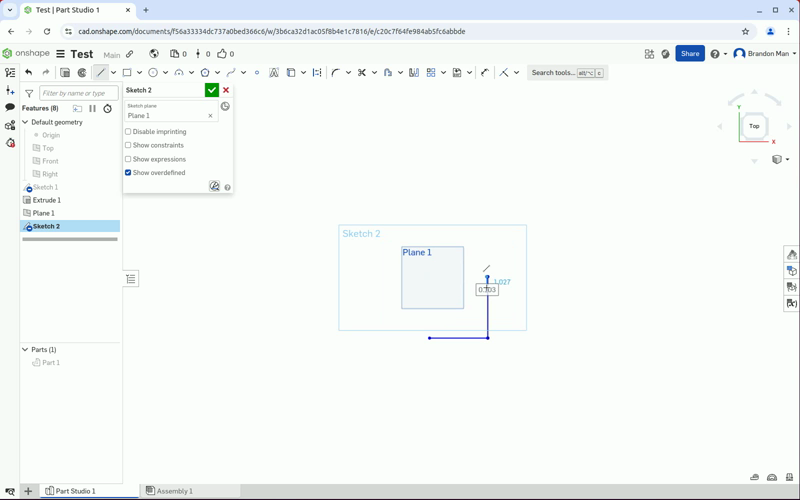
scroll(6)
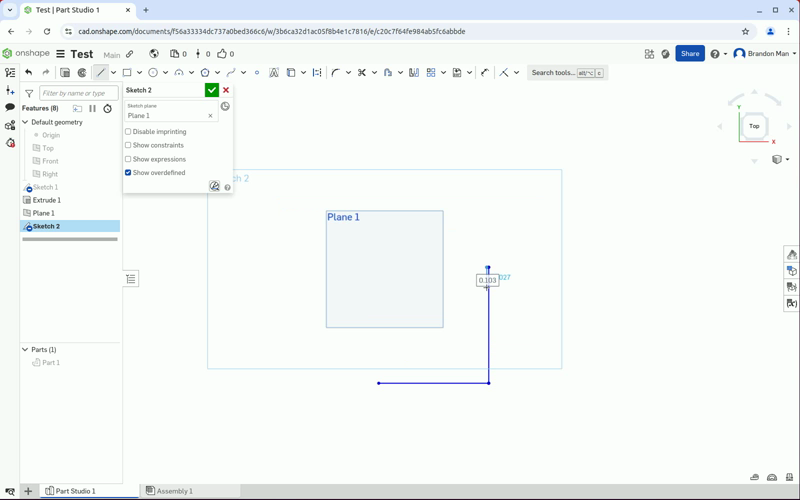
scroll(6)
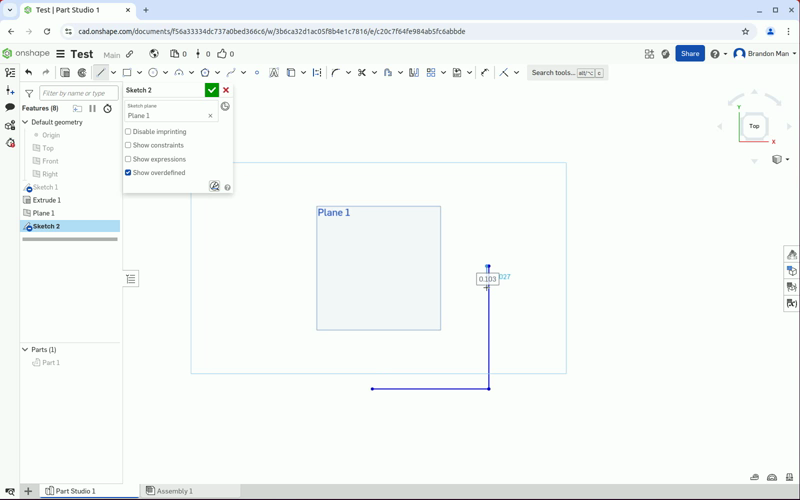
scroll(6)
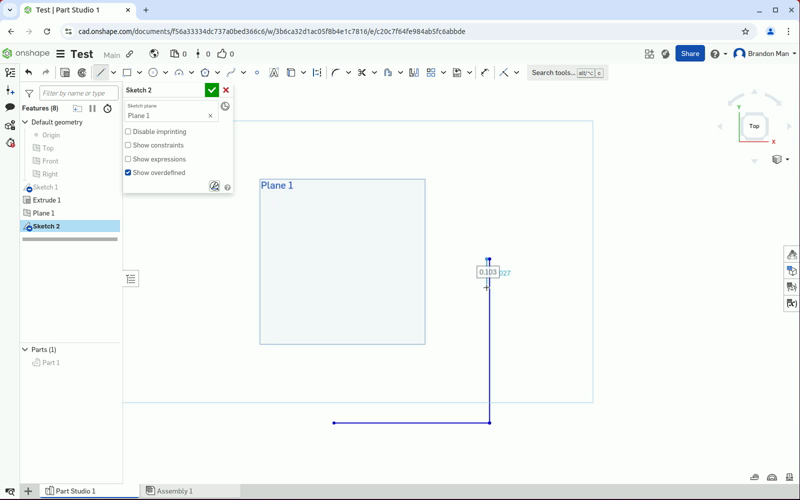
scroll(6)
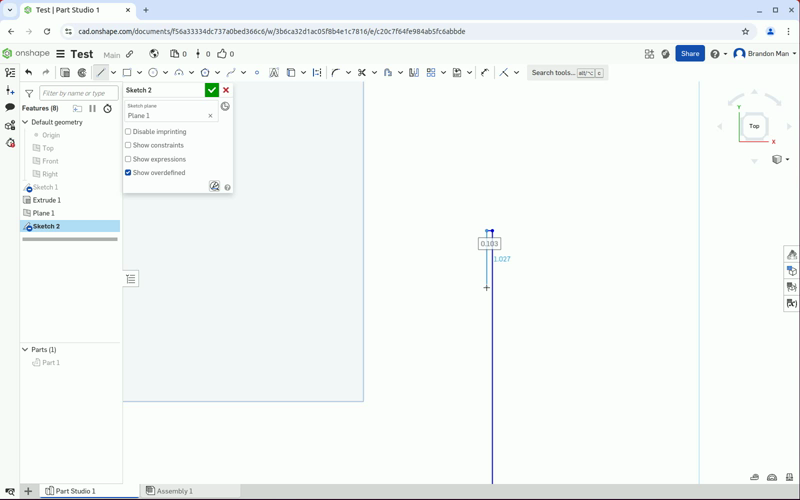
click(486, 287)
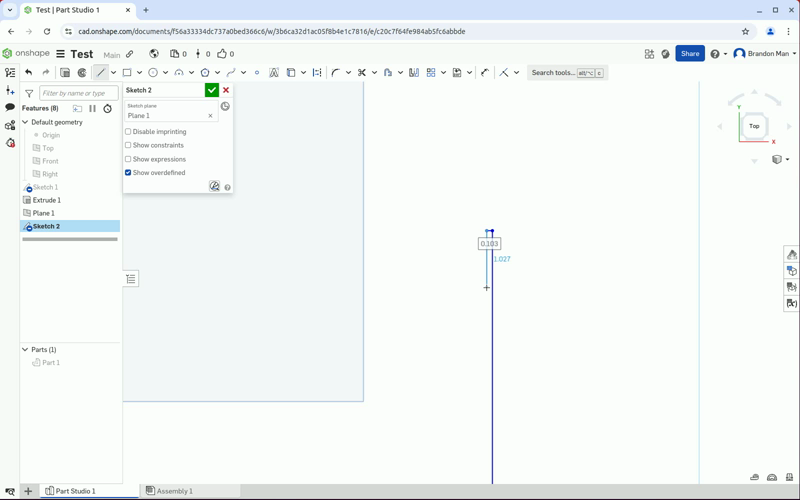
scroll(-6)
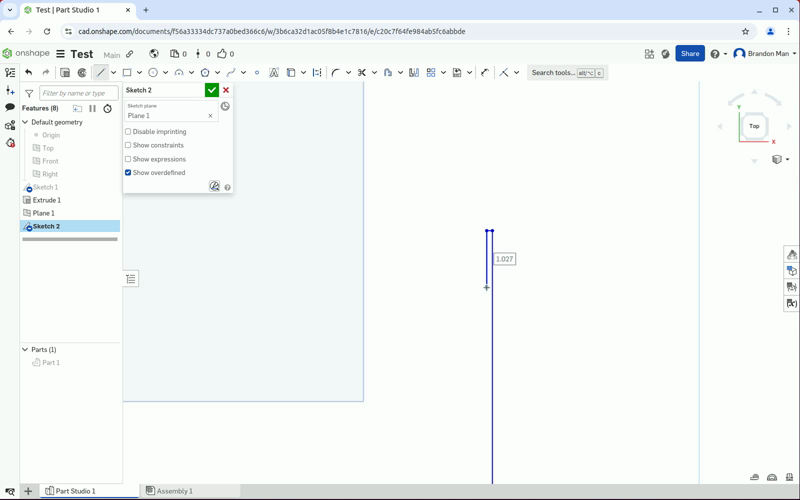
scroll(-6)
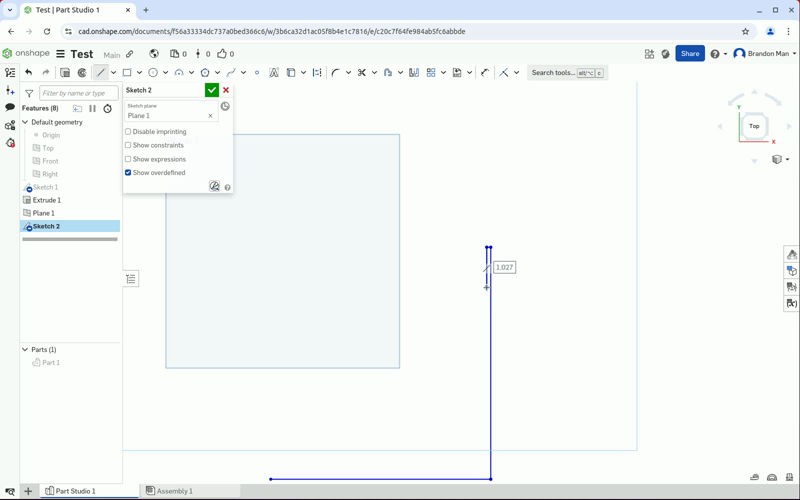
scroll(-6)
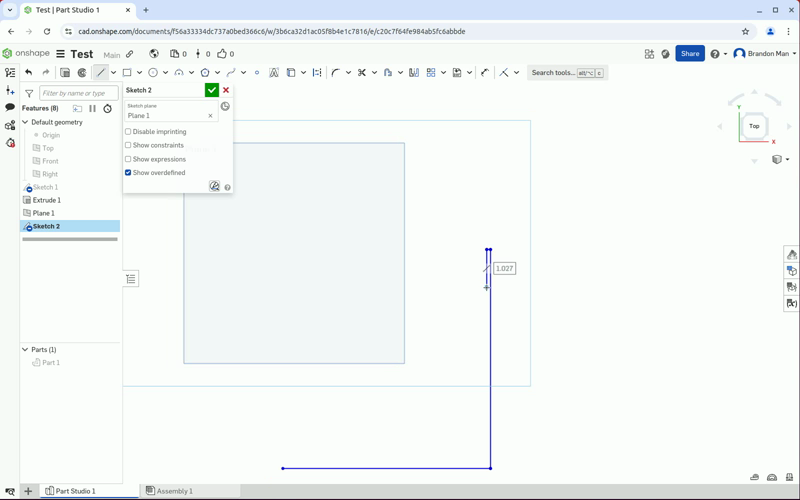
scroll(-6)
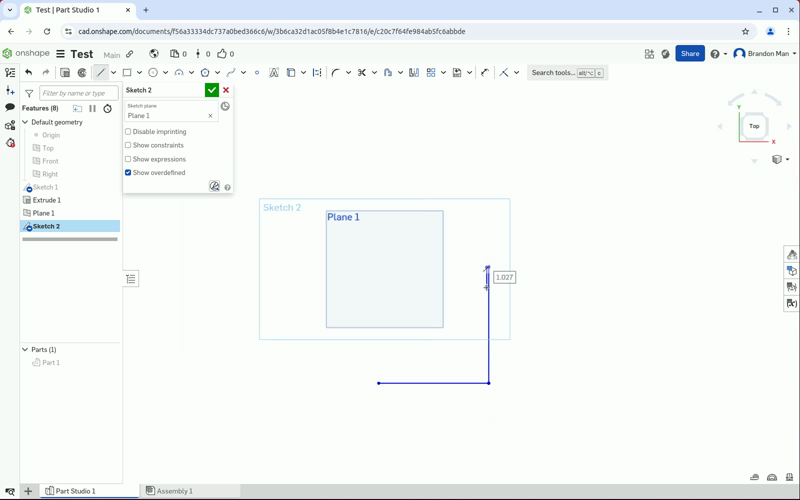
scroll(-6)
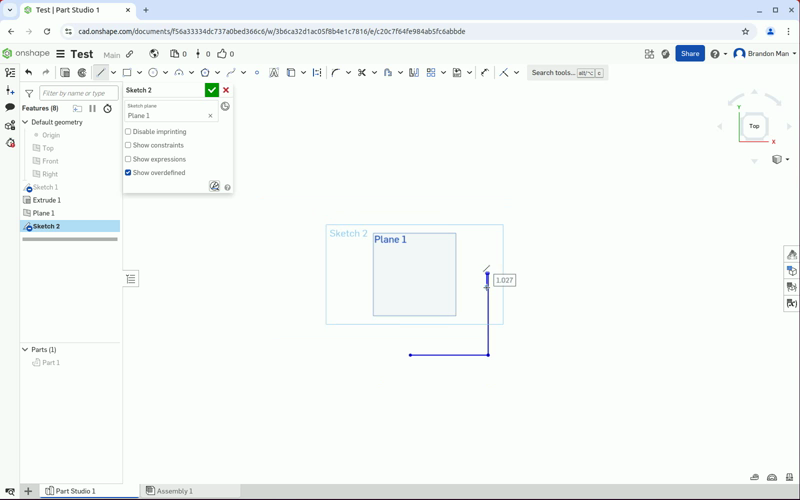
scroll(-6)
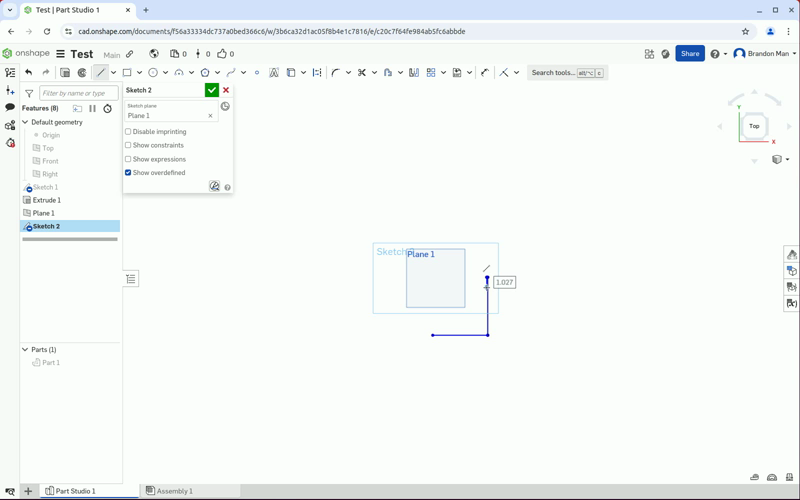
scroll(-6)
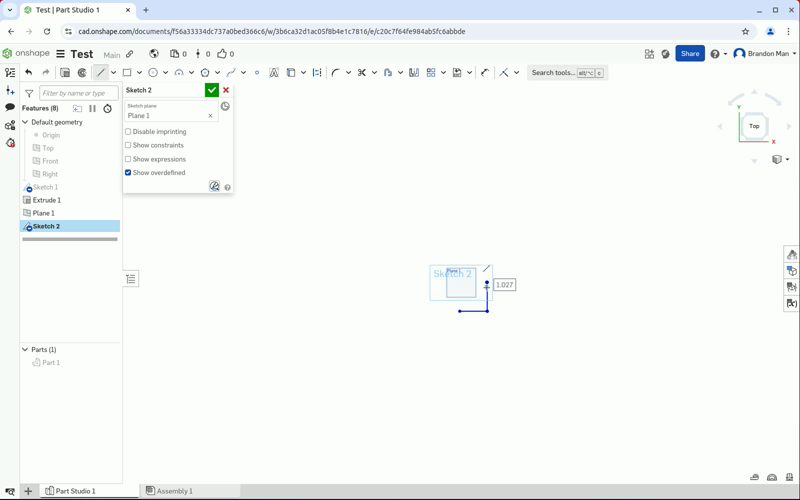
key_up(shift)
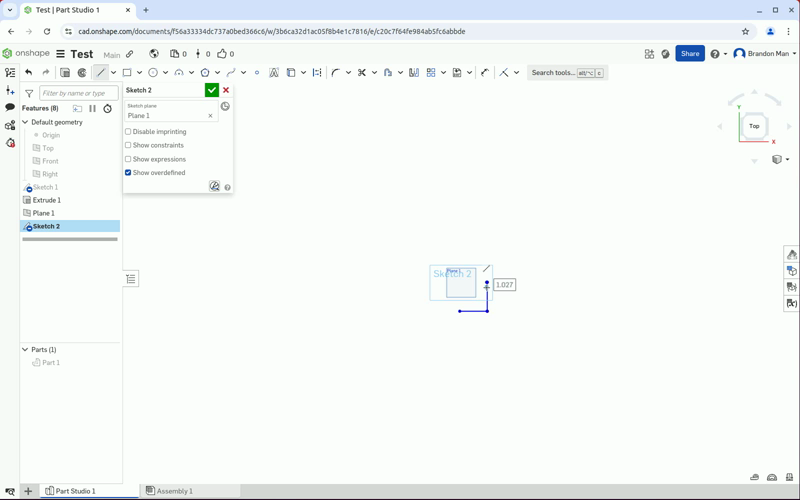
key_down(shift)
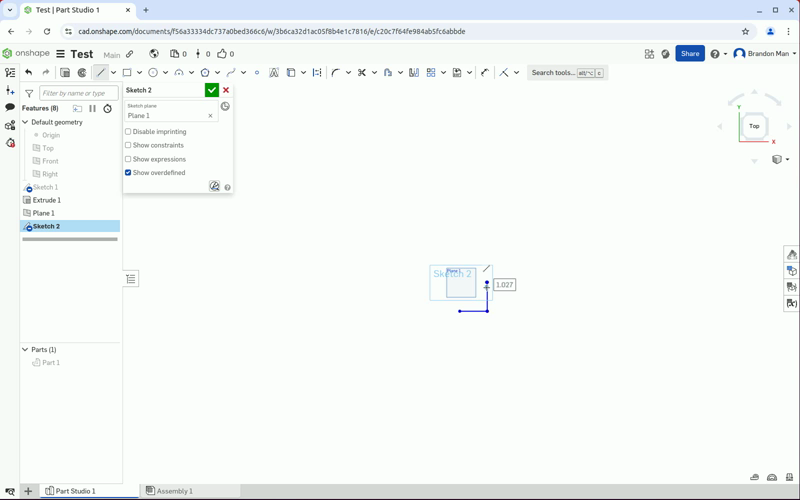
mouse_move(516, 287)
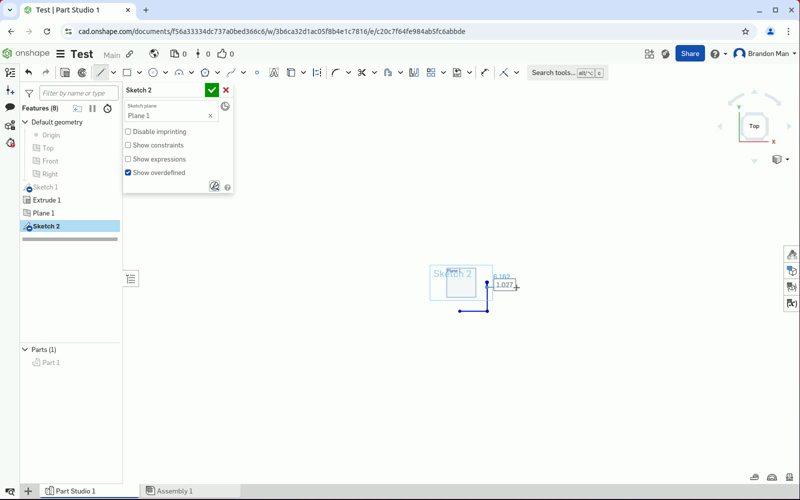
mouse_move(486, 310)
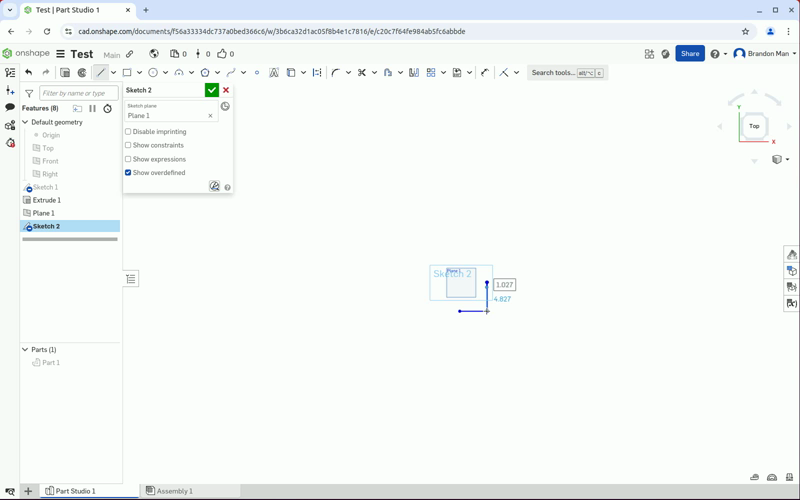
scroll(6)
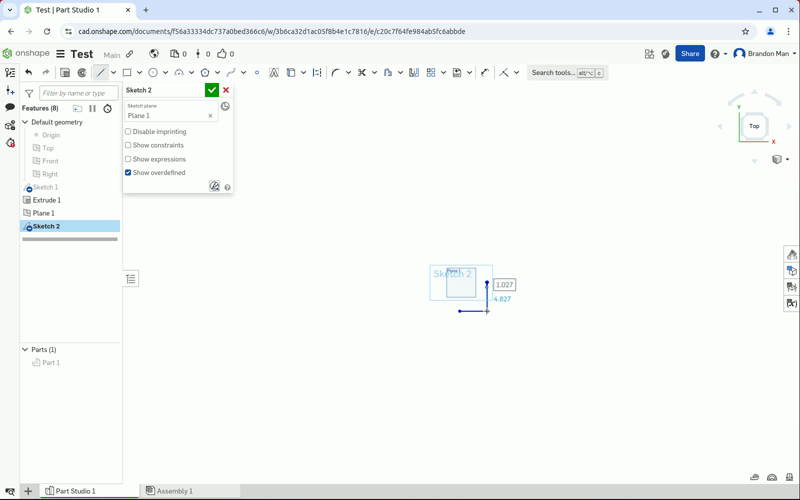
scroll(6)
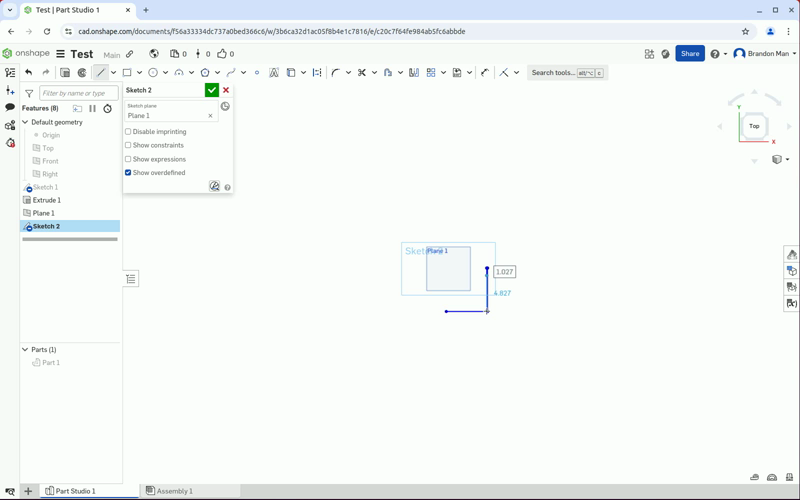
scroll(6)
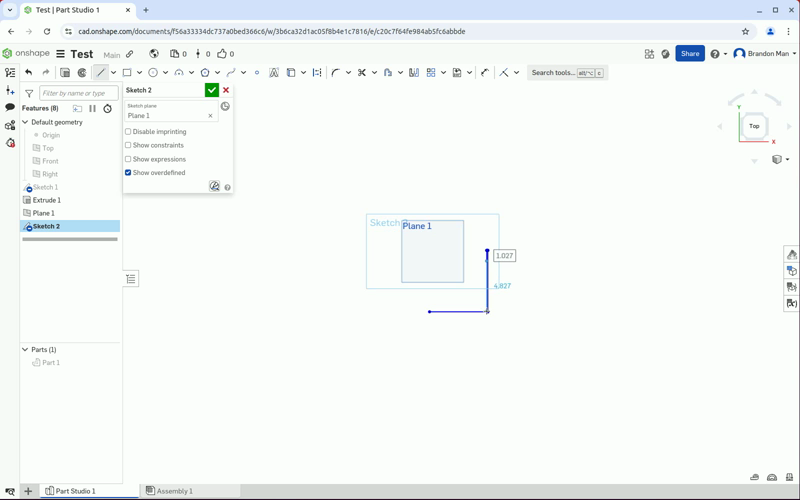
scroll(6)
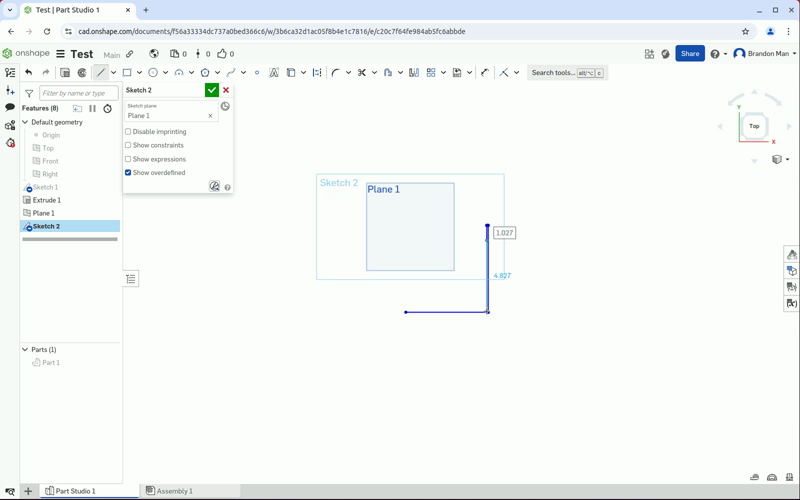
scroll(6)
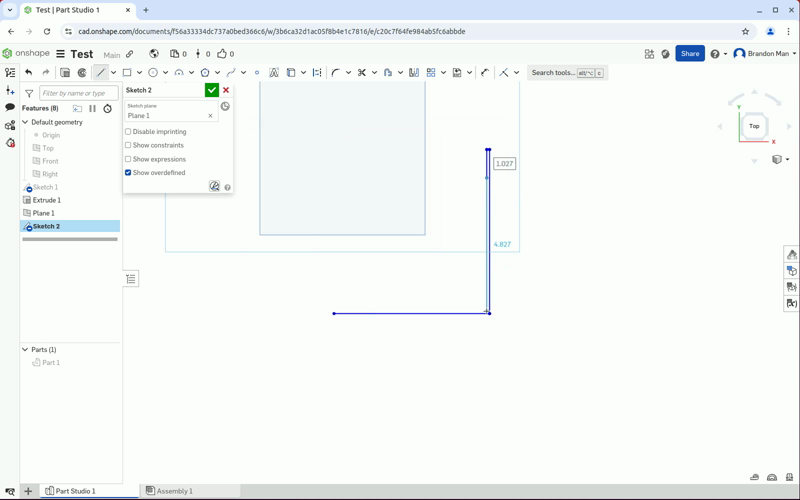
scroll(6)
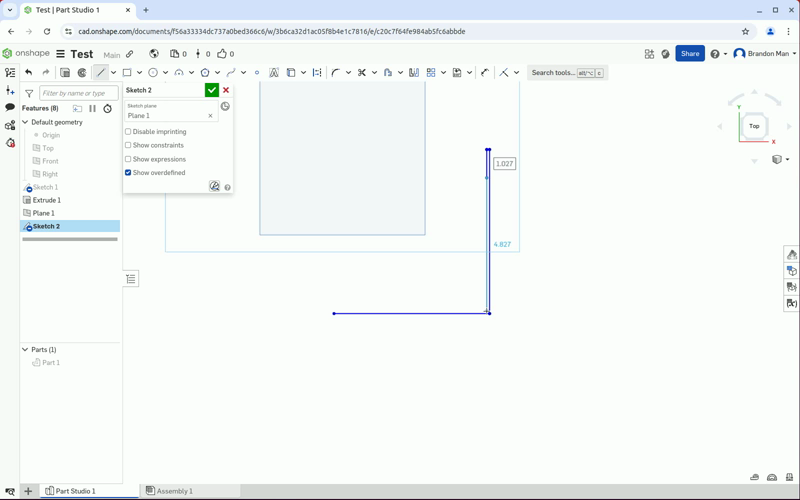
scroll(6)
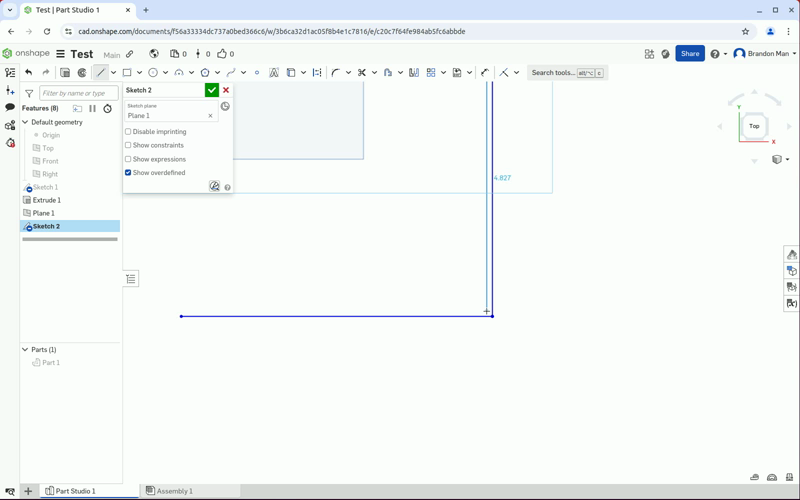
click(486, 310)
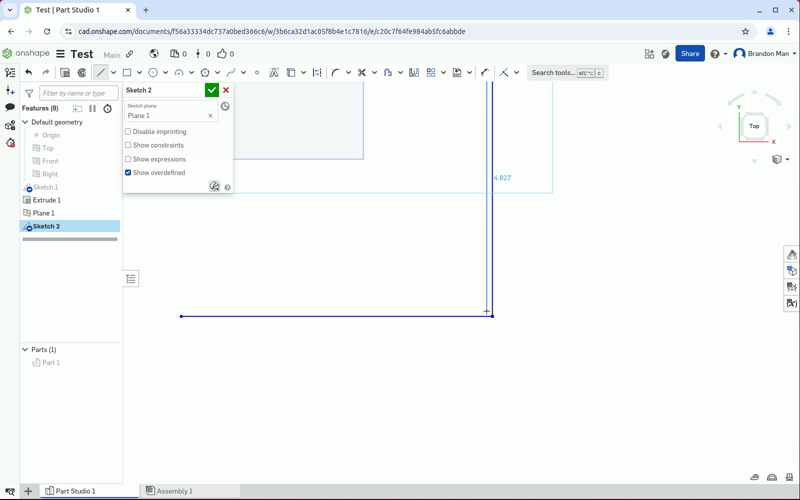
scroll(-6)
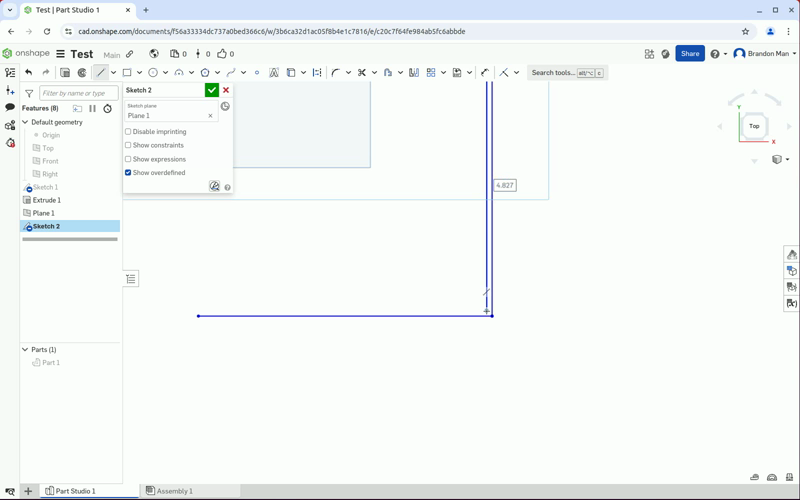
scroll(-6)
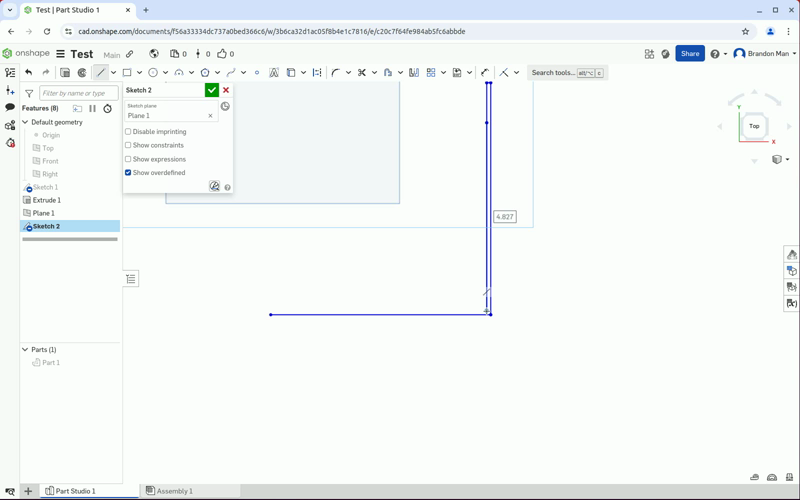
scroll(-6)
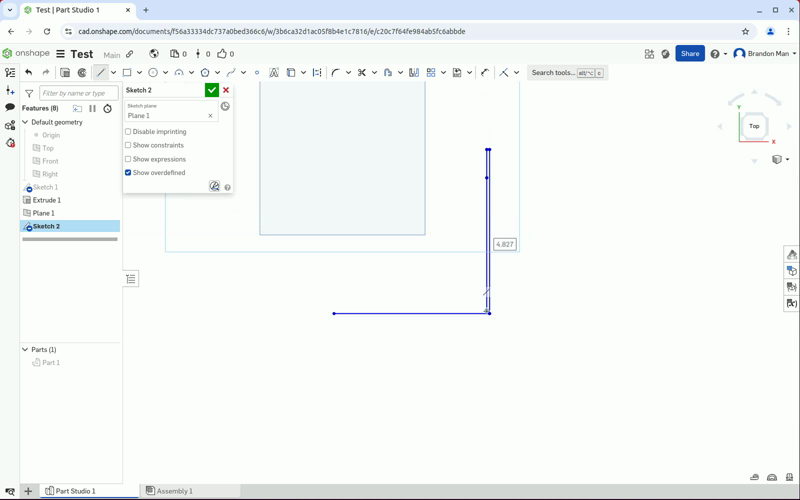
scroll(-6)
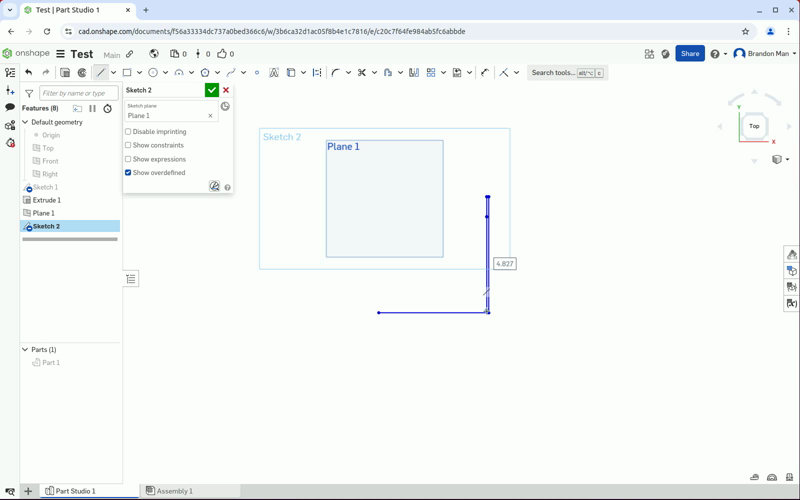
scroll(-6)
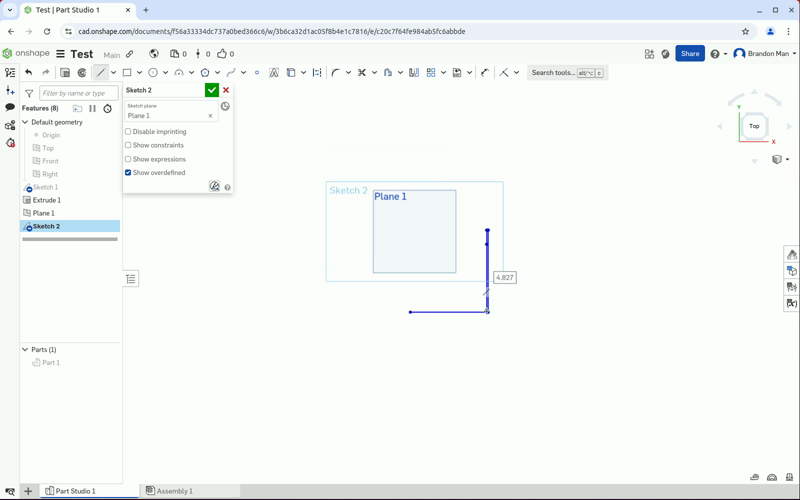
scroll(-6)
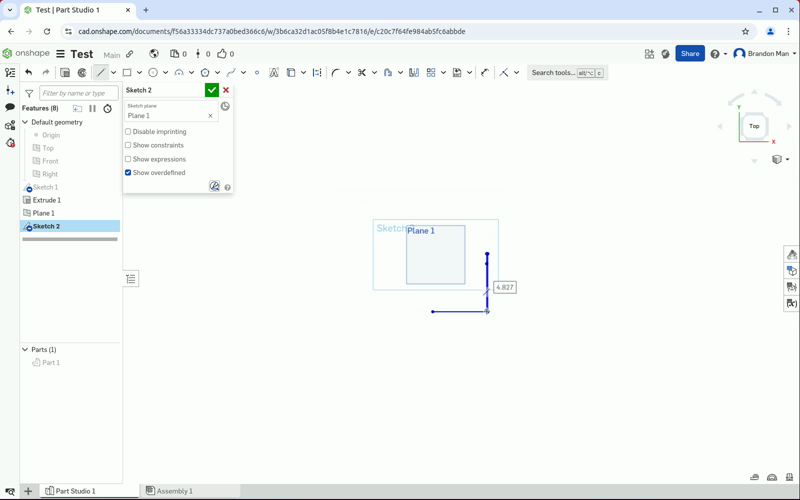
scroll(-6)
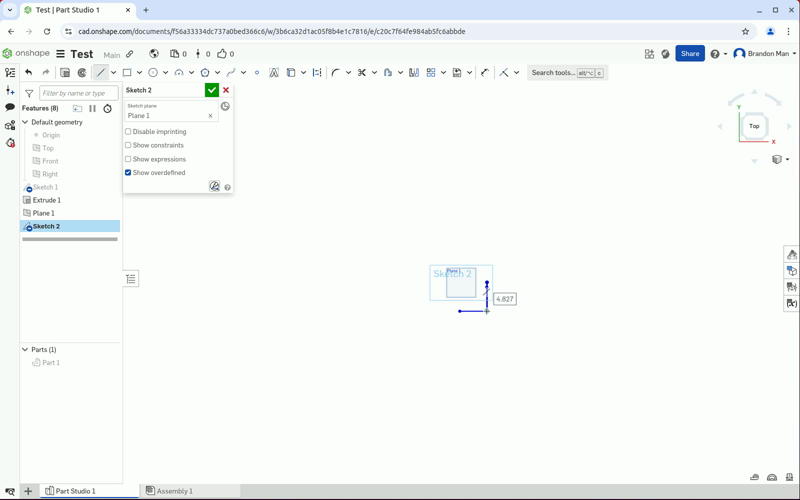
key_up(shift)
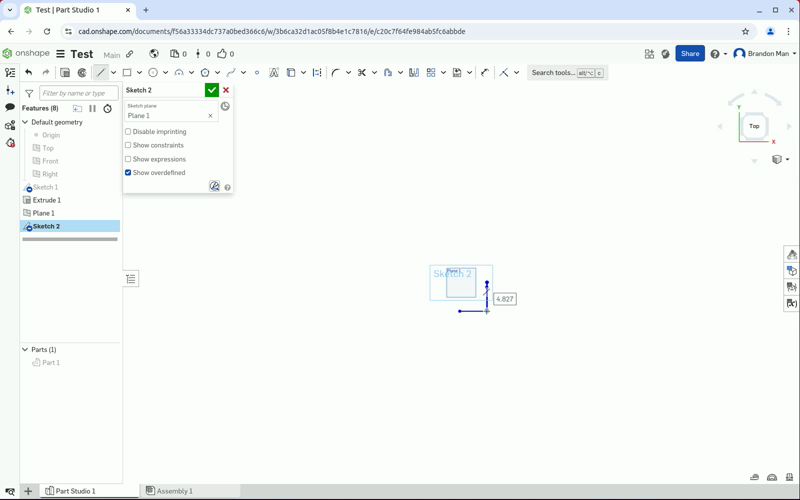
key_down(shift)
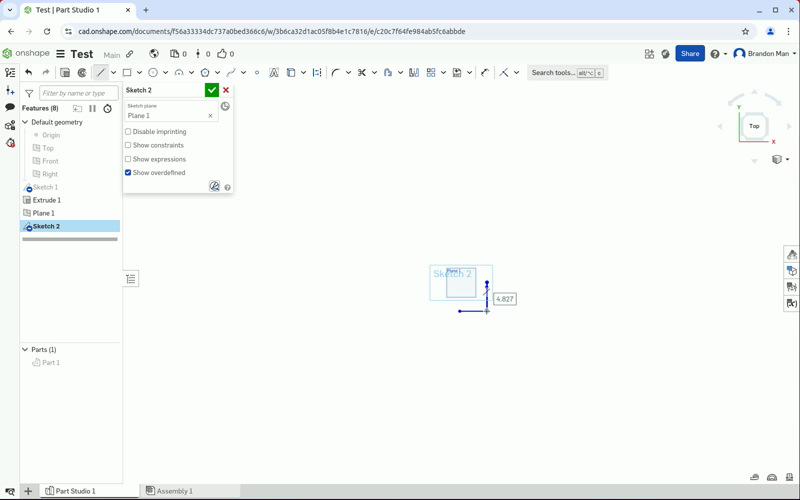
mouse_move(516, 310)
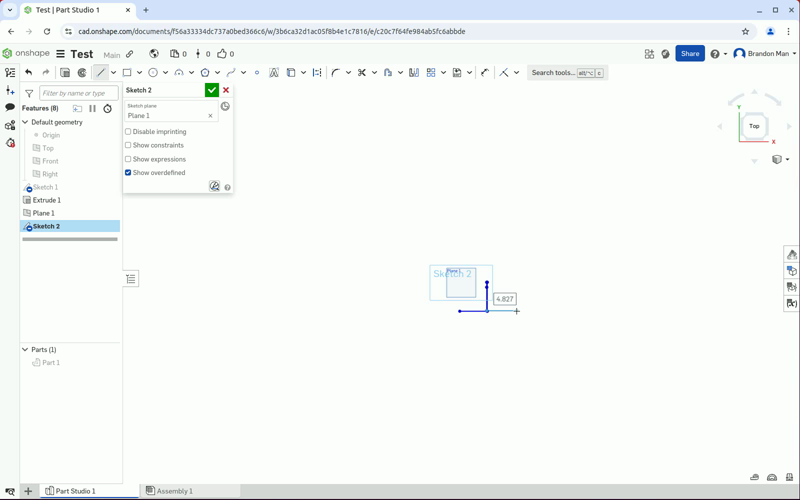
mouse_move(460, 310)
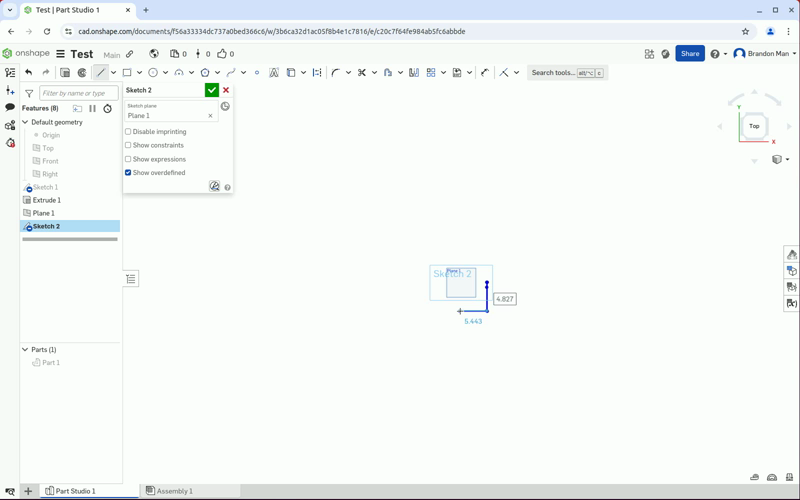
scroll(6)
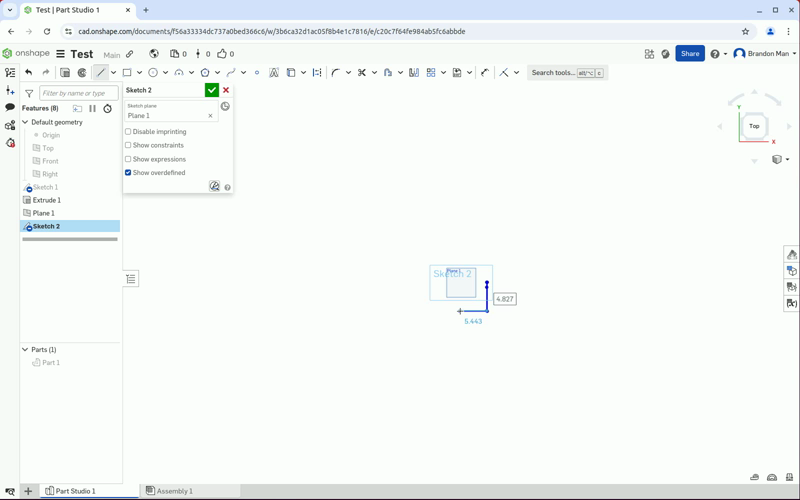
scroll(6)
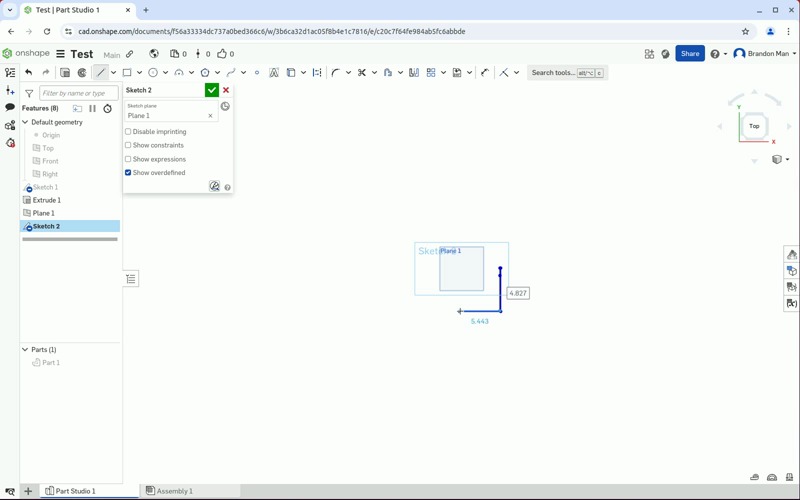
scroll(6)
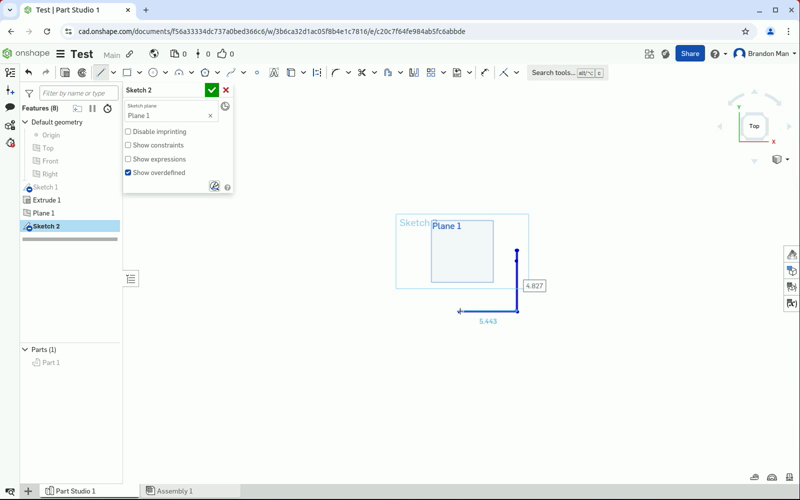
scroll(6)
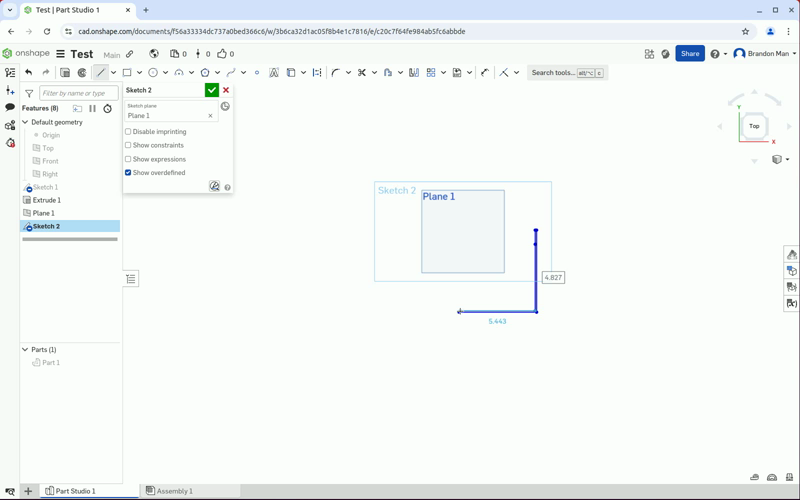
scroll(6)
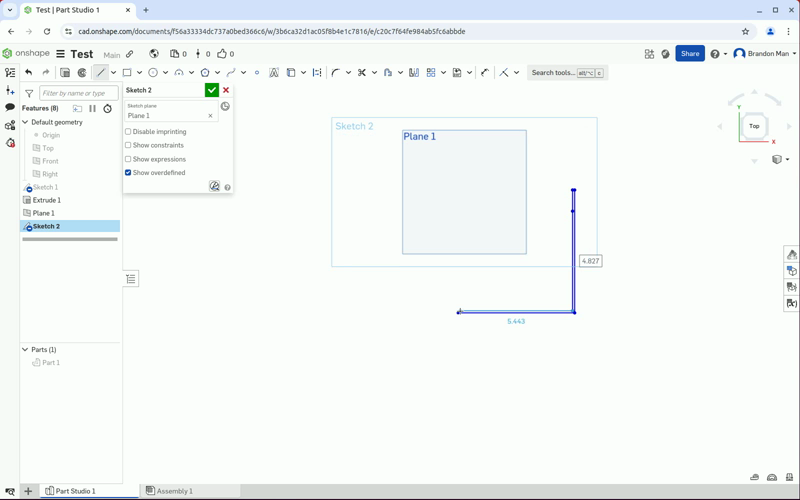
scroll(6)
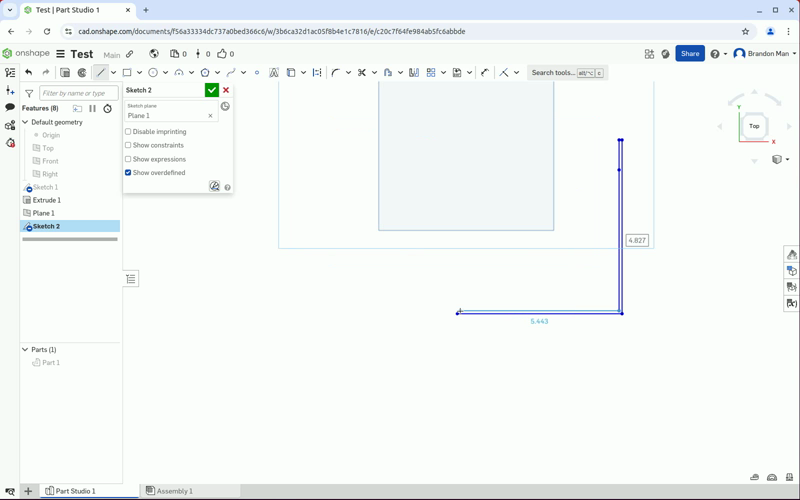
scroll(6)
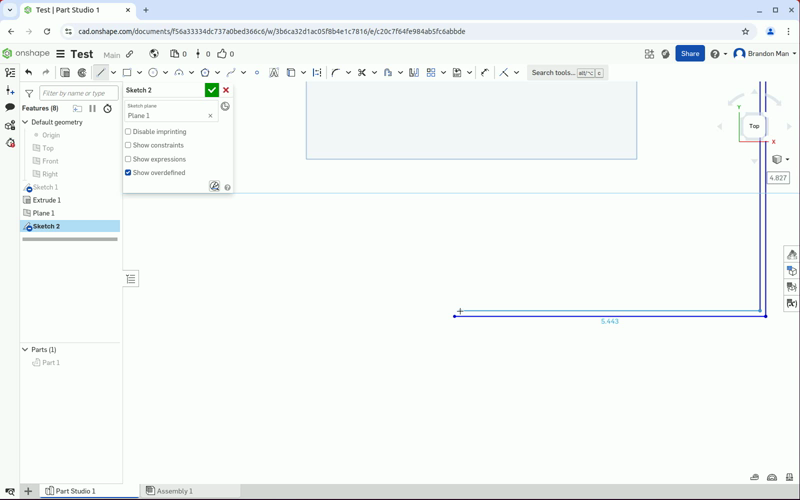
click(460, 310)
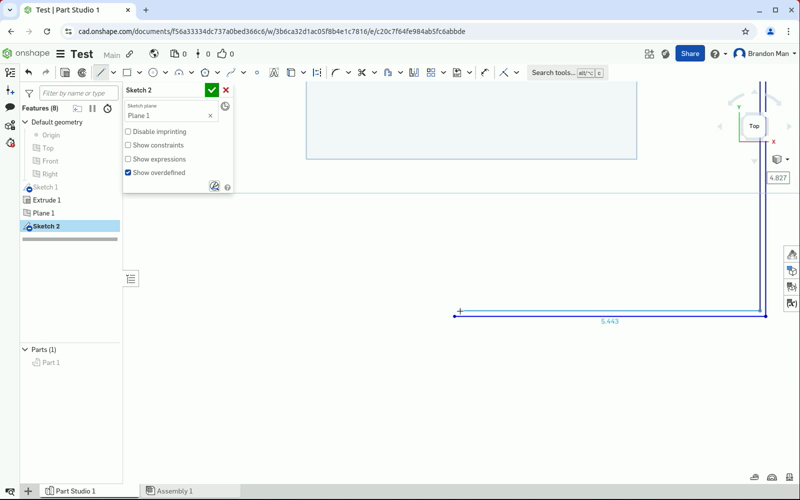
scroll(-6)
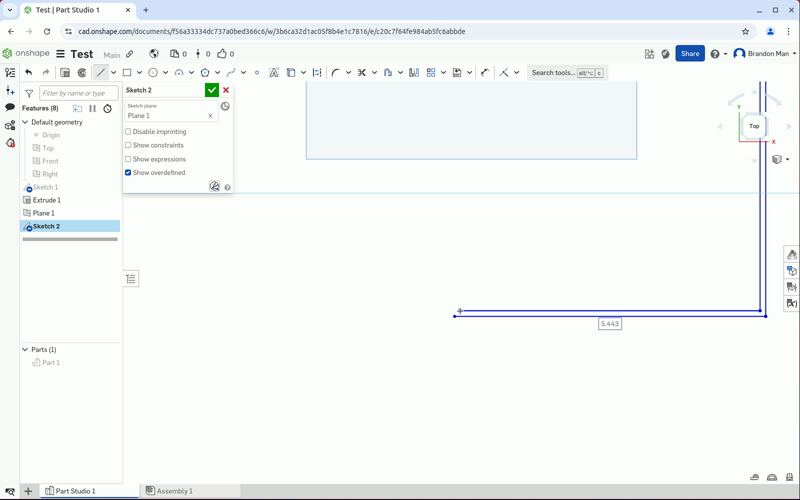
scroll(-6)
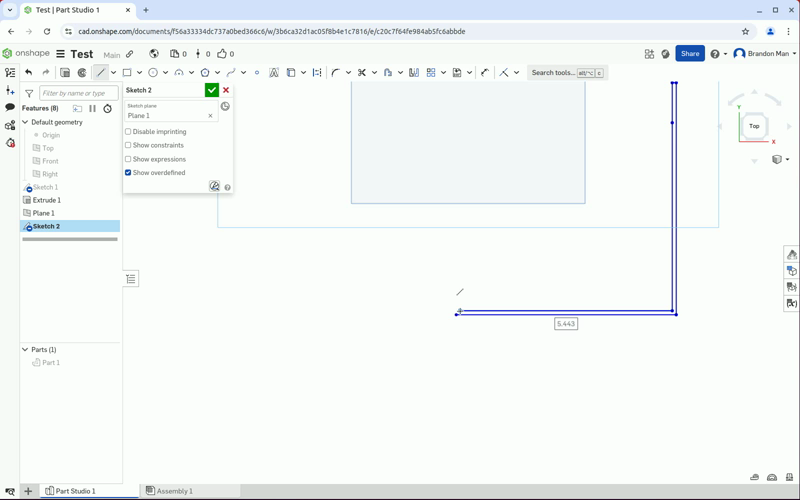
scroll(-6)
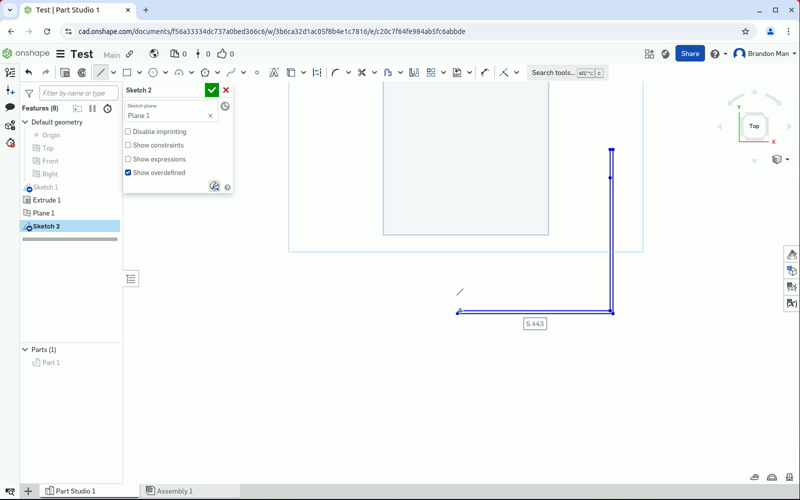
scroll(-6)
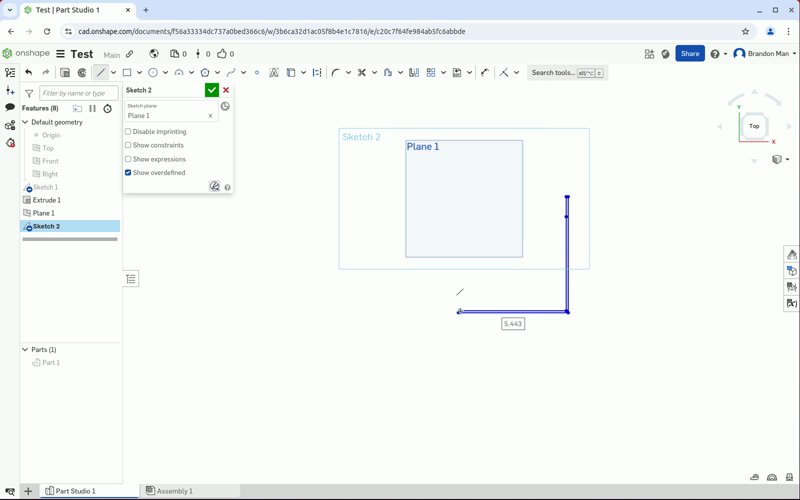
scroll(-6)
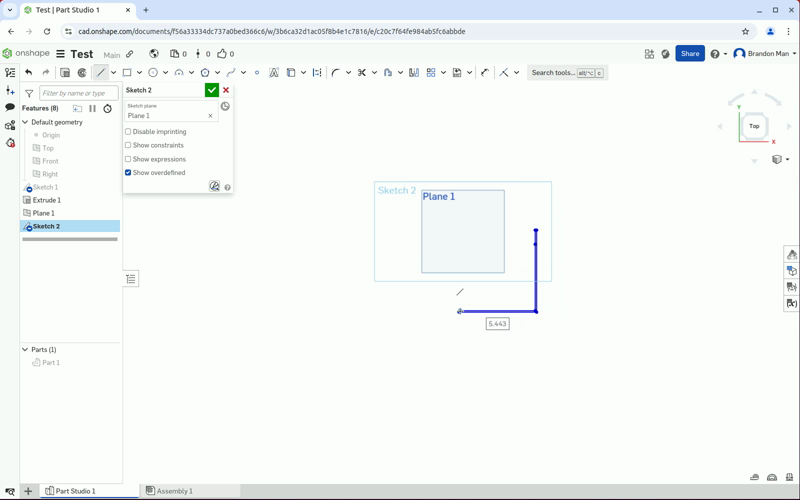
scroll(-6)
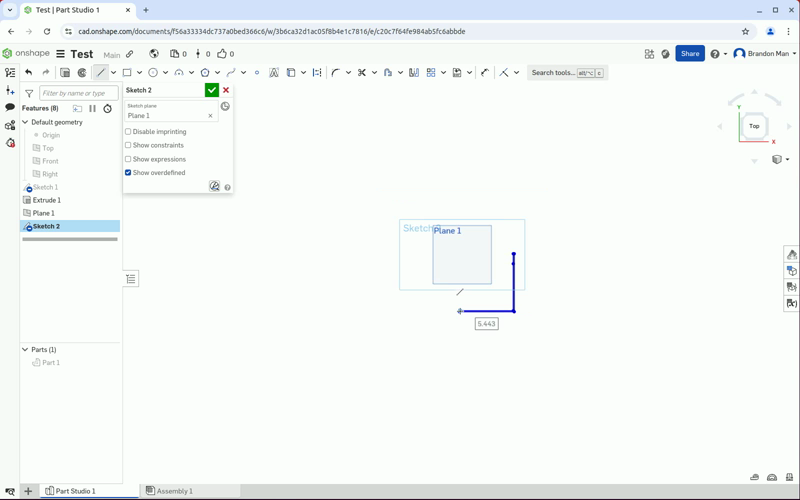
scroll(-6)
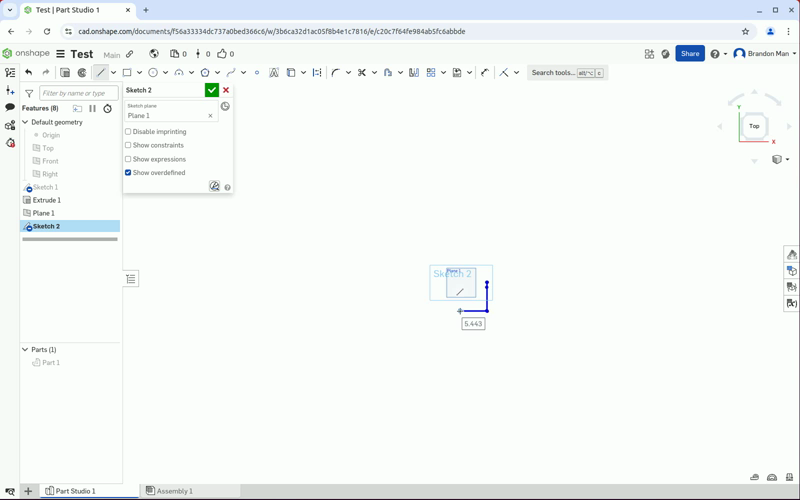
key_up(shift)
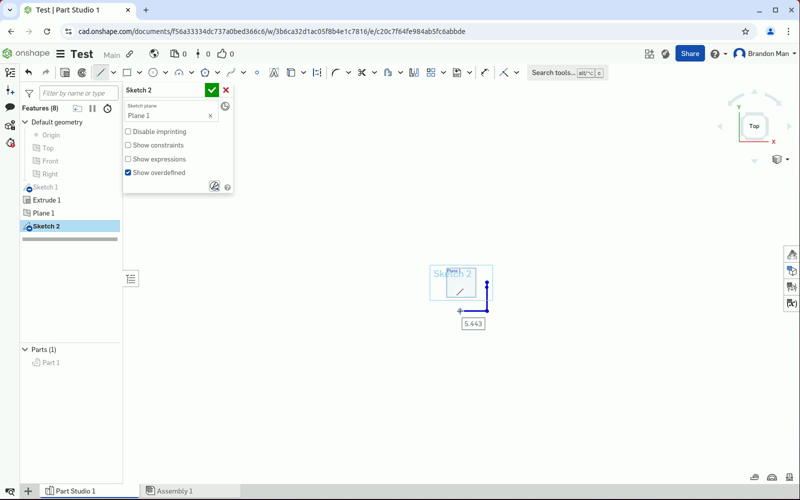
key_down(shift)
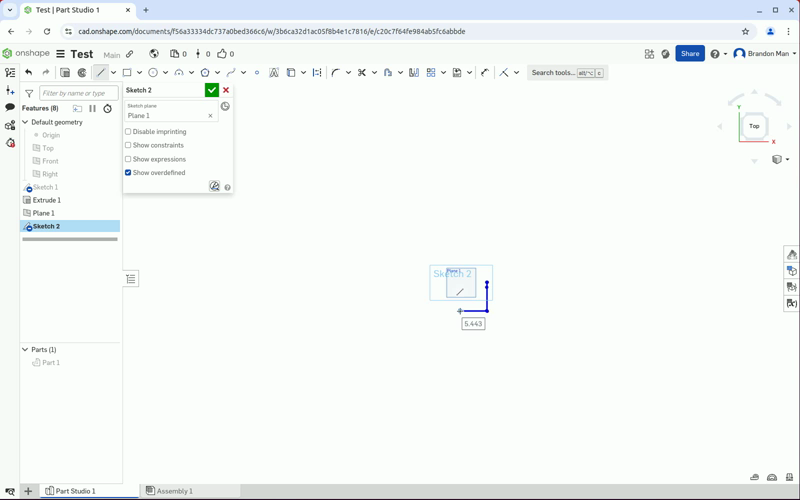
mouse_move(490, 310)
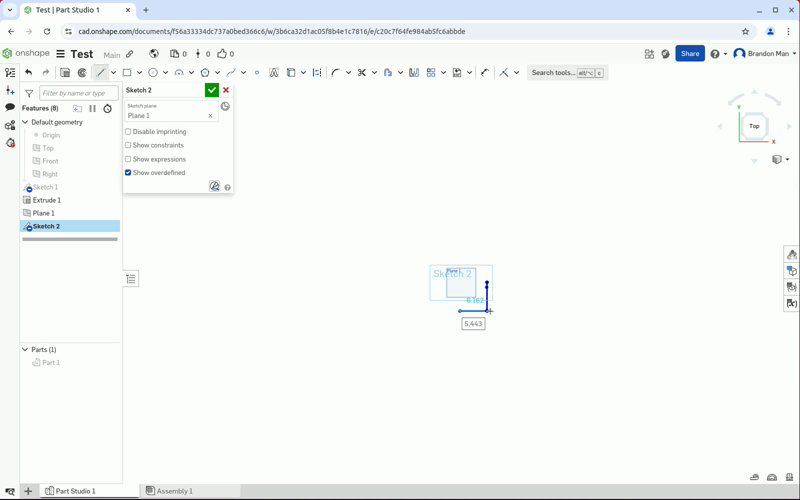
mouse_move(460, 287)
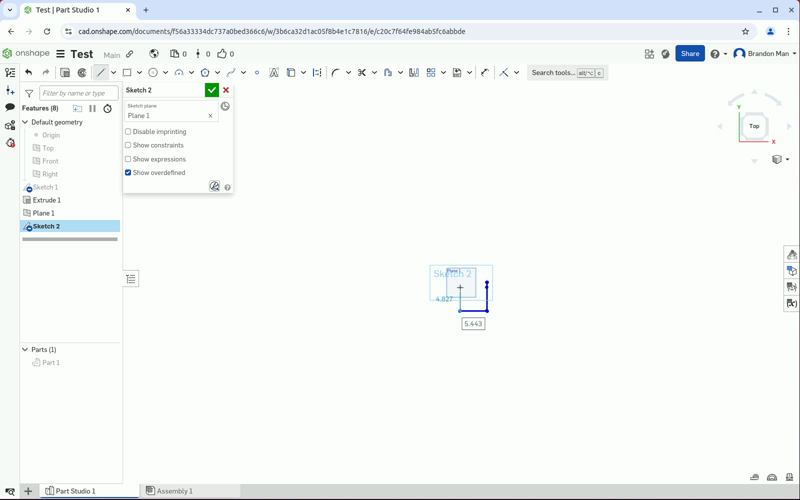
click(460, 287)
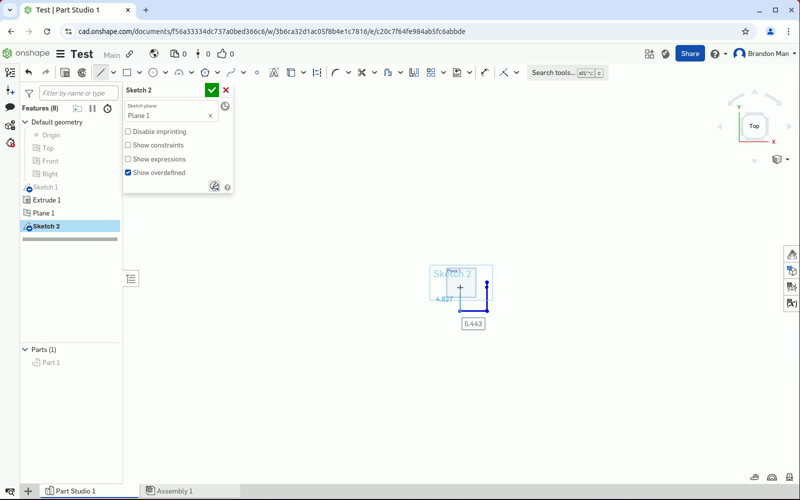
key_up(shift)
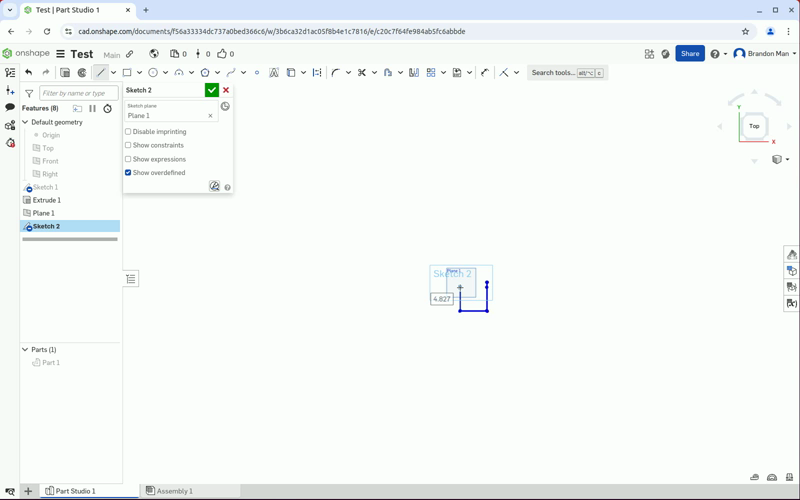
key_down(shift)
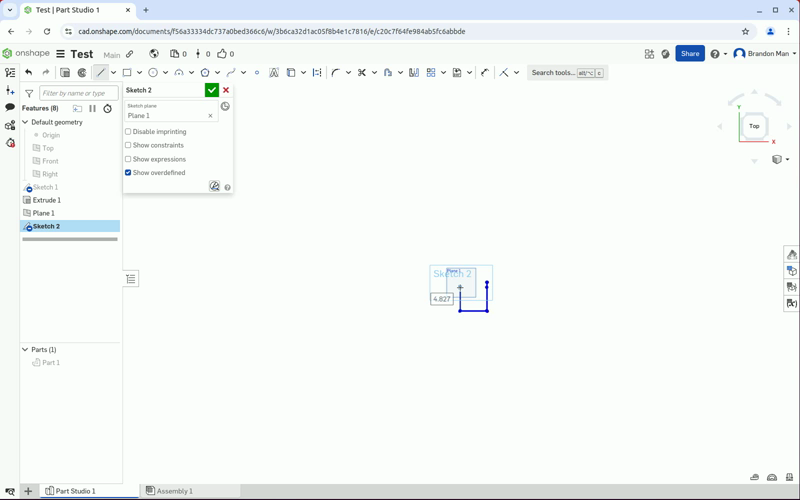
mouse_move(490, 287)
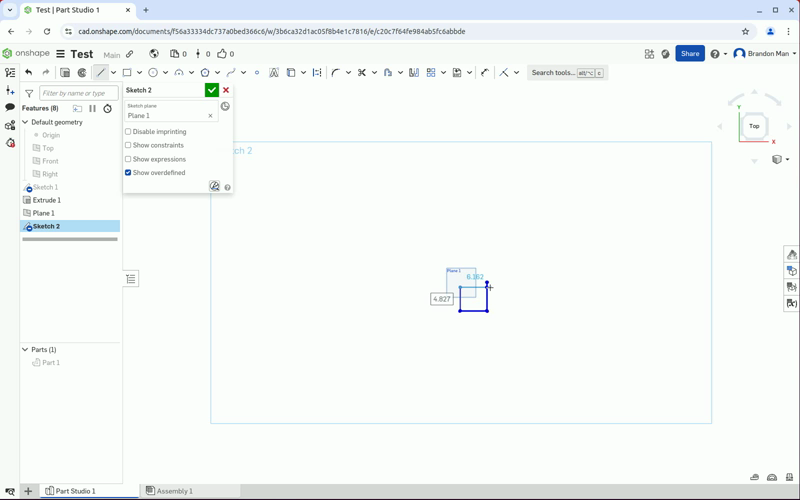
mouse_move(460, 282)
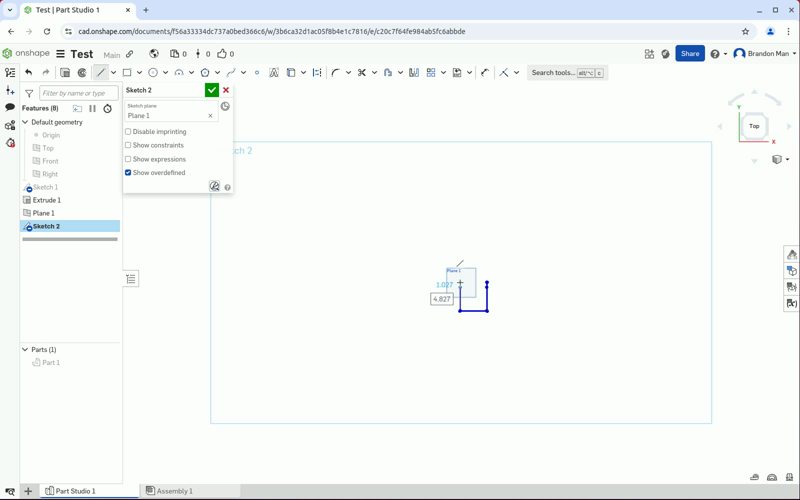
scroll(6)
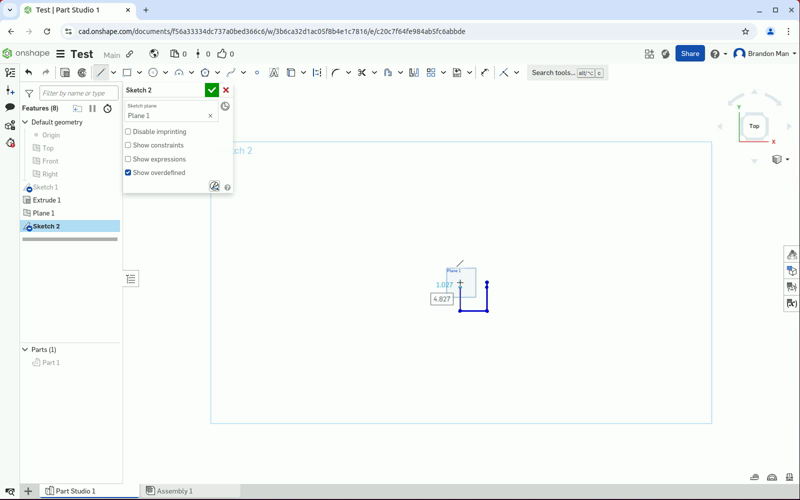
scroll(6)
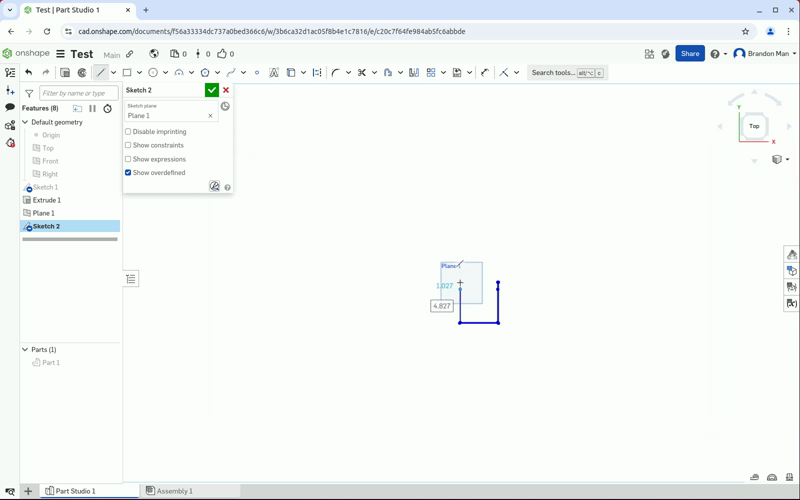
scroll(6)
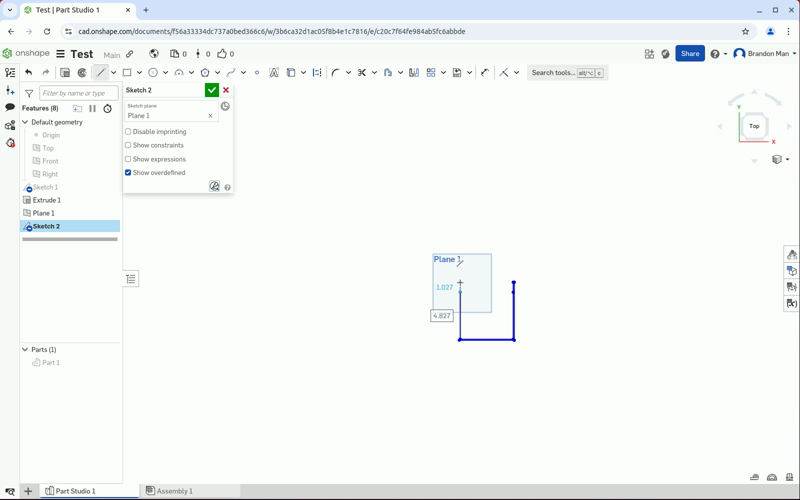
scroll(6)
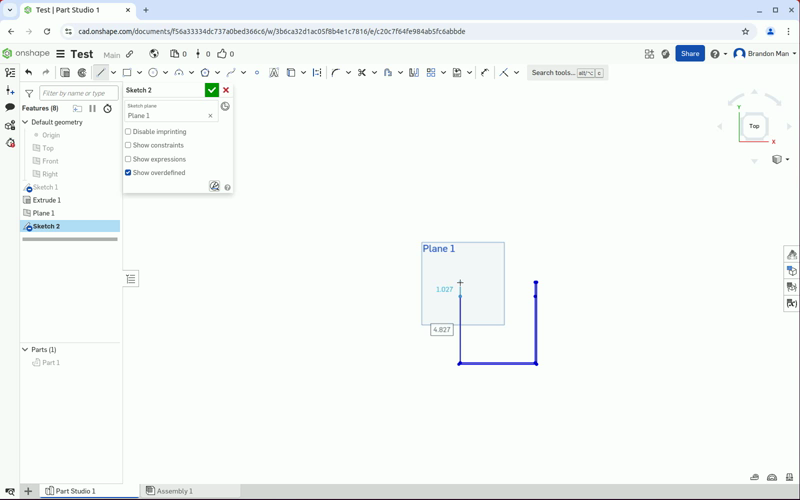
scroll(6)
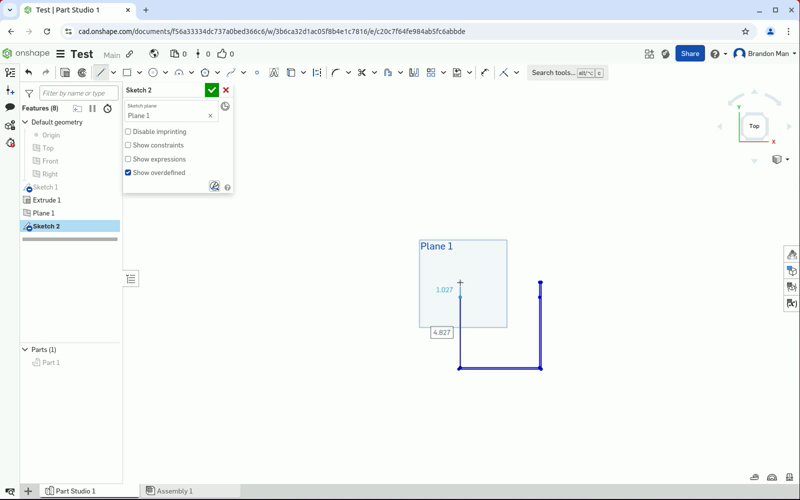
scroll(6)
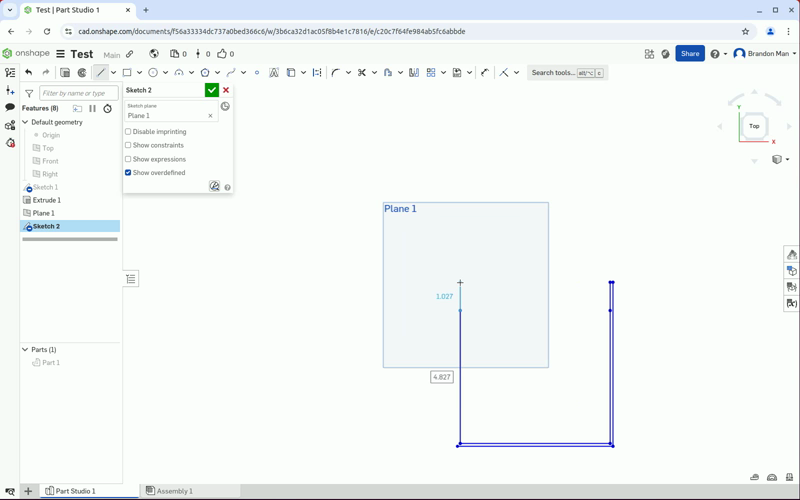
scroll(6)
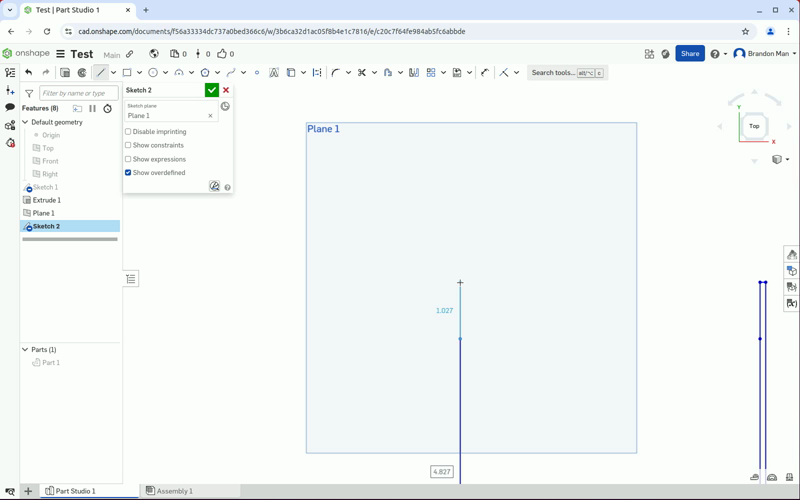
click(460, 282)
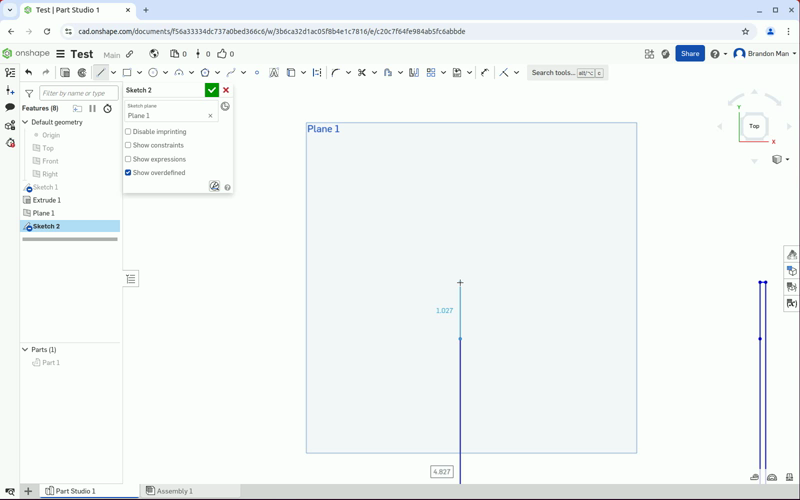
scroll(-6)
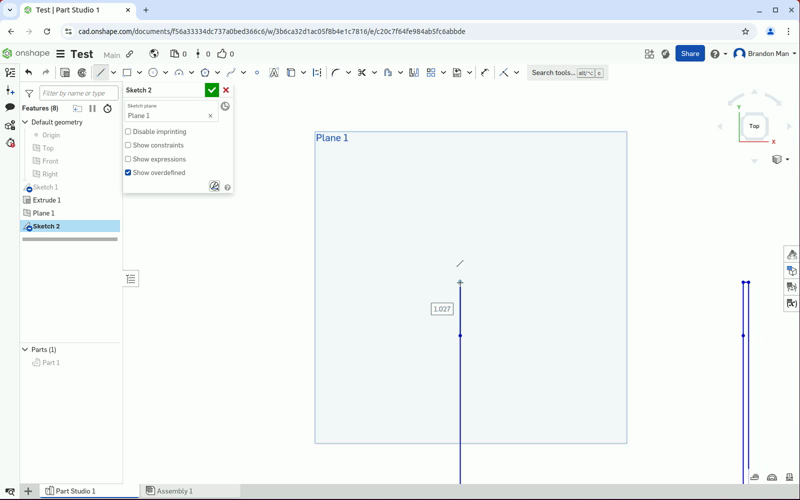
scroll(-6)
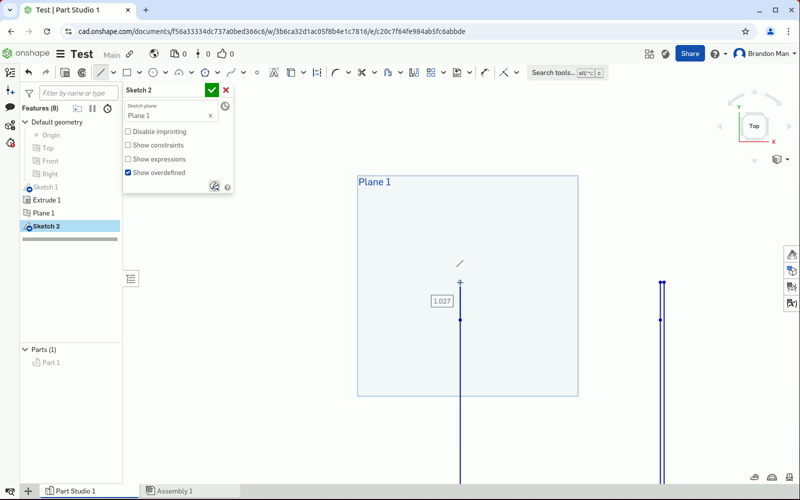
scroll(-6)
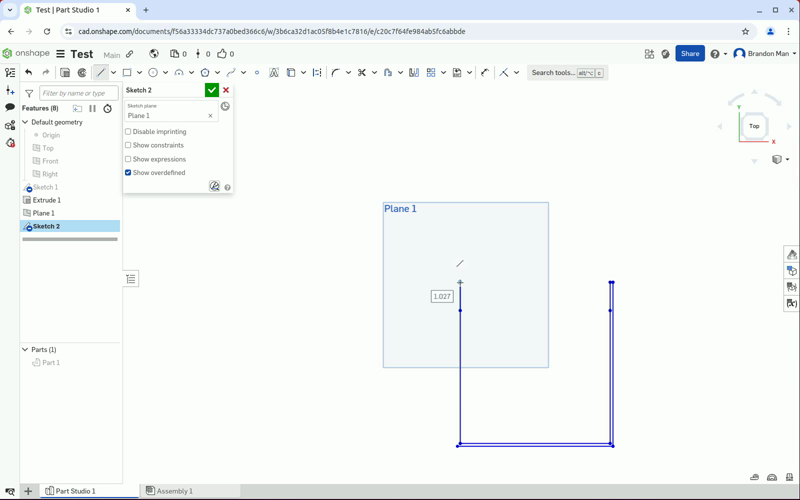
scroll(-6)
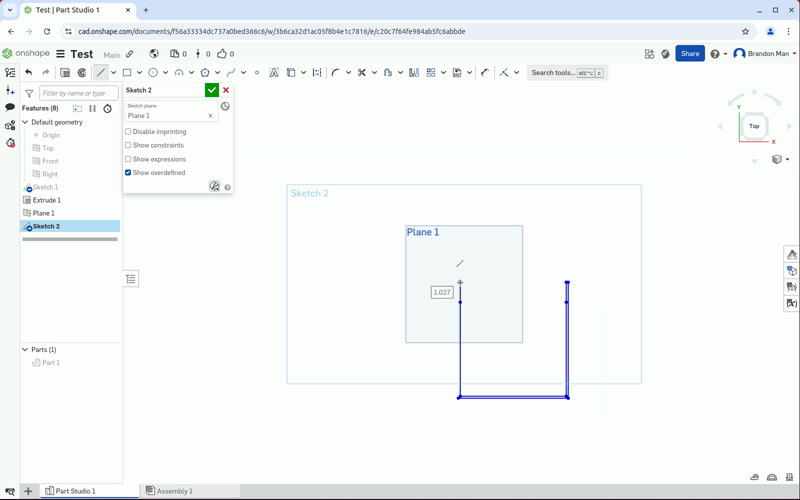
scroll(-6)
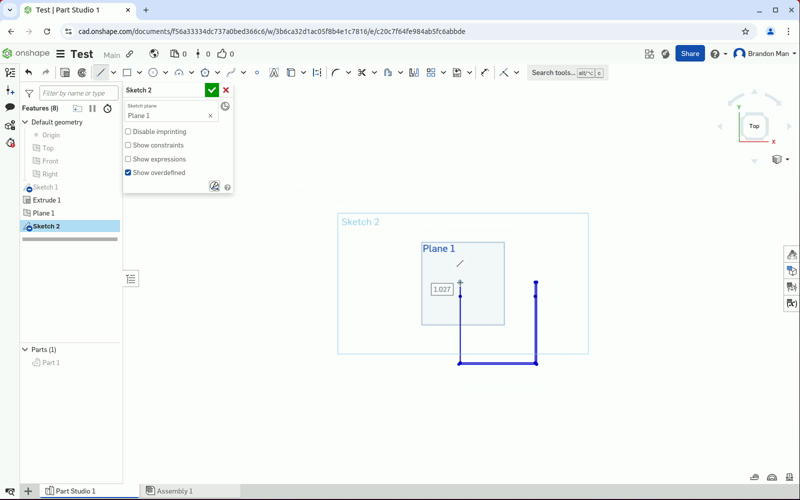
scroll(-6)
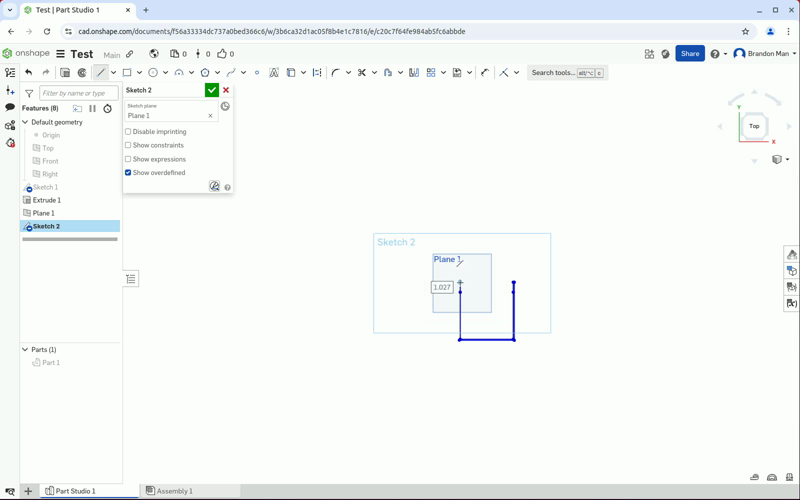
scroll(-6)
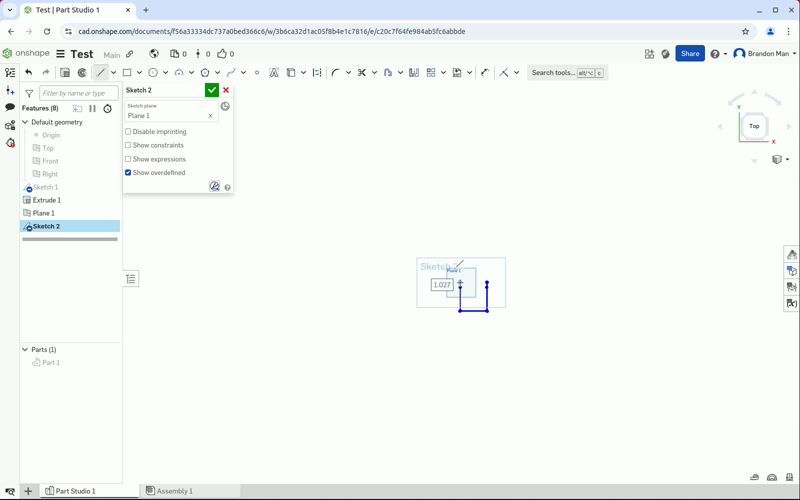
key_up(shift)
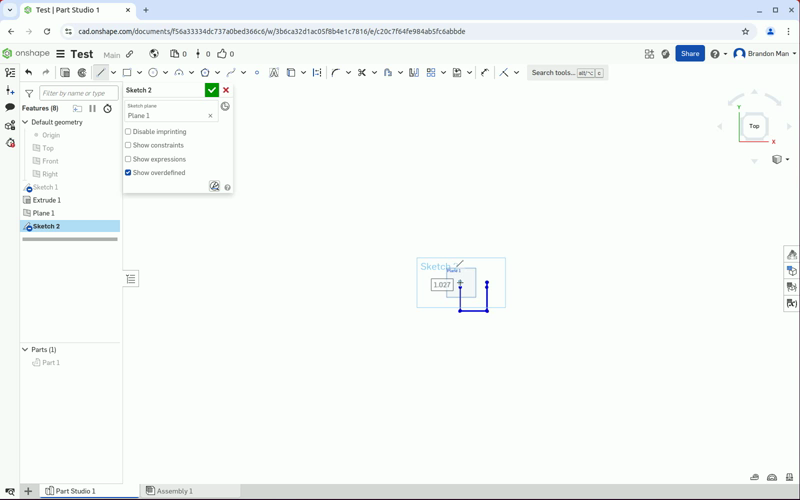
key_down(shift)
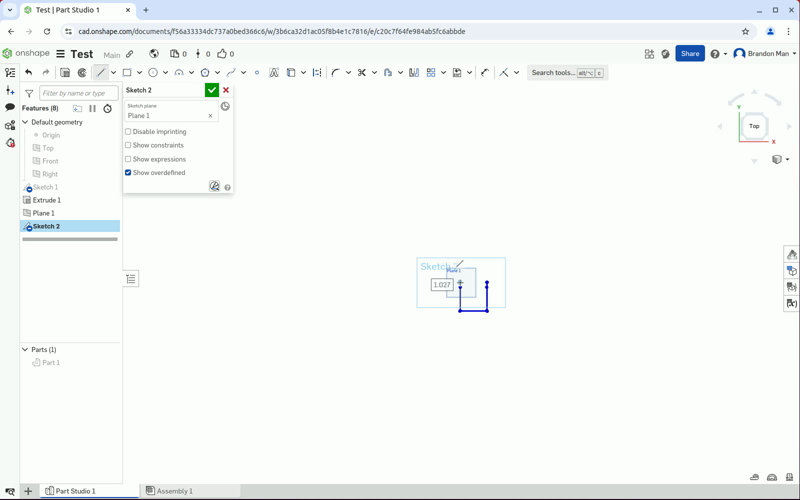
mouse_move(490, 282)
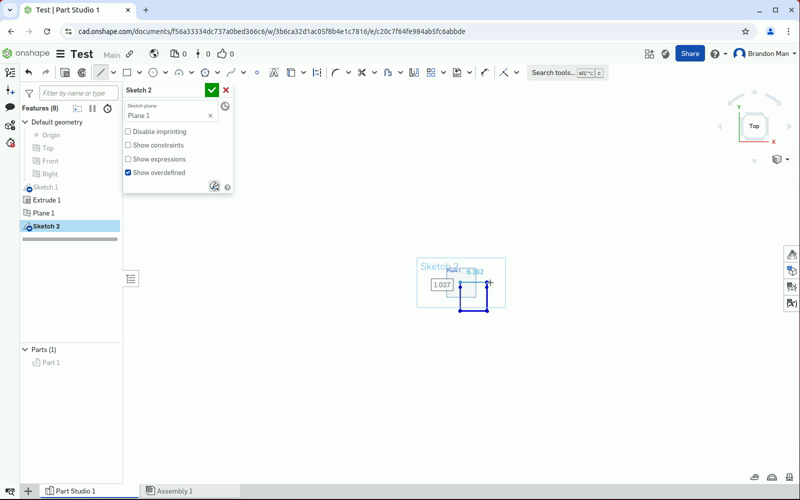
mouse_move(459, 282)
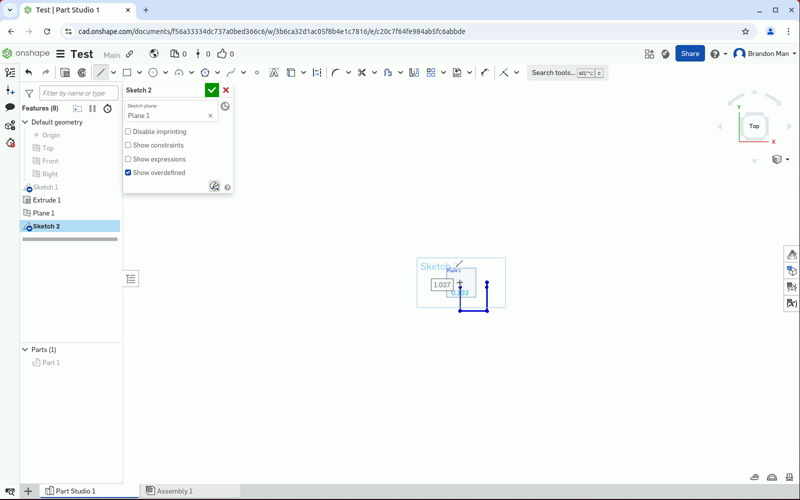
scroll(6)
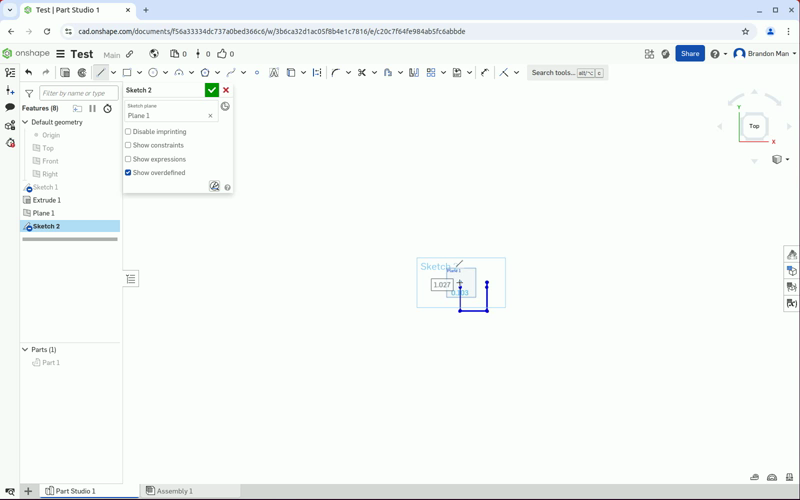
scroll(6)
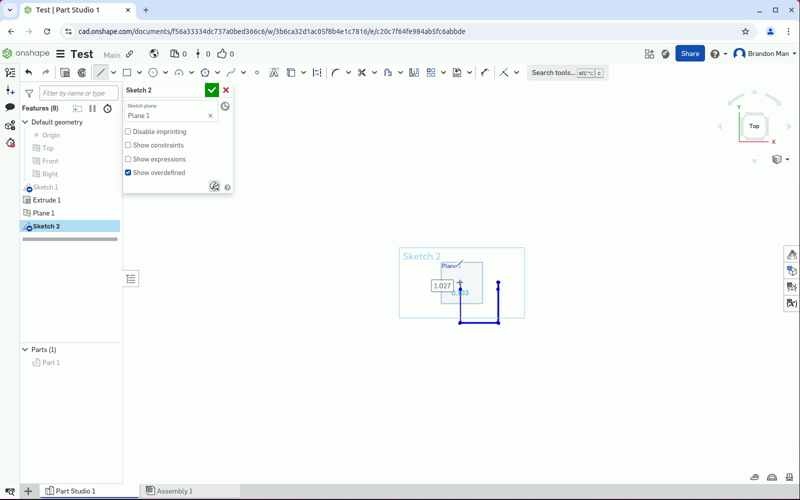
scroll(6)
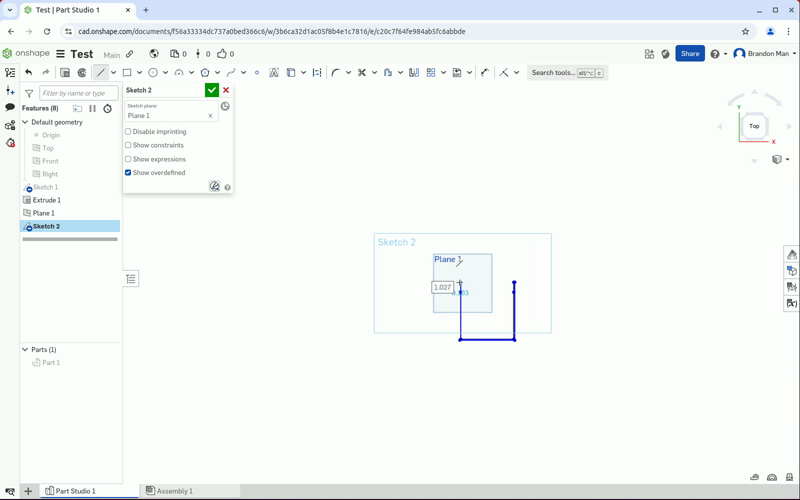
scroll(6)
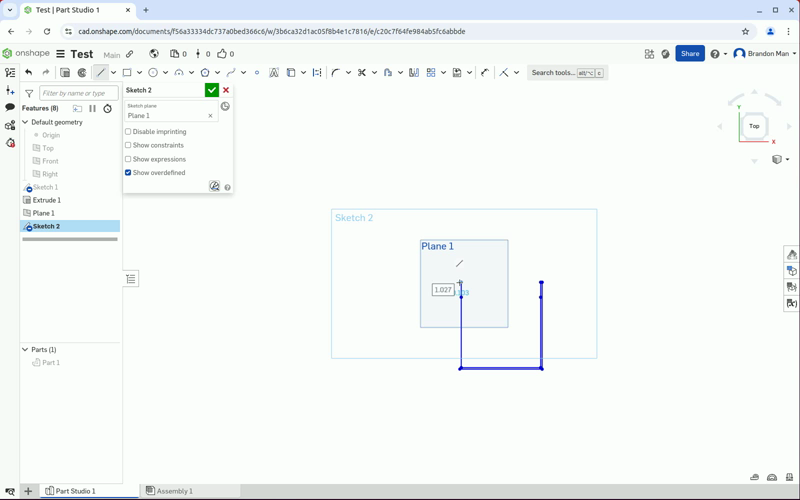
scroll(6)
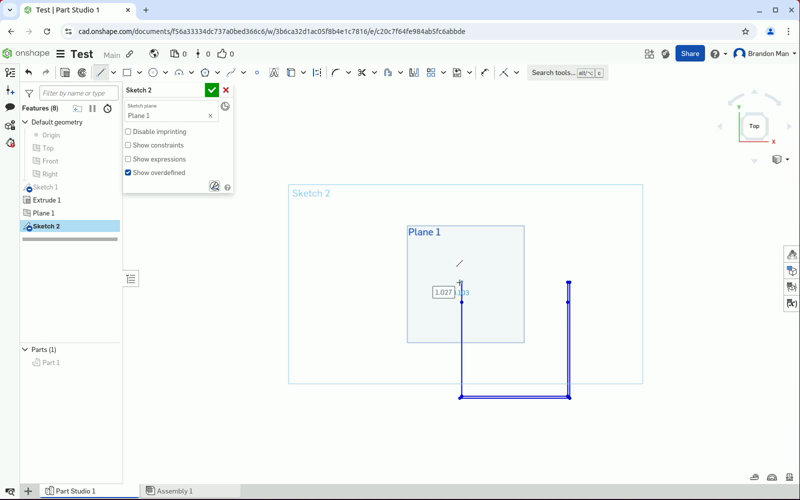
scroll(6)
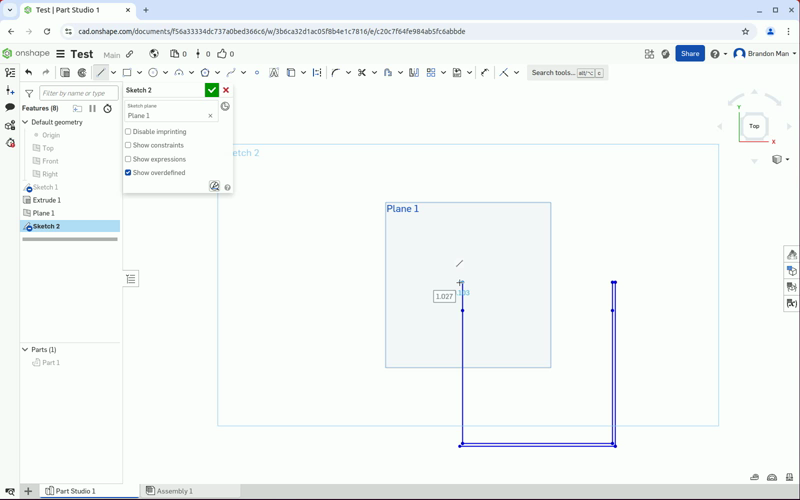
scroll(6)
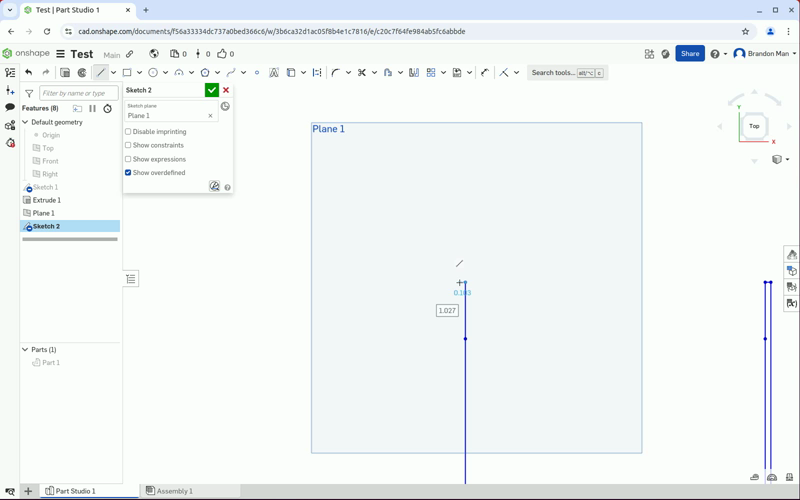
click(459, 282)
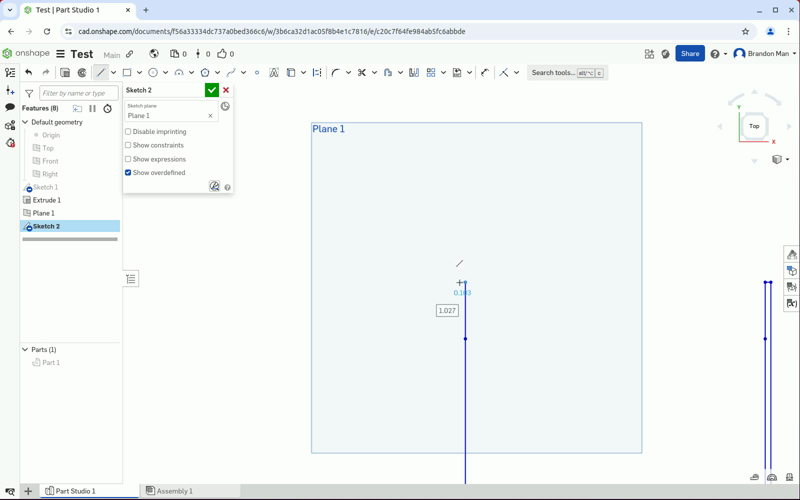
scroll(-6)
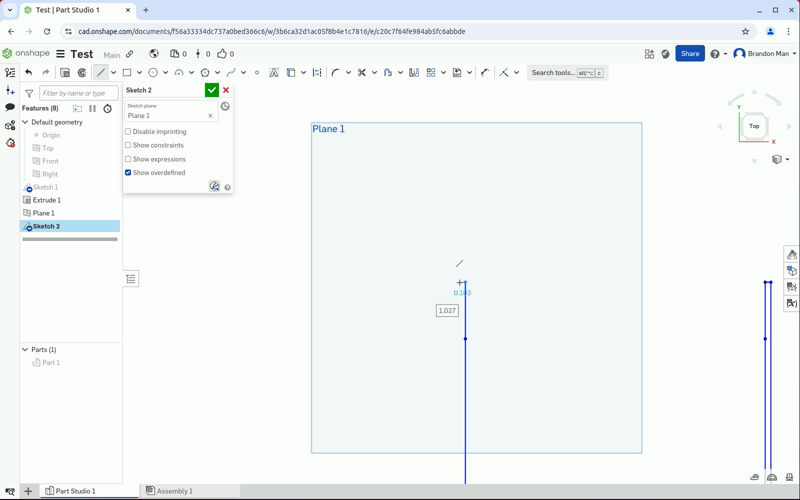
scroll(-6)
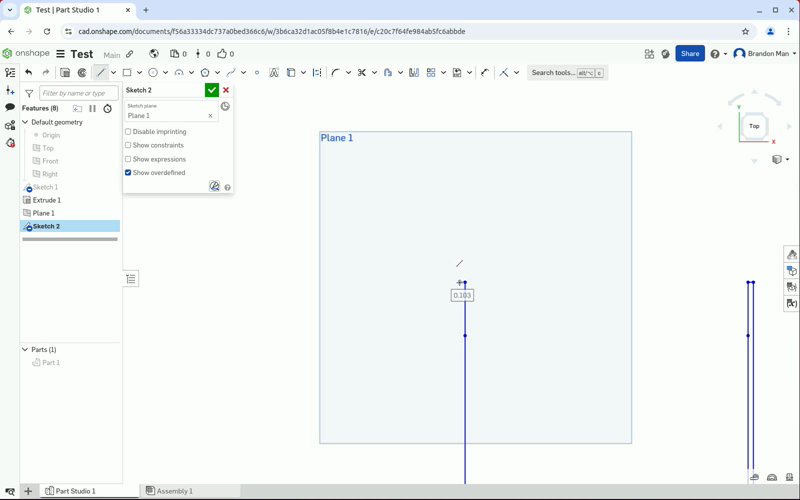
scroll(-6)
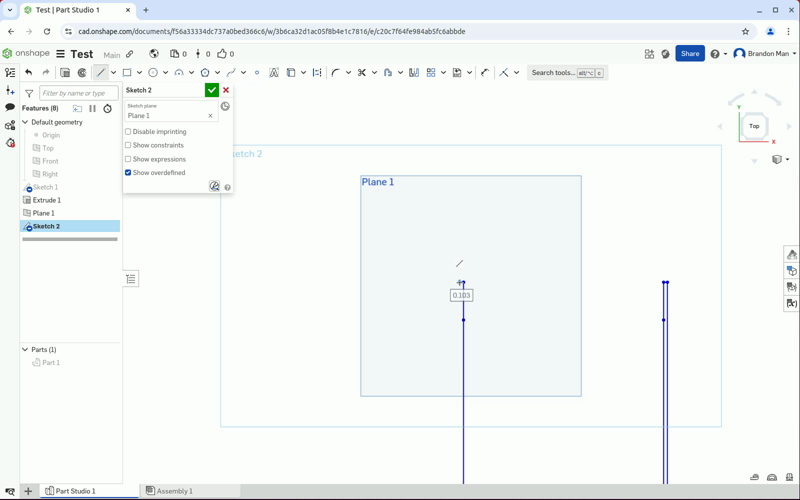
scroll(-6)
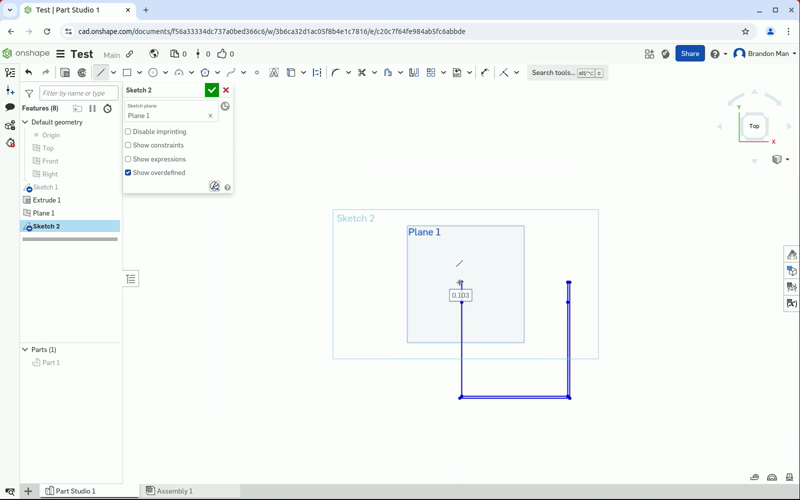
scroll(-6)
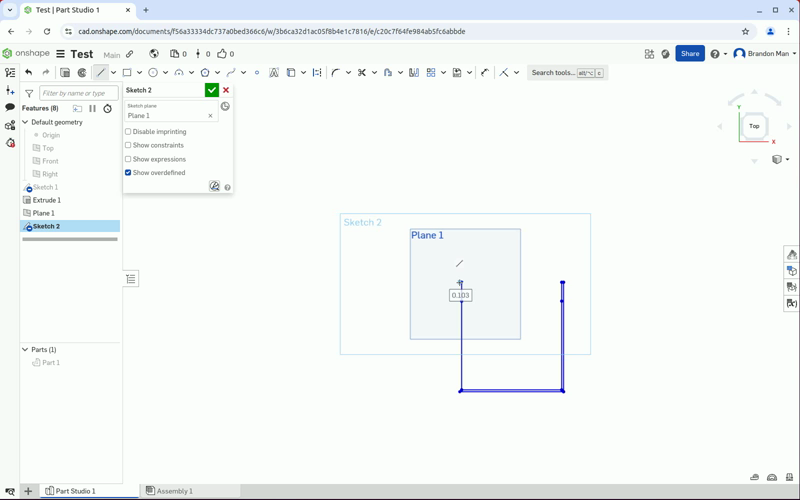
scroll(-6)
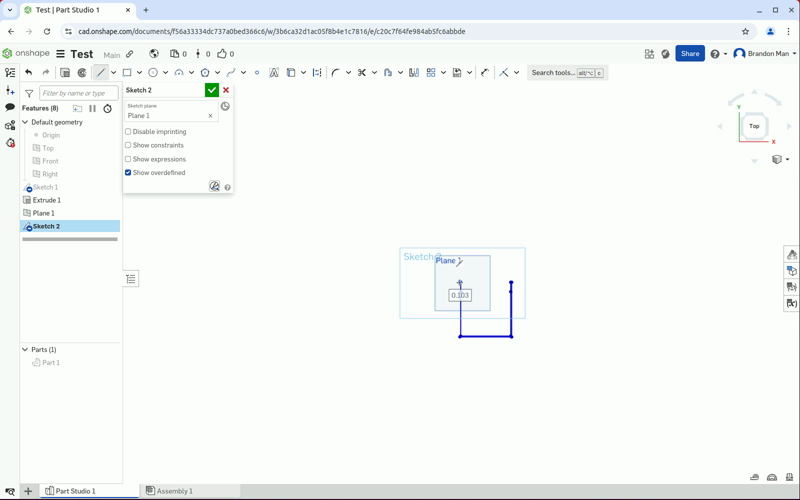
scroll(-6)
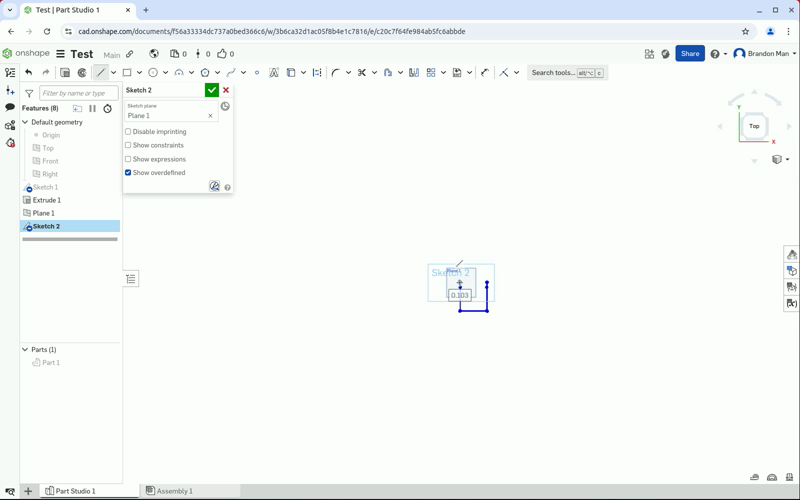
key_up(shift)
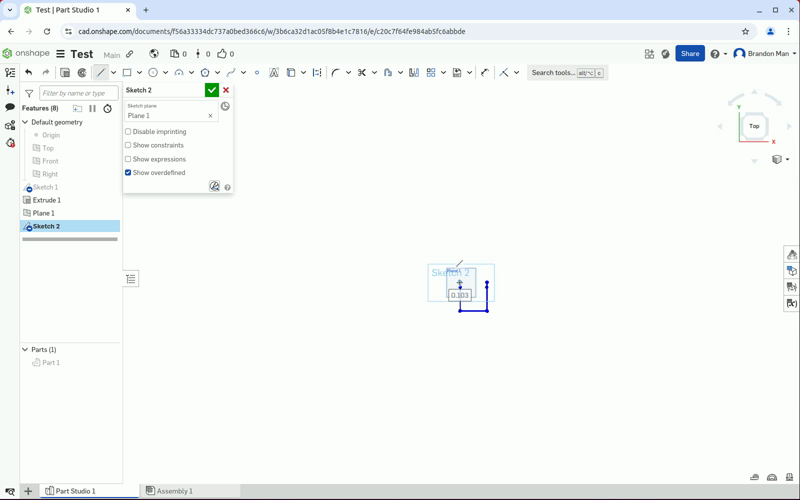
mouse_move(489, 282)
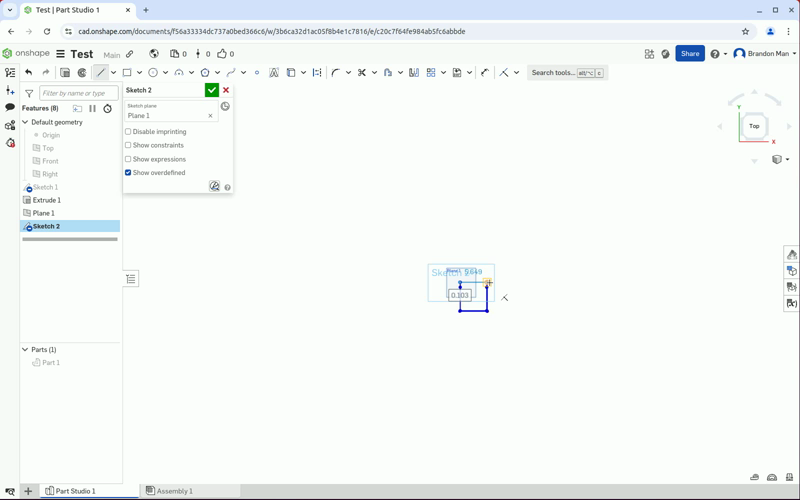
key_down(shift)
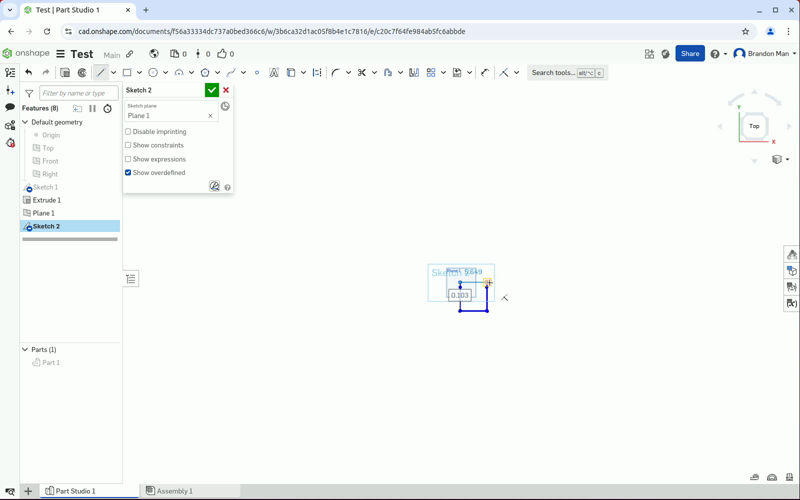
mouse_move(459, 311)
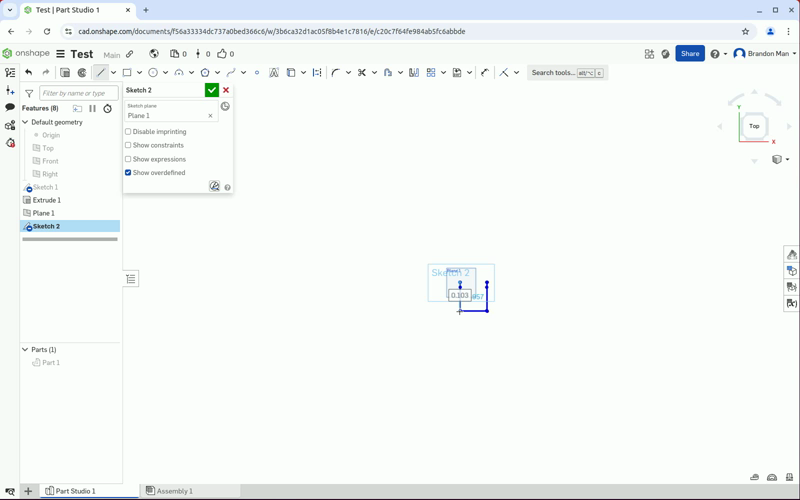
scroll(6)
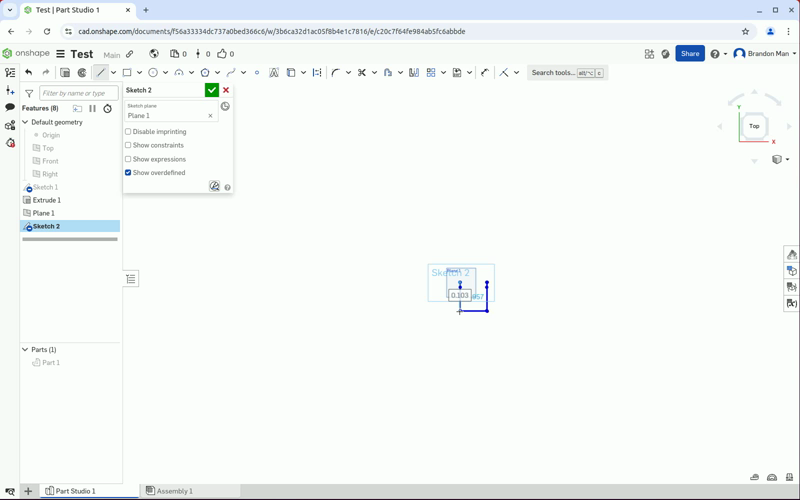
scroll(6)
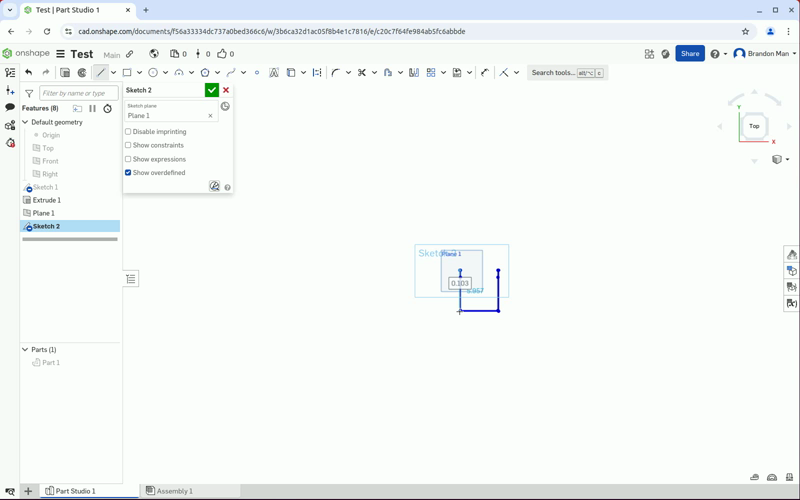
scroll(6)
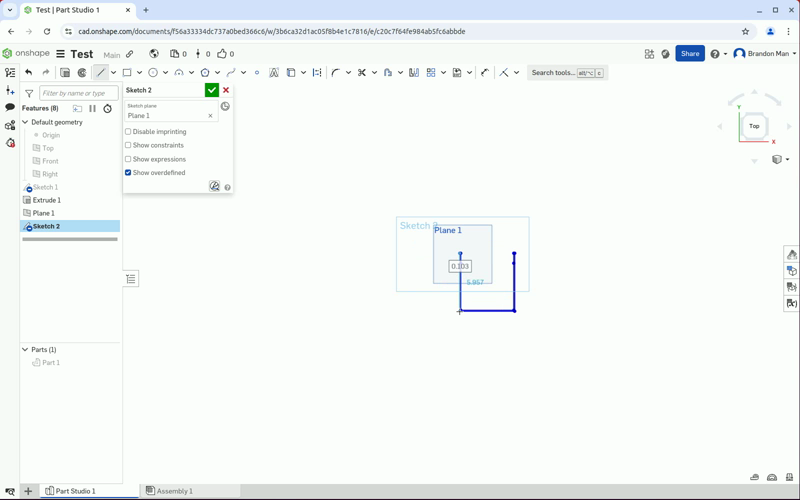
scroll(6)
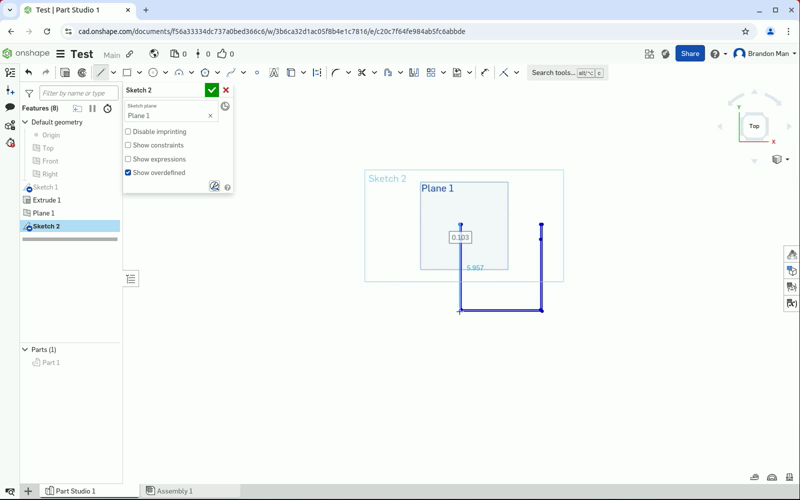
scroll(6)
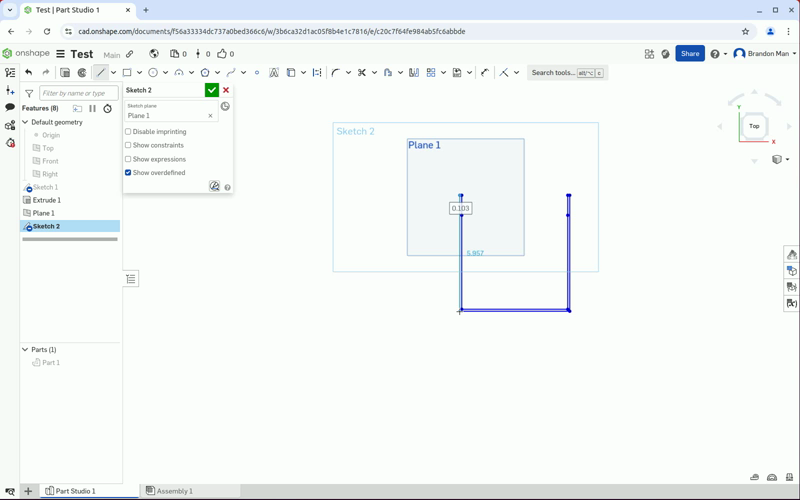
scroll(6)
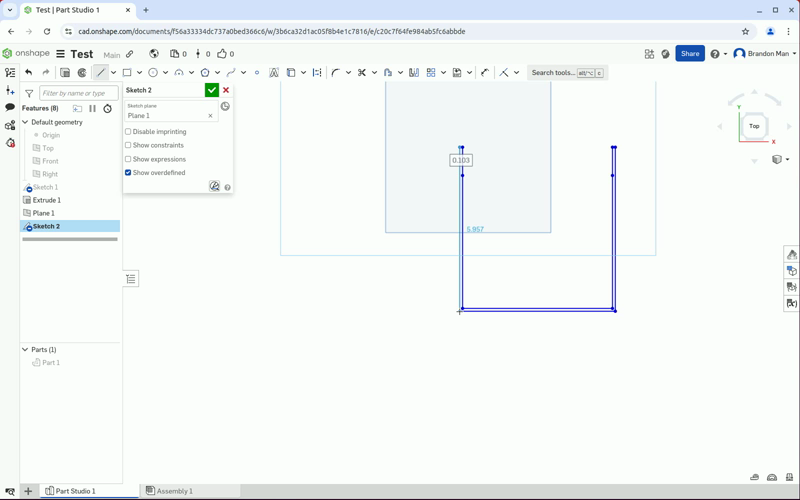
scroll(6)
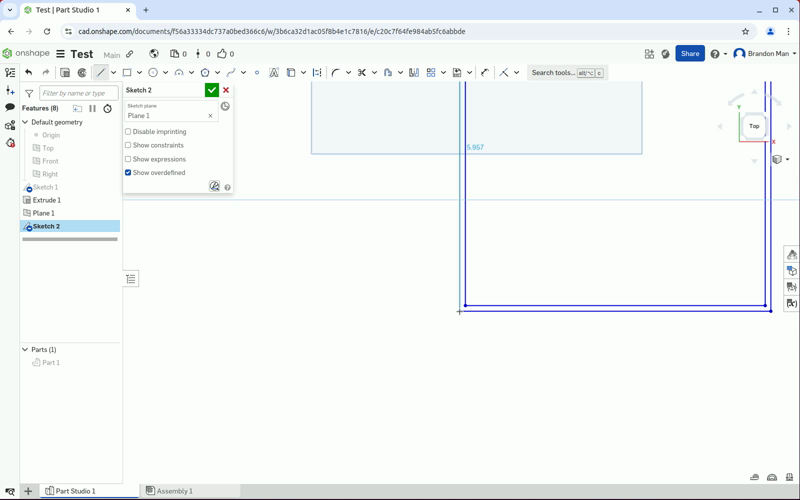
key_up(shift)
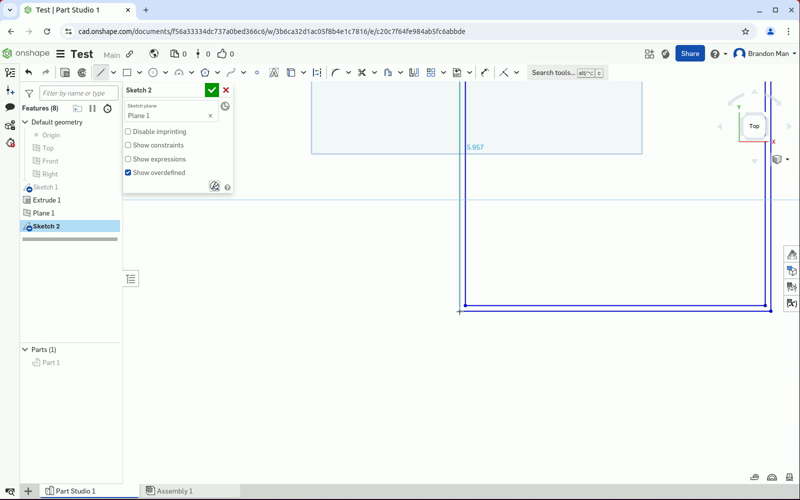
click(459, 311)
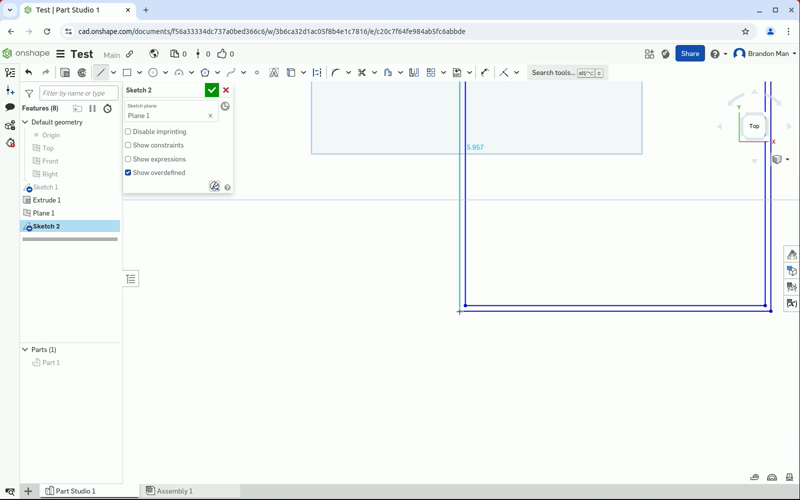
scroll(-6)
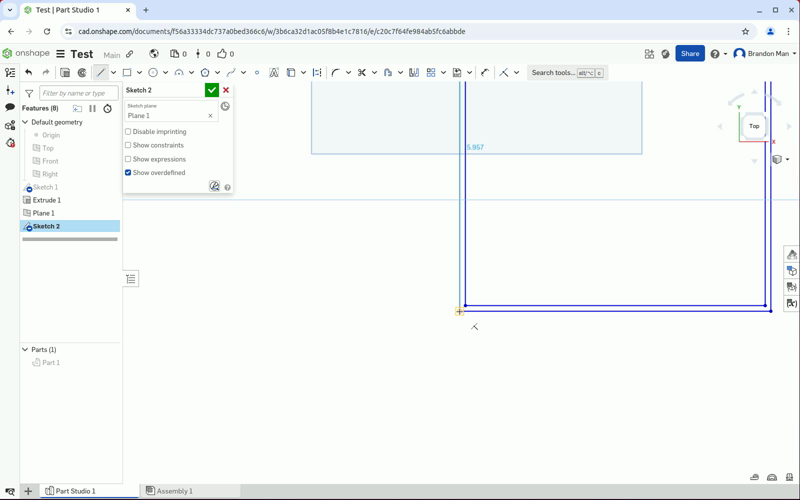
scroll(-6)
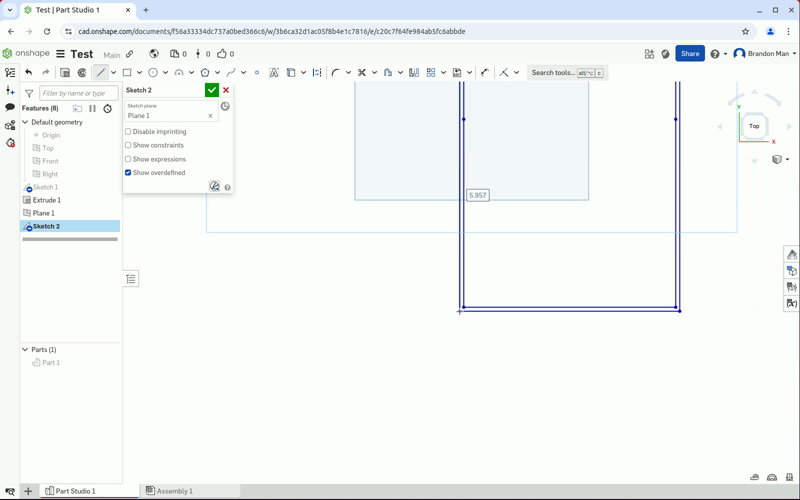
scroll(-6)
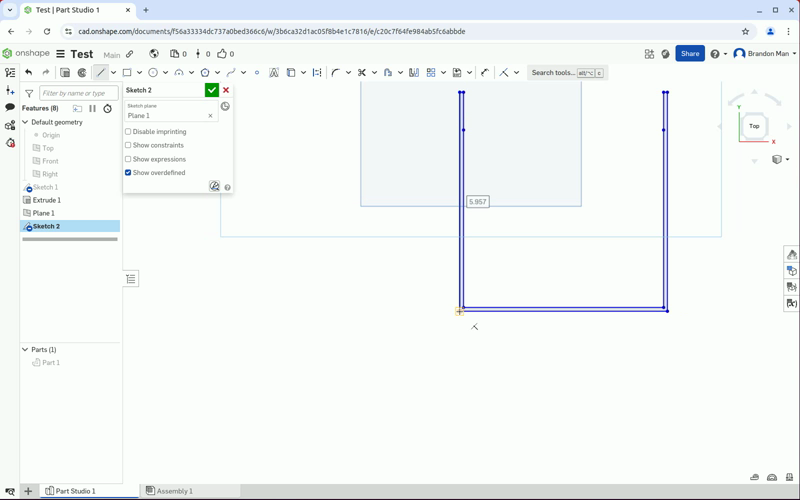
scroll(-6)
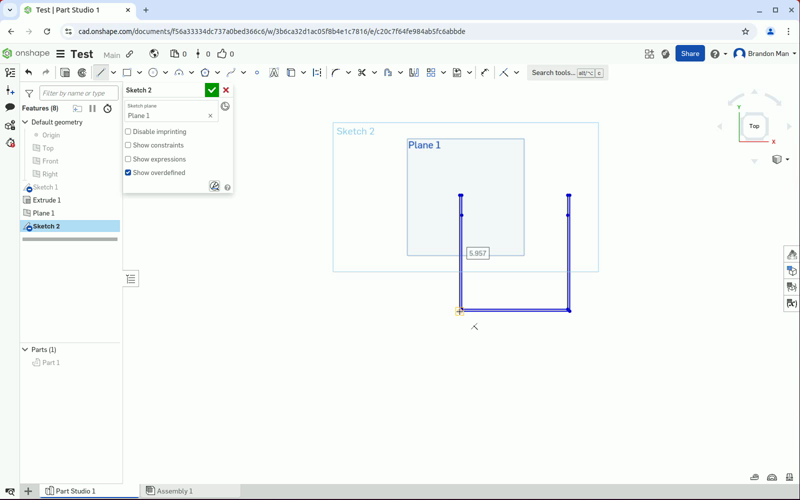
scroll(-6)
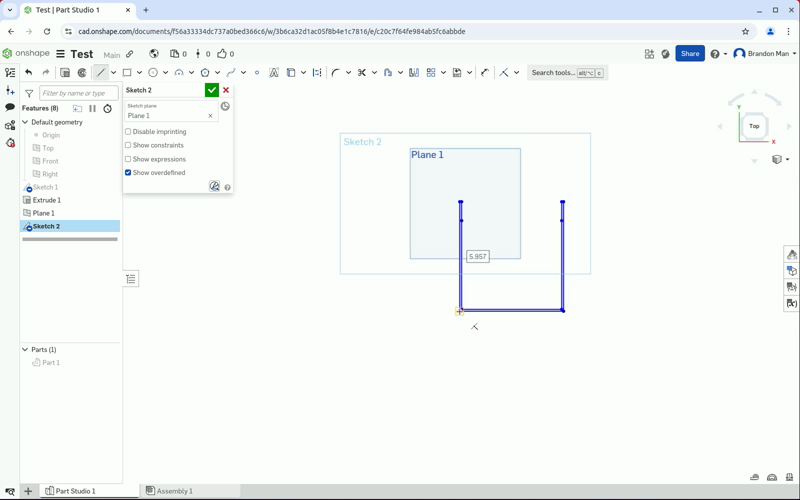
scroll(-6)
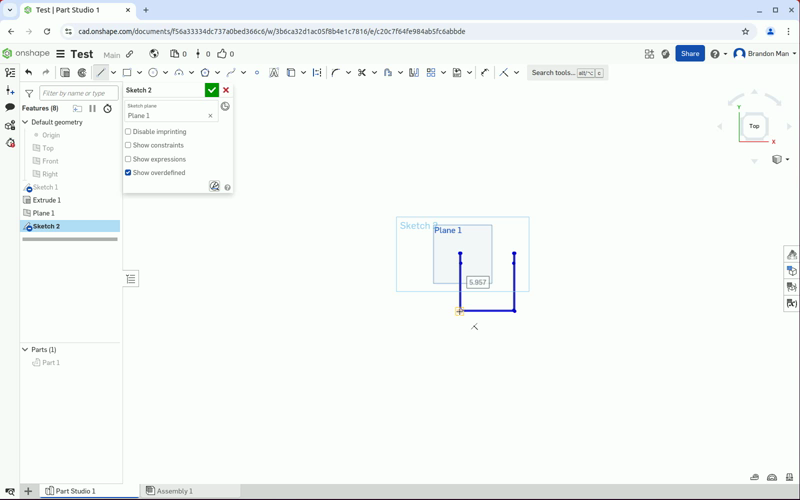
scroll(-6)
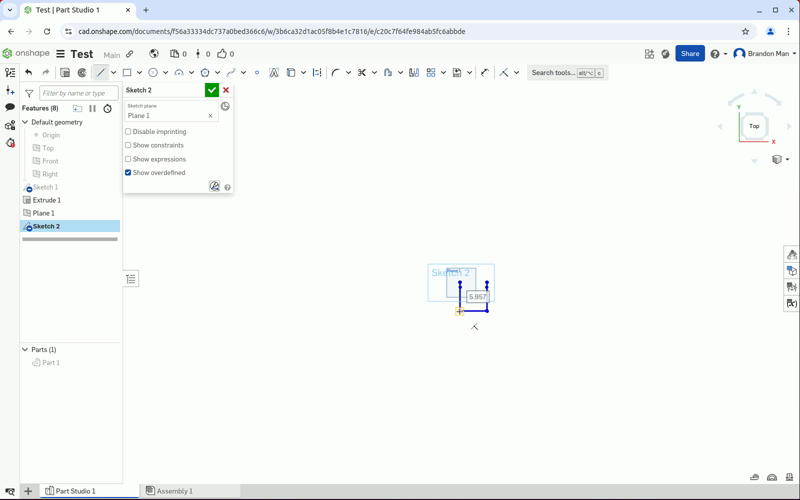
key(esc)
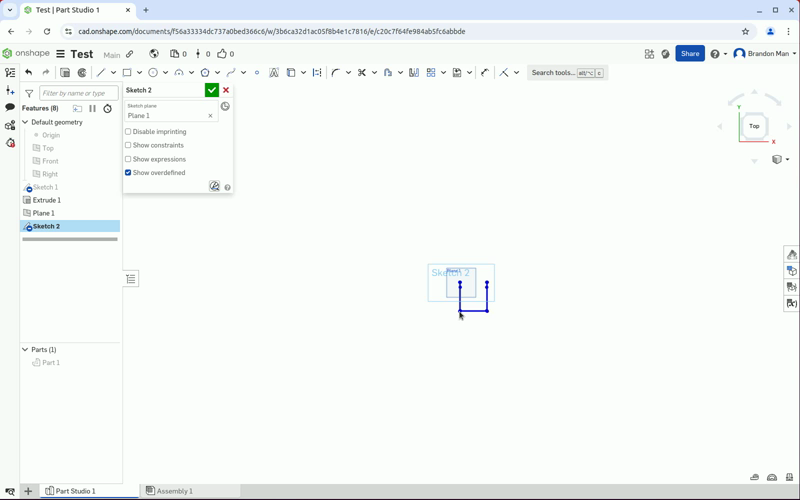
mouse_move(486, 299)
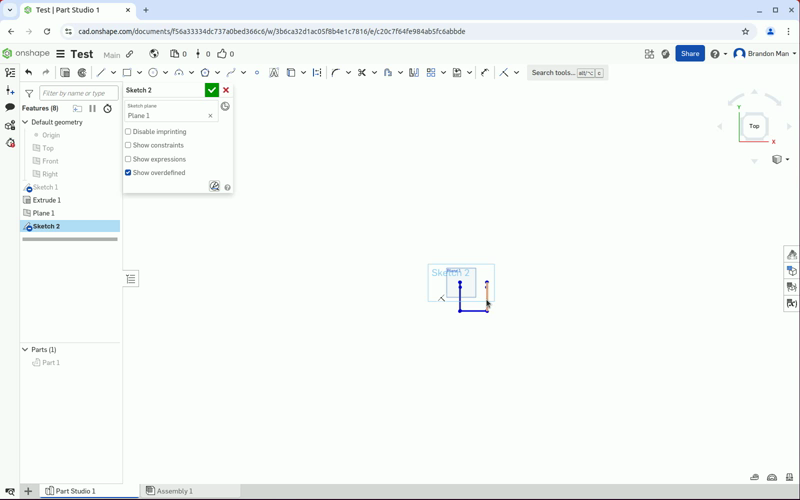
scroll(6)
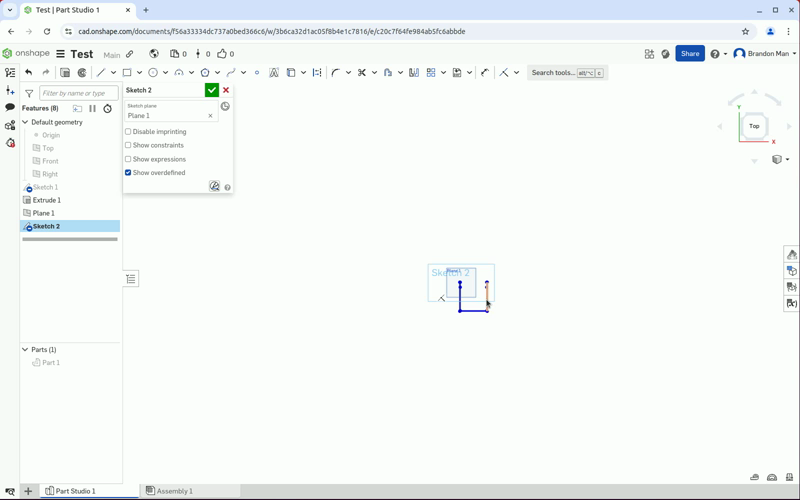
scroll(6)
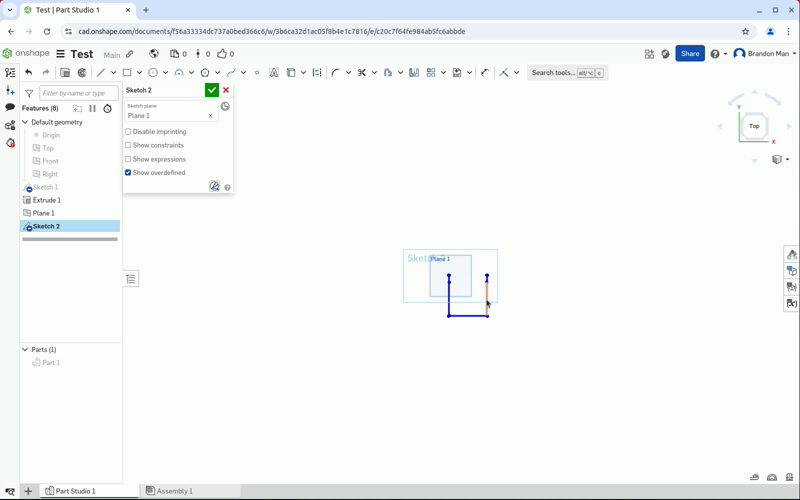
scroll(6)
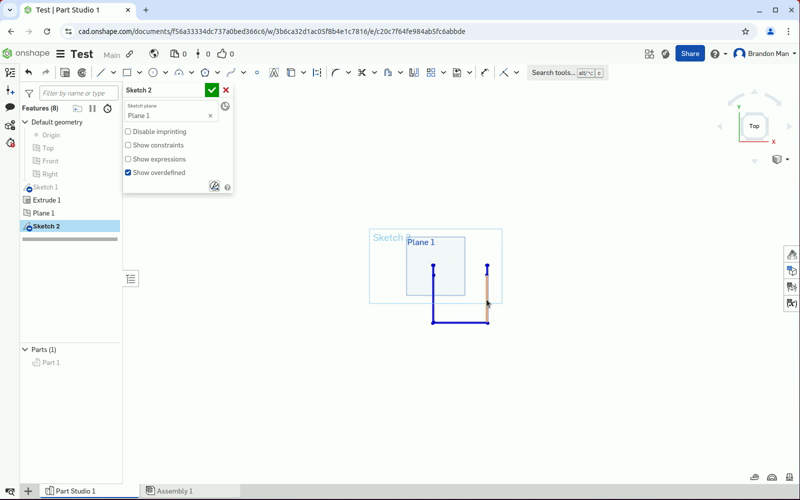
scroll(6)
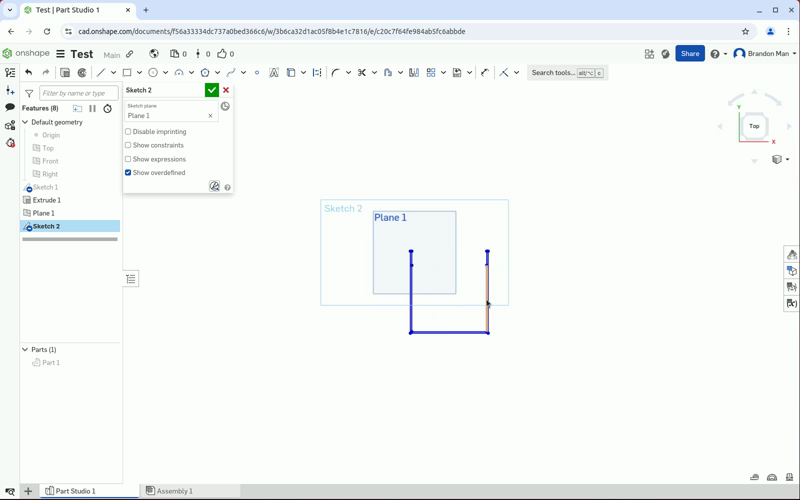
scroll(6)
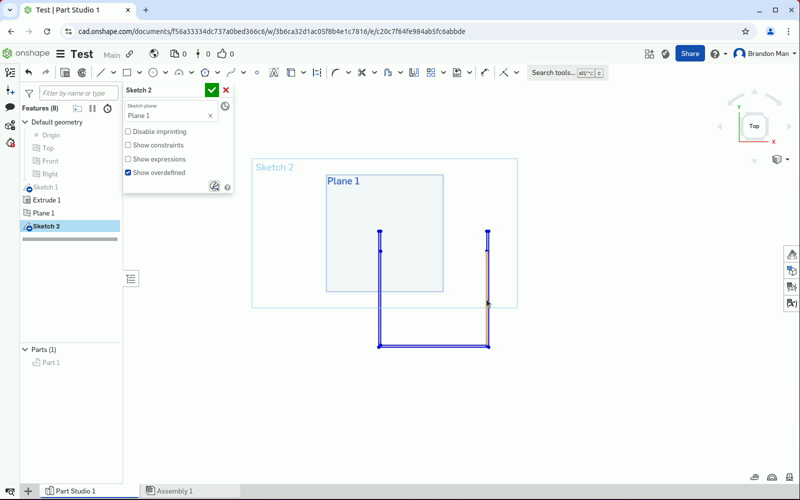
scroll(6)
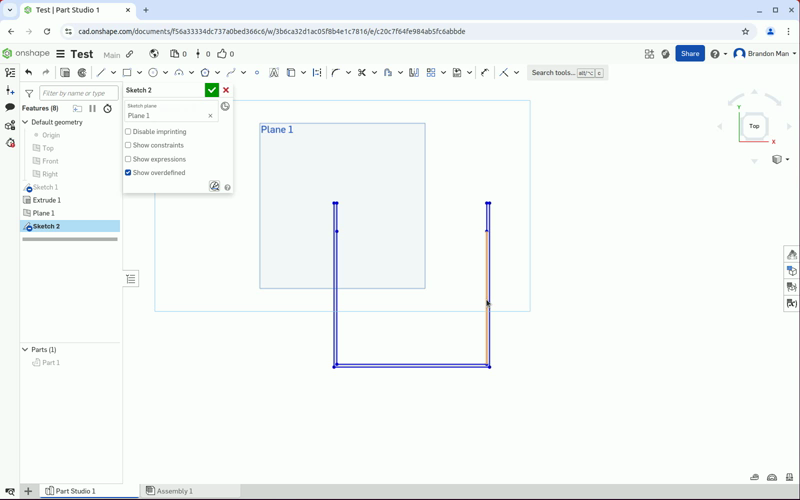
scroll(6)
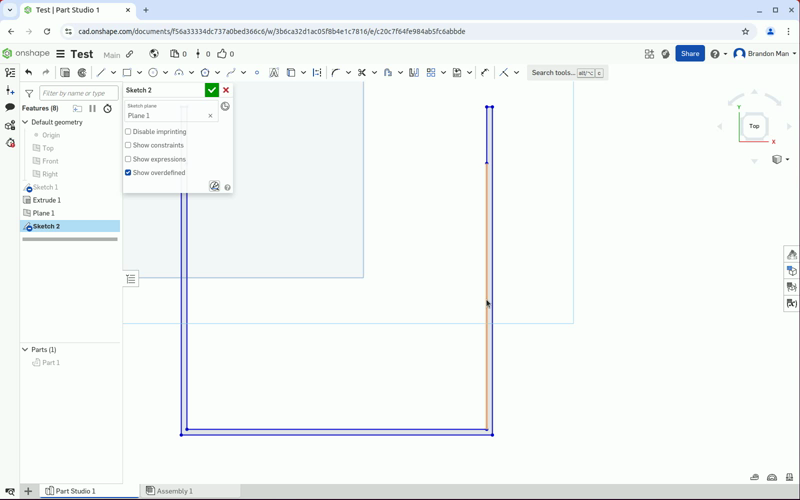
click(486, 299)
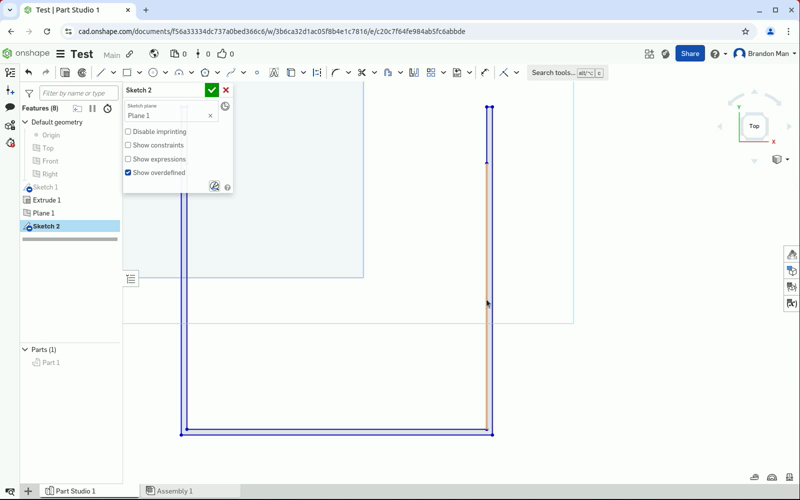
scroll(-6)
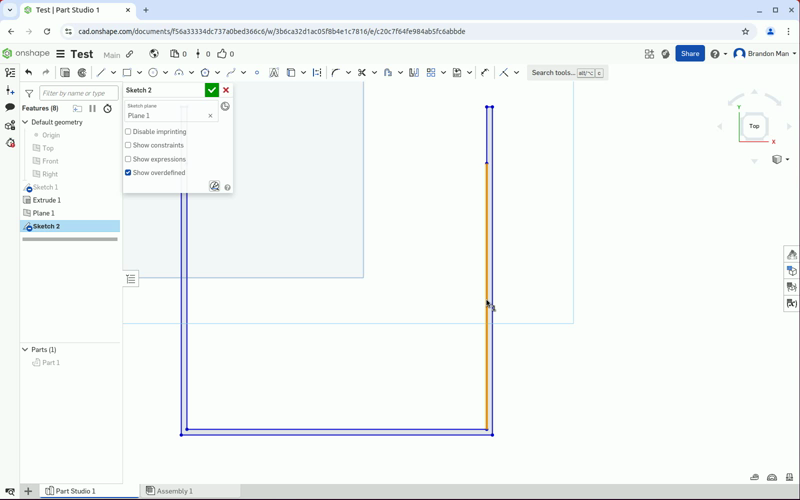
scroll(-6)
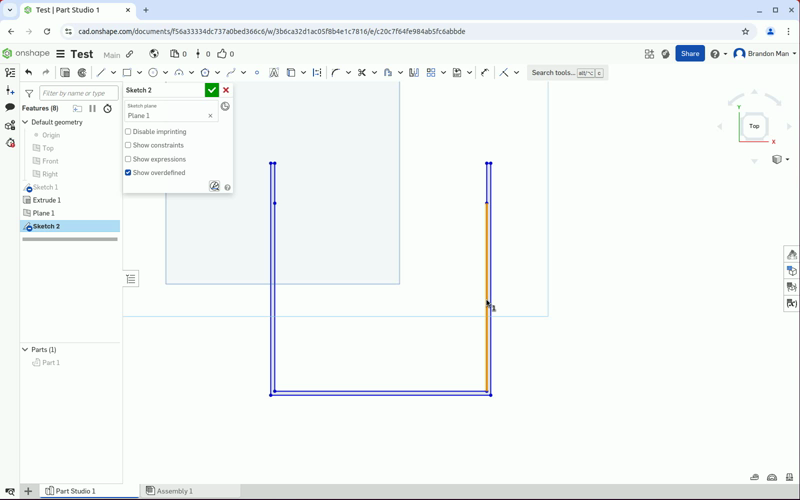
scroll(-6)
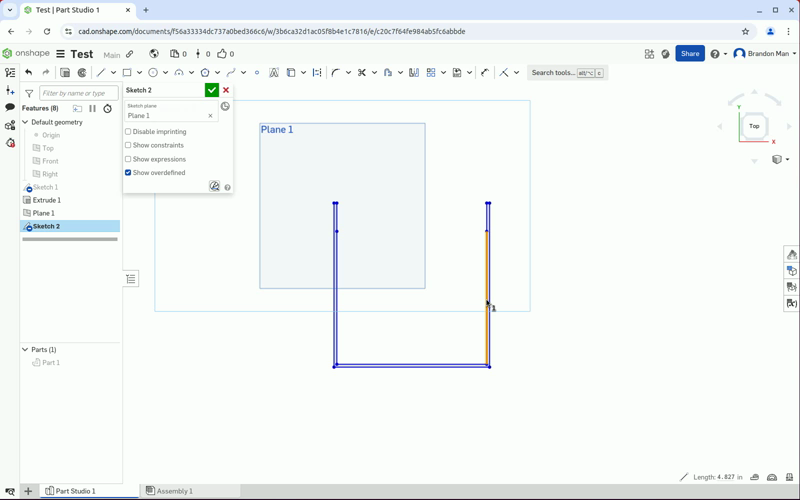
scroll(-6)
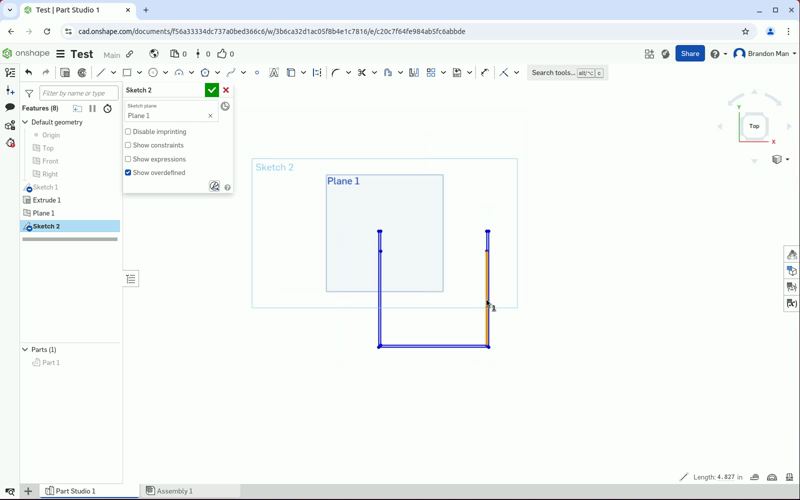
scroll(-6)
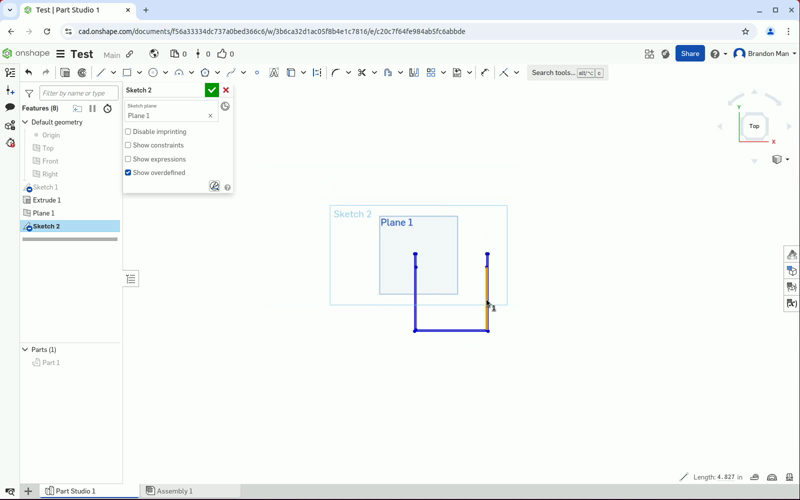
scroll(-6)
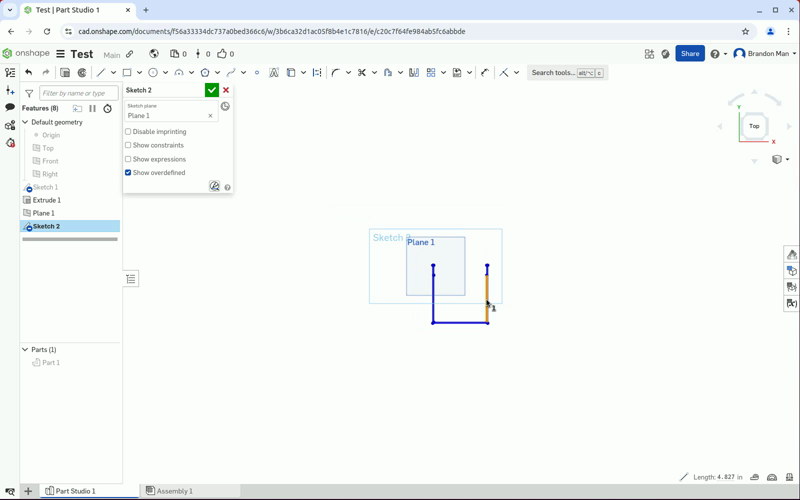
scroll(-6)
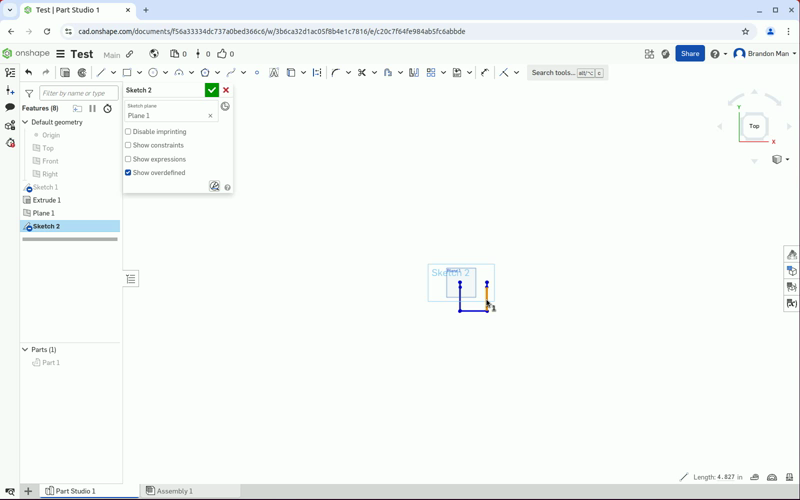
mouse_move(73, 352)
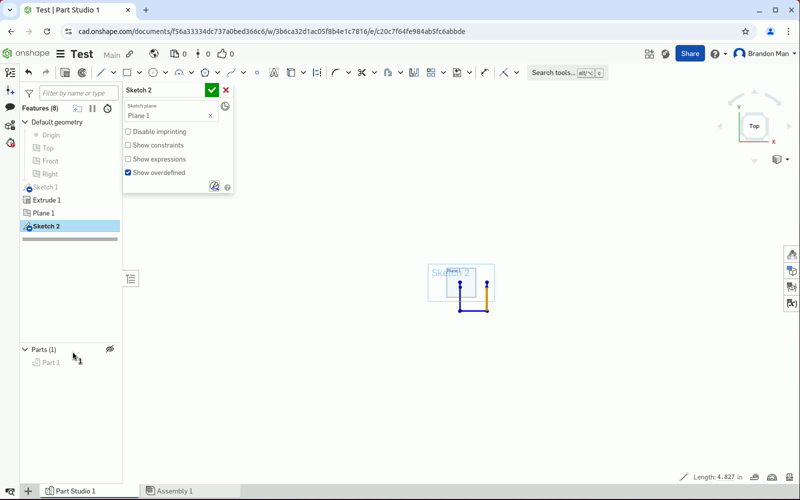
key(shift+y)
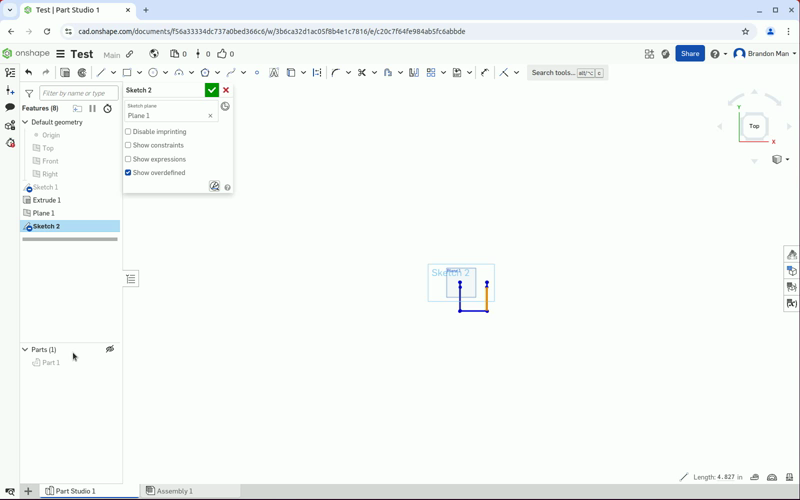
key(shift+e)
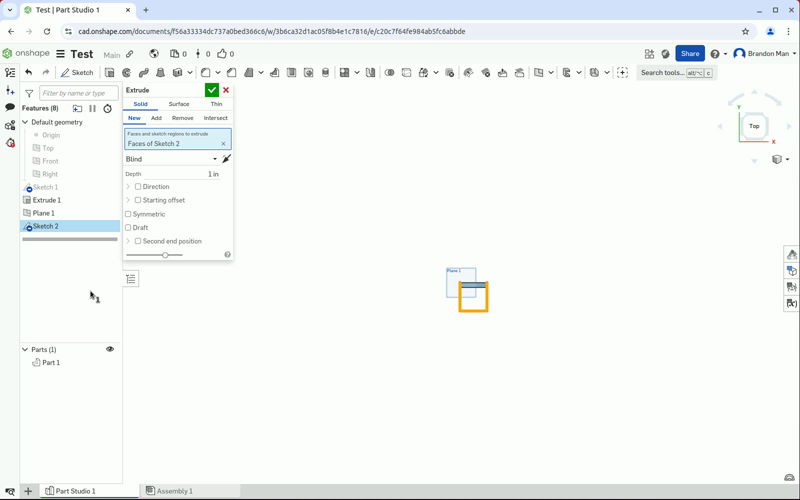
mouse_move(143, 106)
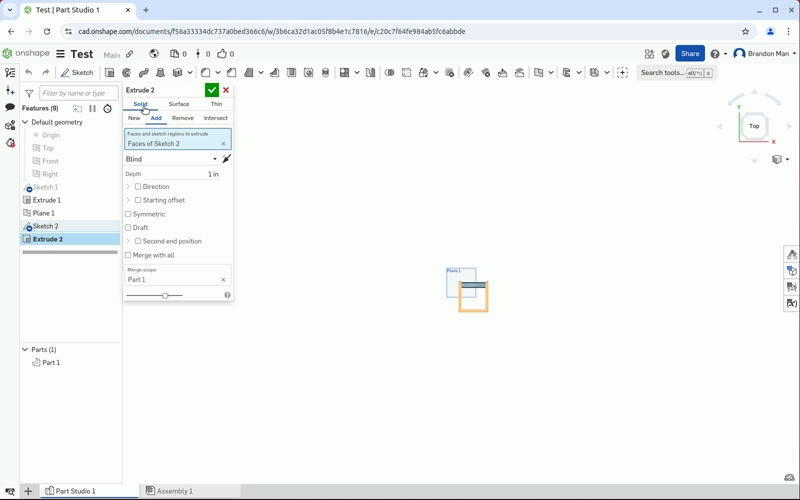
click(143, 106)
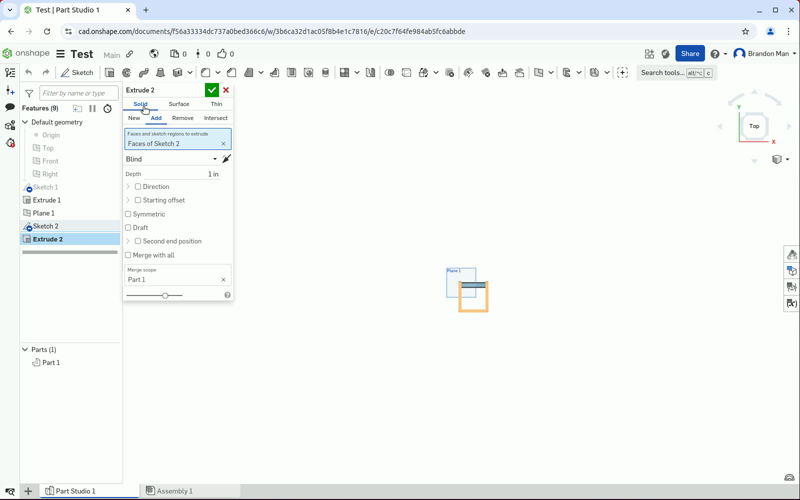
mouse_move(137, 120)
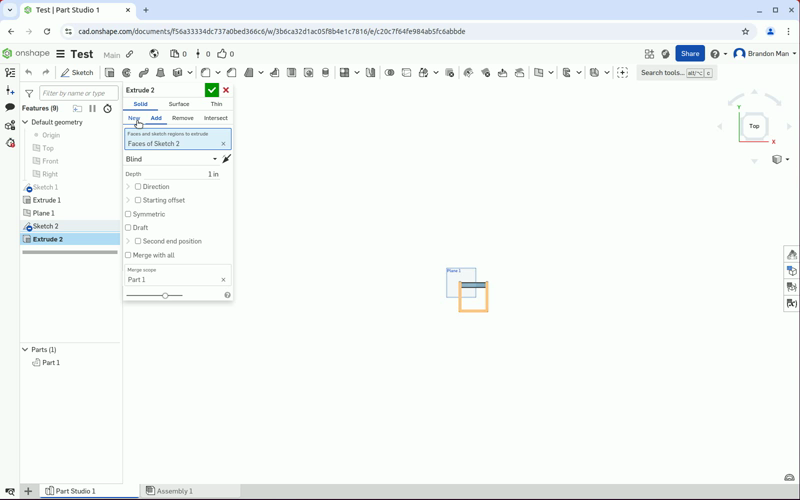
click(137, 120)
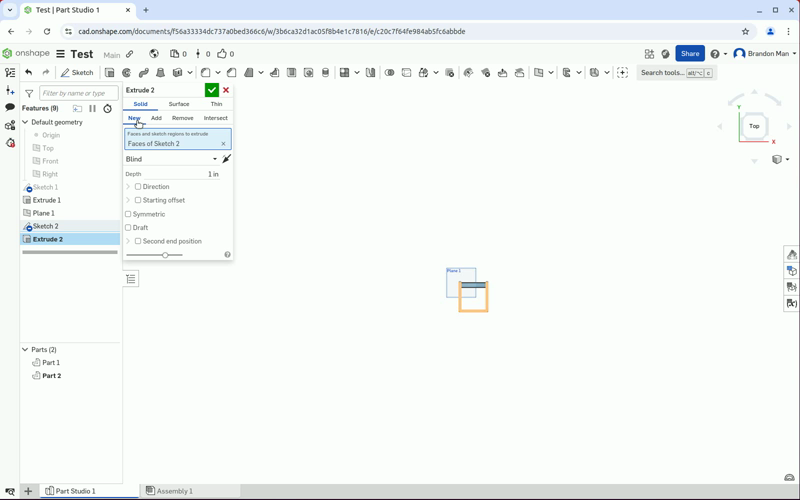
key(tab, 4)
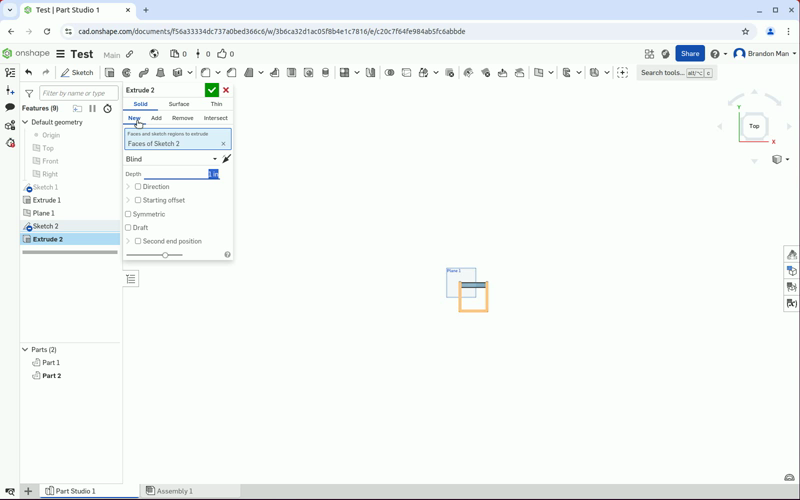
text(-23.108)
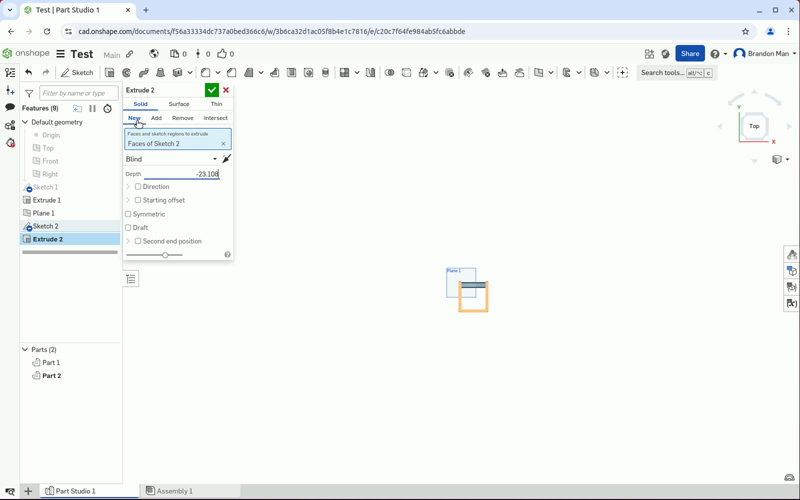
key(enter)
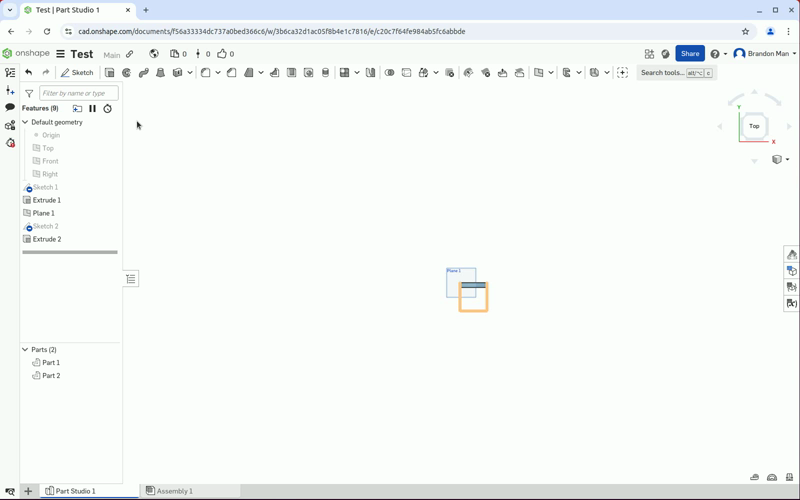
key(shift+h)
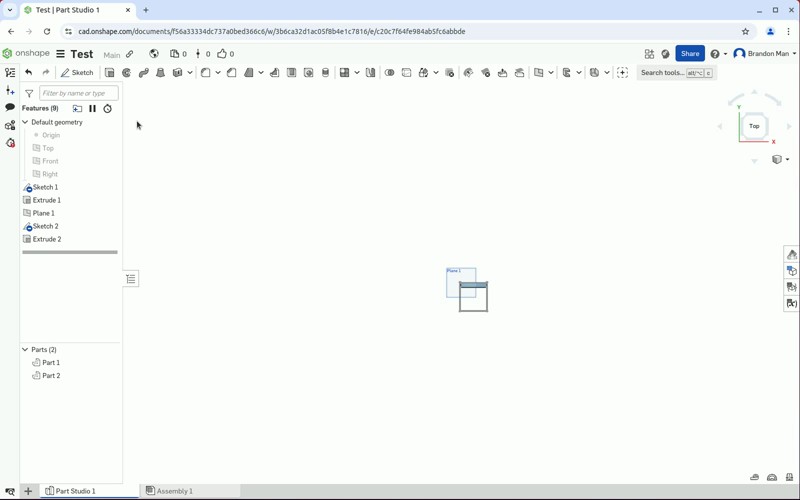
key(shift+h)
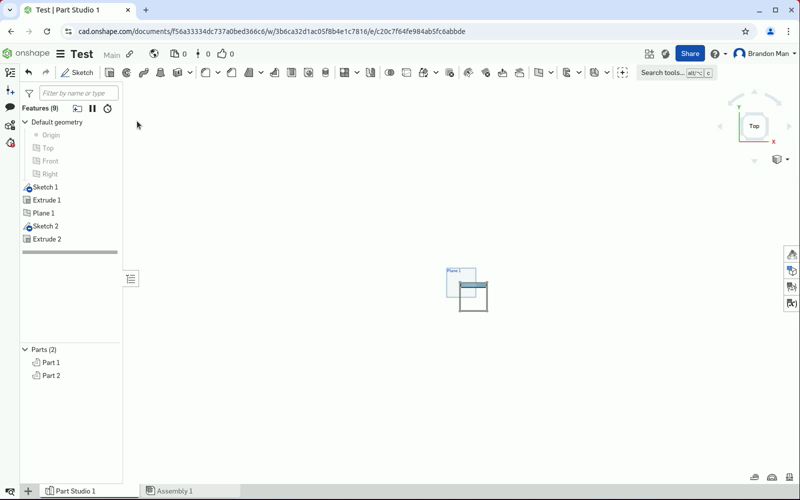
key(shift+7)
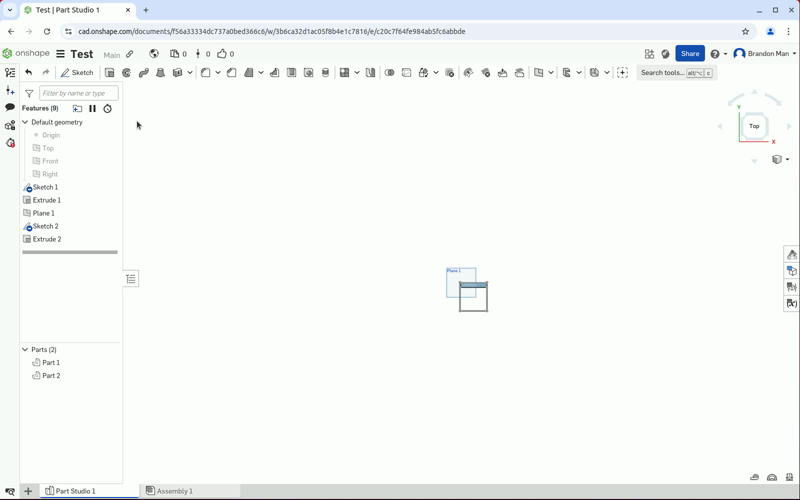
key(up, 3)
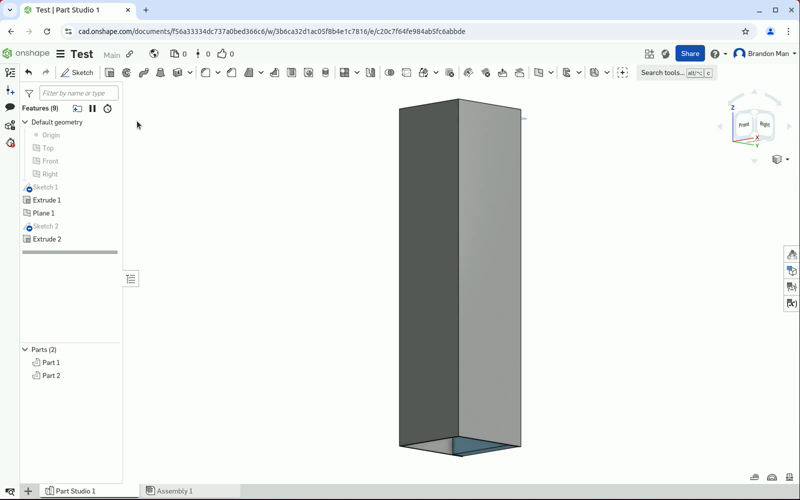
key(left, 3)
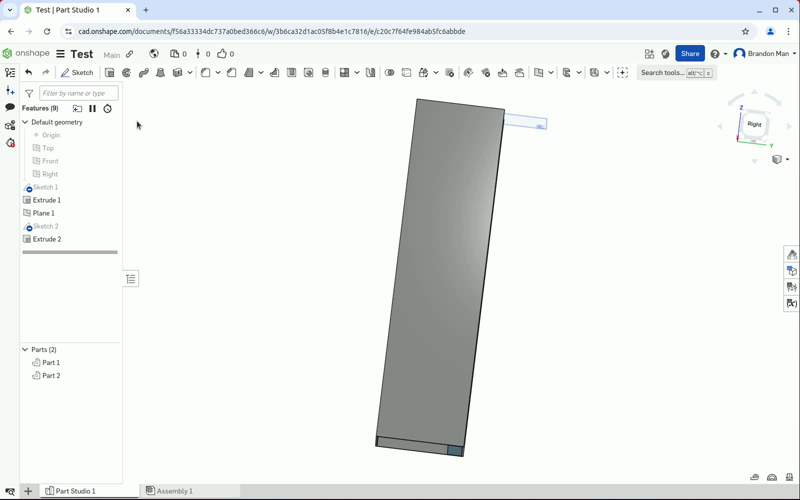
key(right, 3)
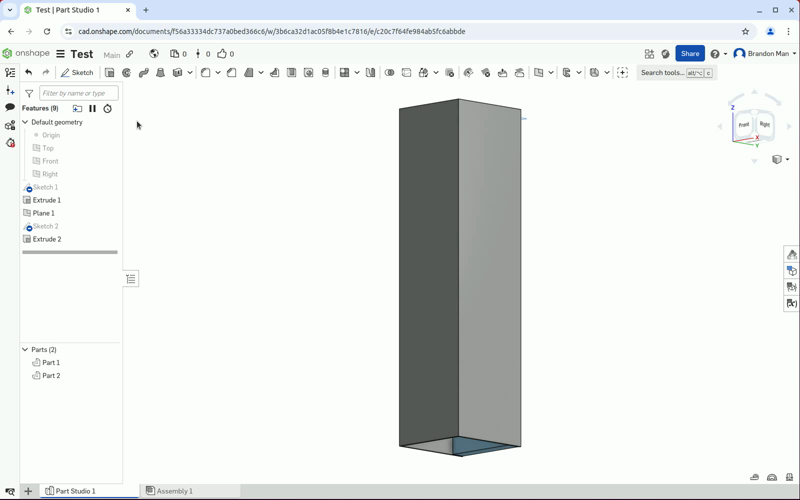
key(down, 3)
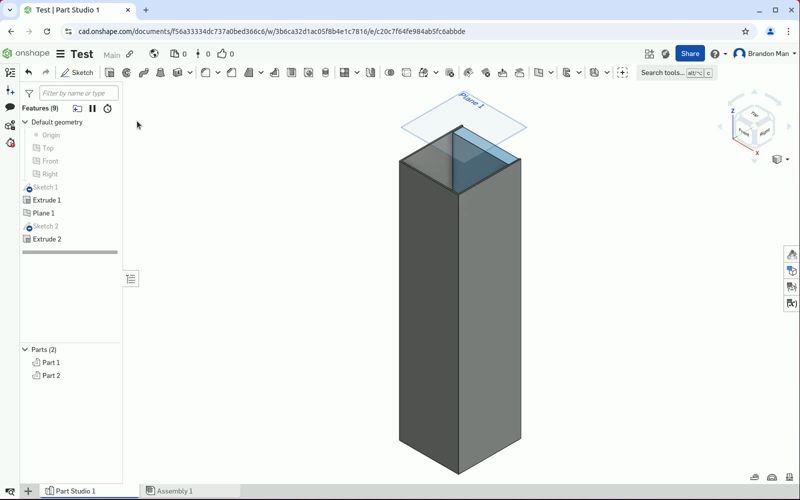
mouse_move(73, 189)
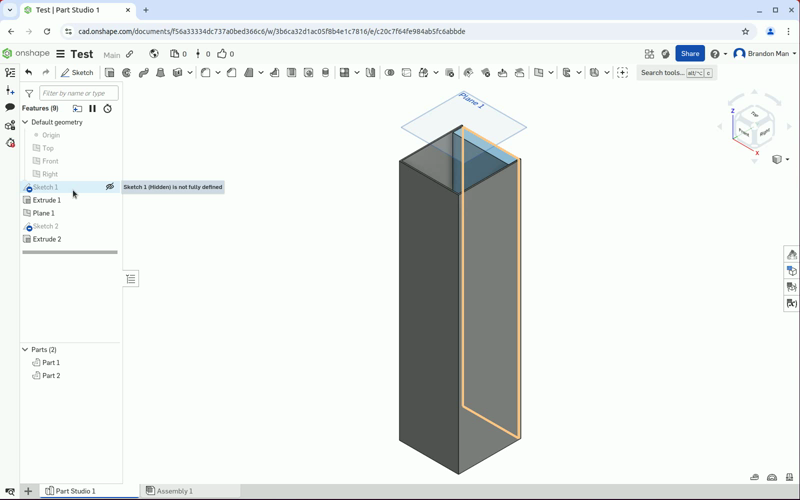
click(73, 189)